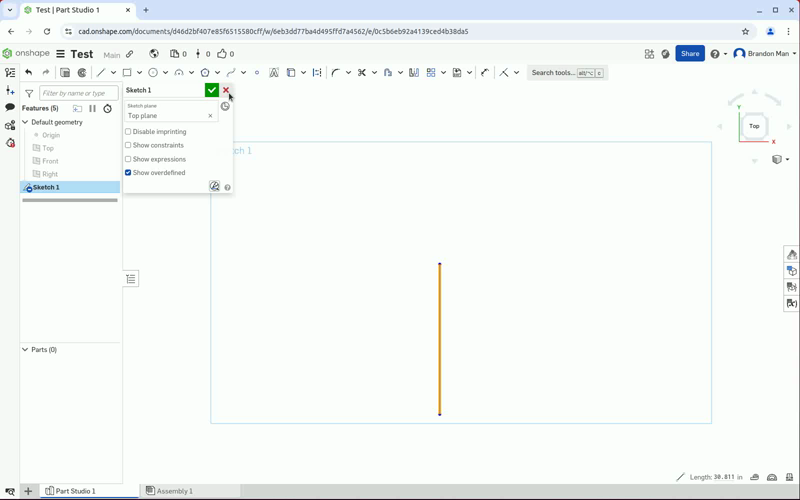
key(shift+h)
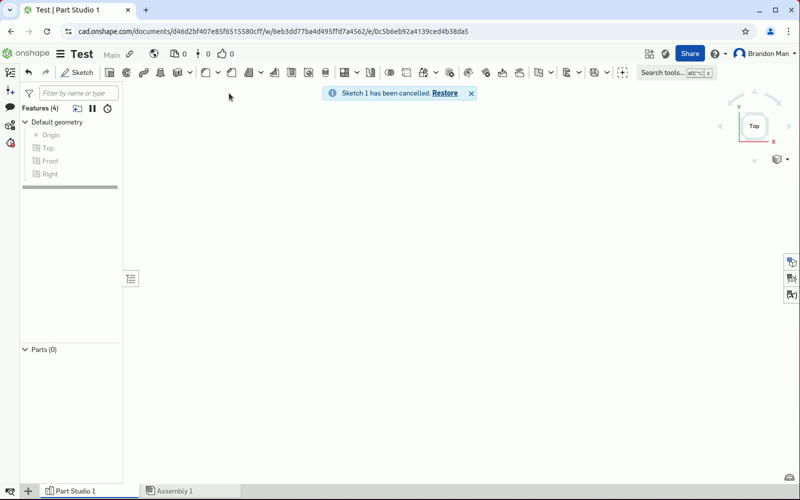
mouse_move(73, 352)
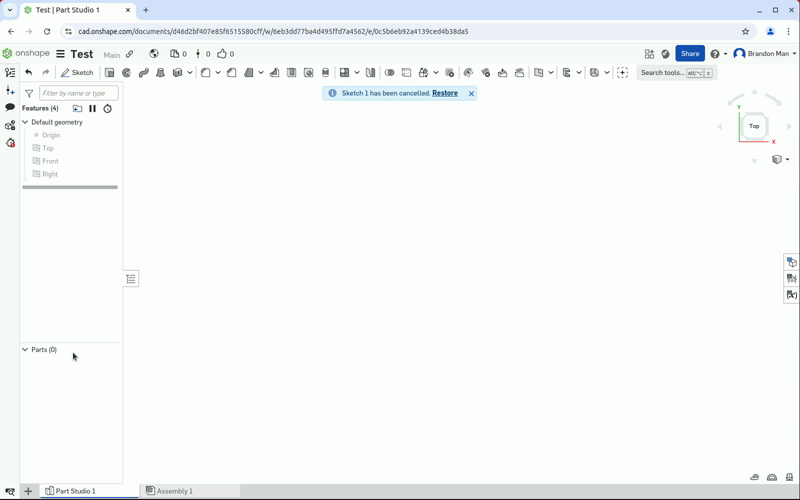
key(y)
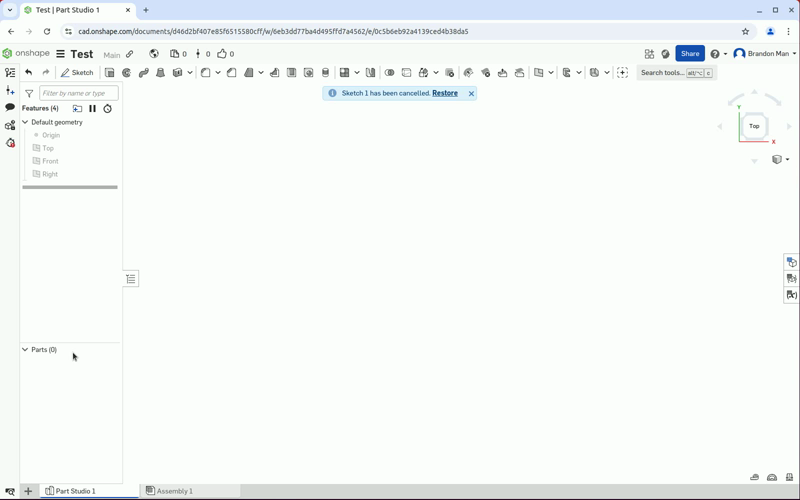
key(shift+p)
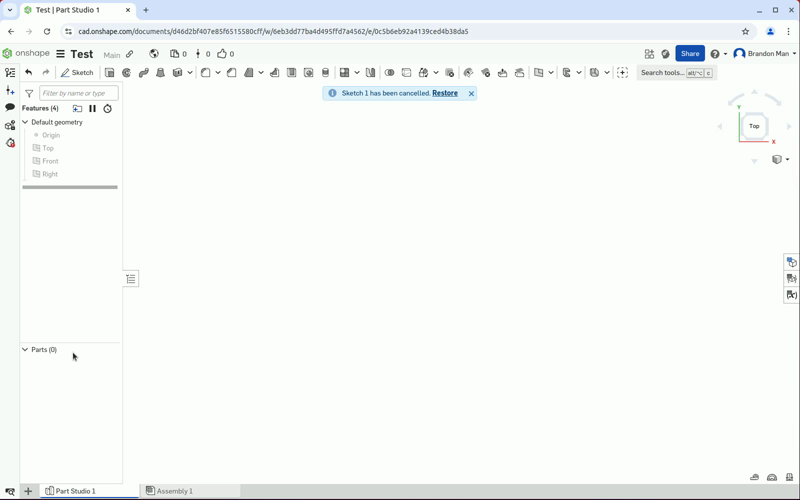
key(space)
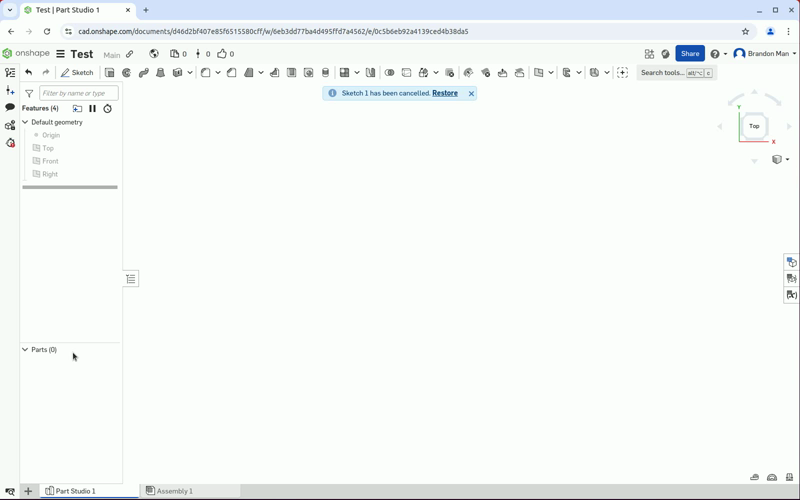
key_down(shift)
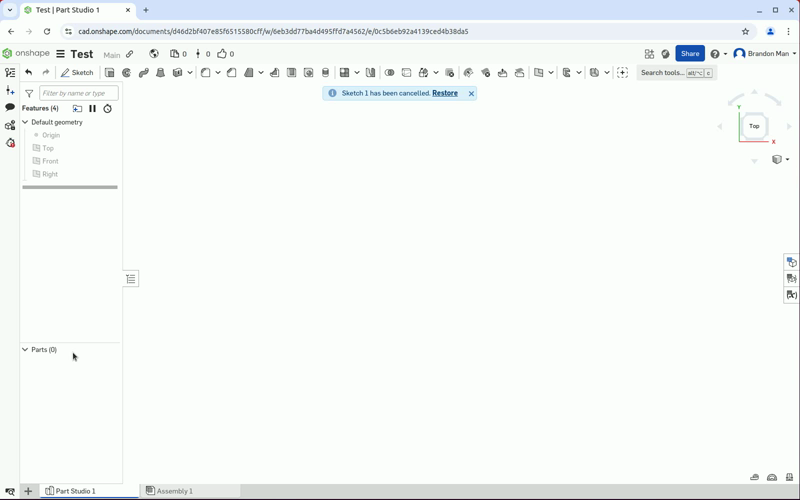
key(up)
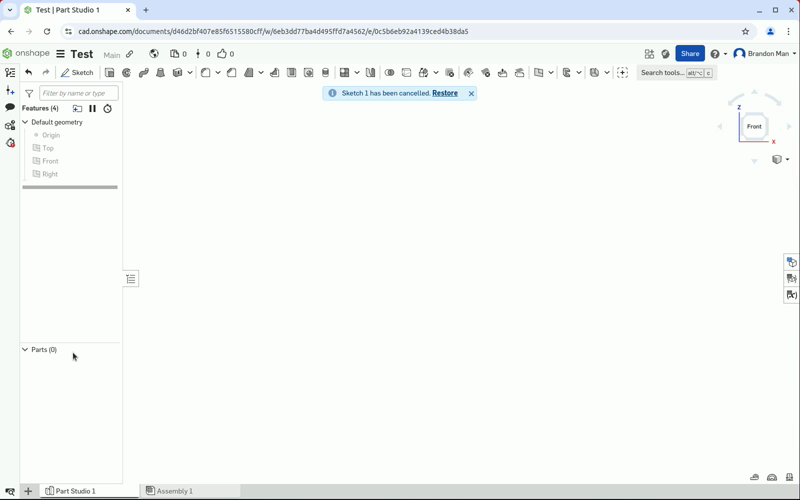
key_up(shift)
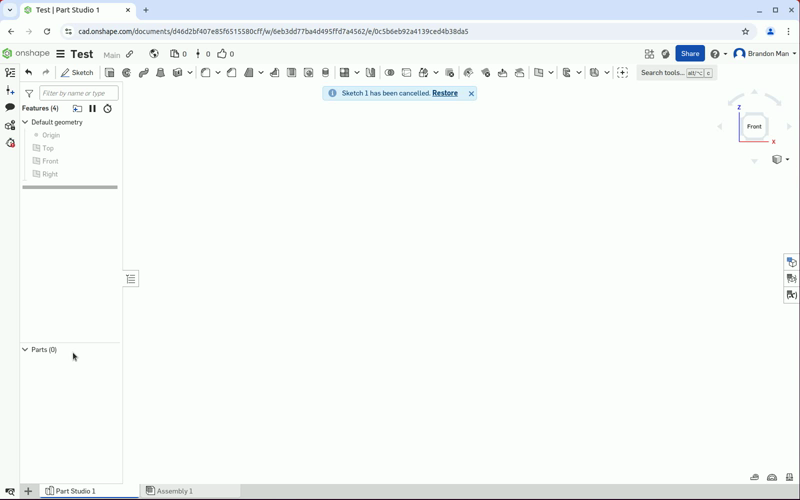
mouse_move(73, 352)
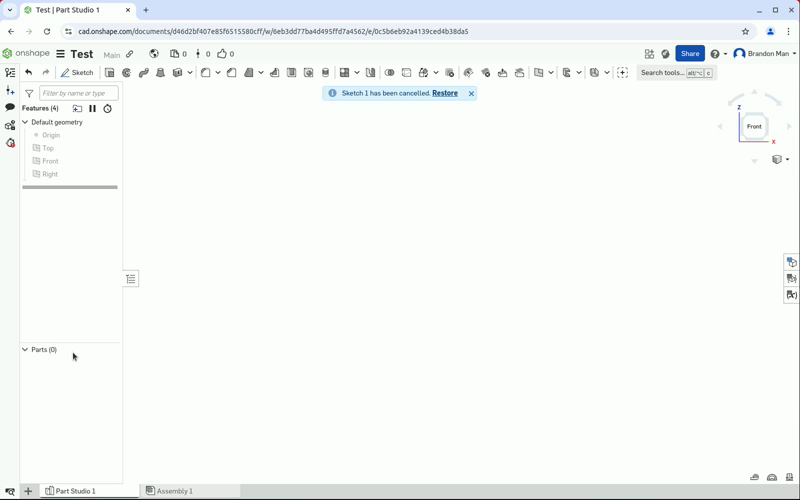
key(shift+y)
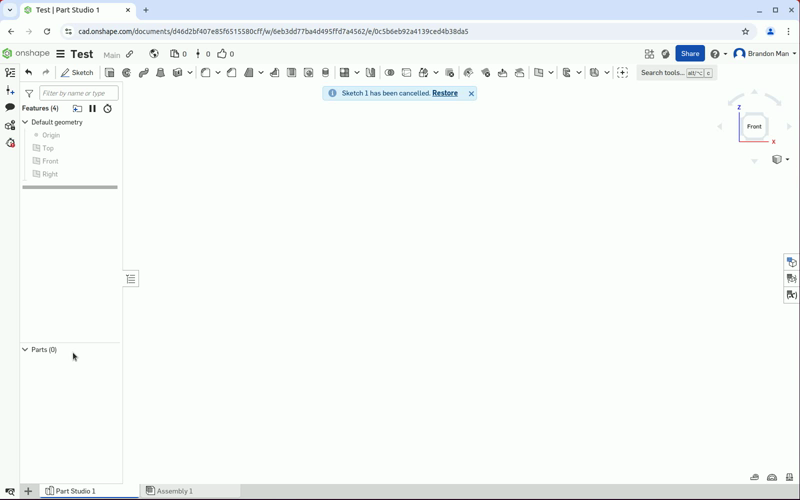
key(shift+s)
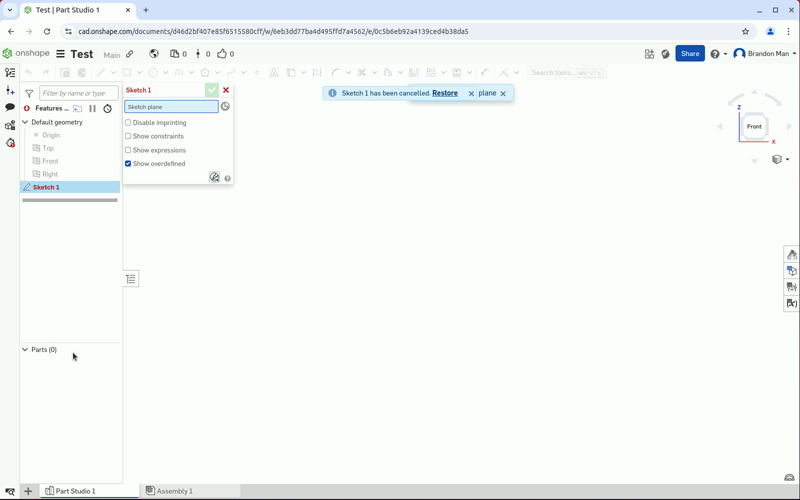
mouse_move(73, 163)
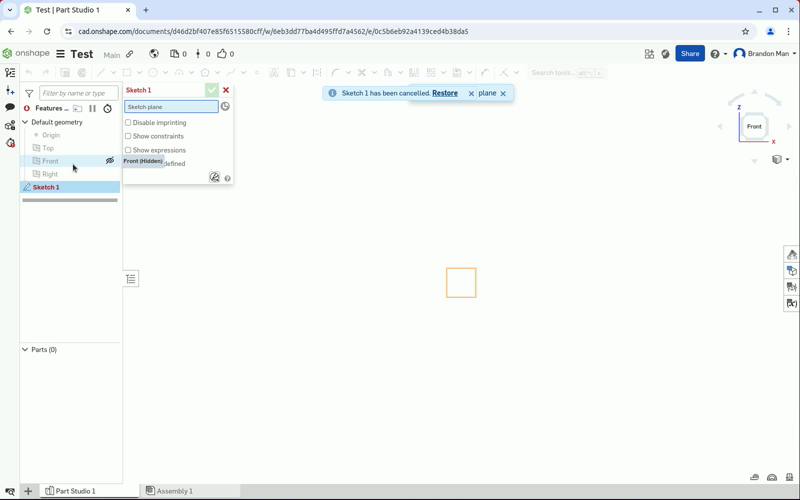
click(73, 163)
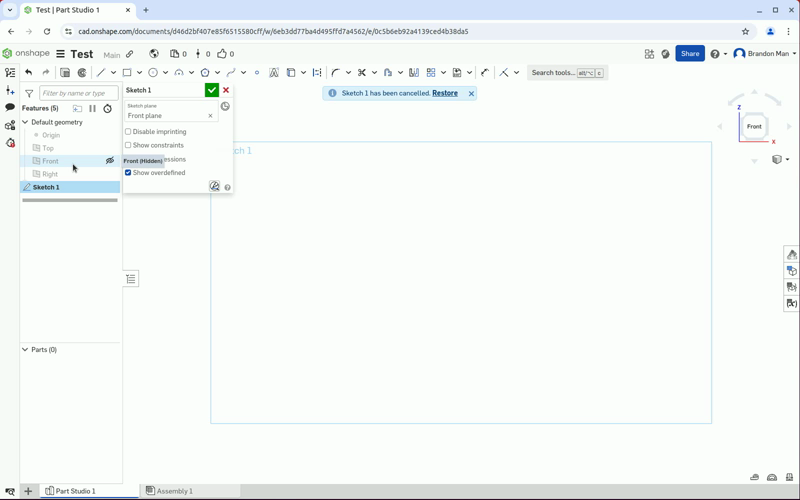
mouse_move(73, 352)
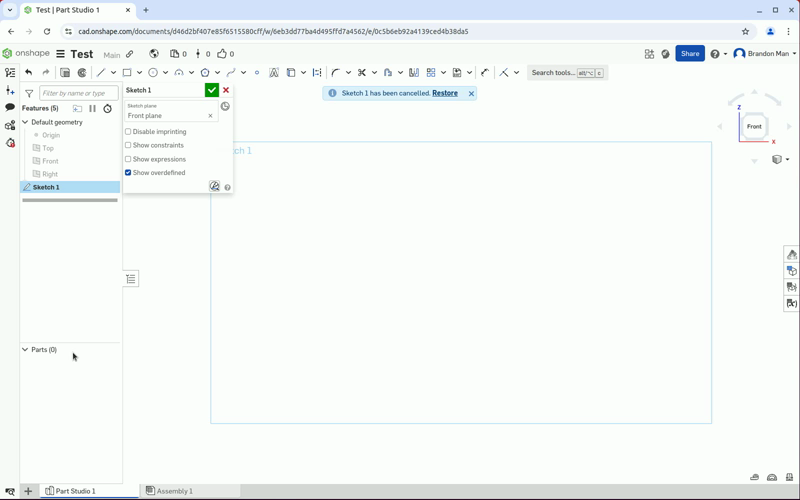
key(y)
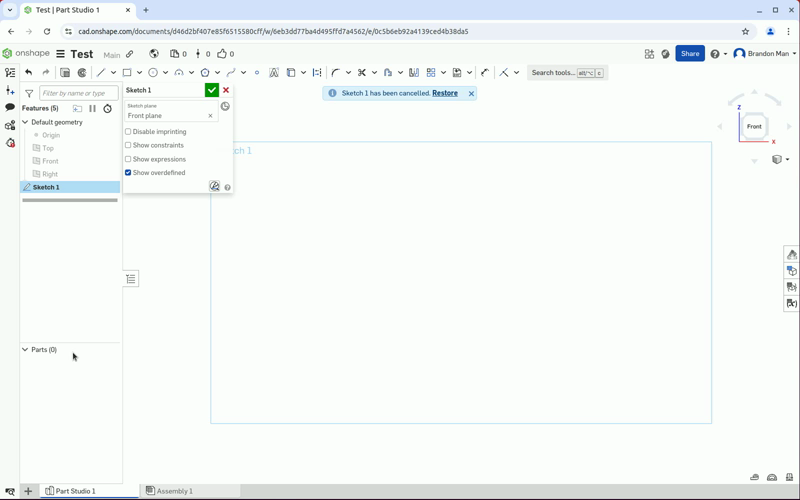
key(c)
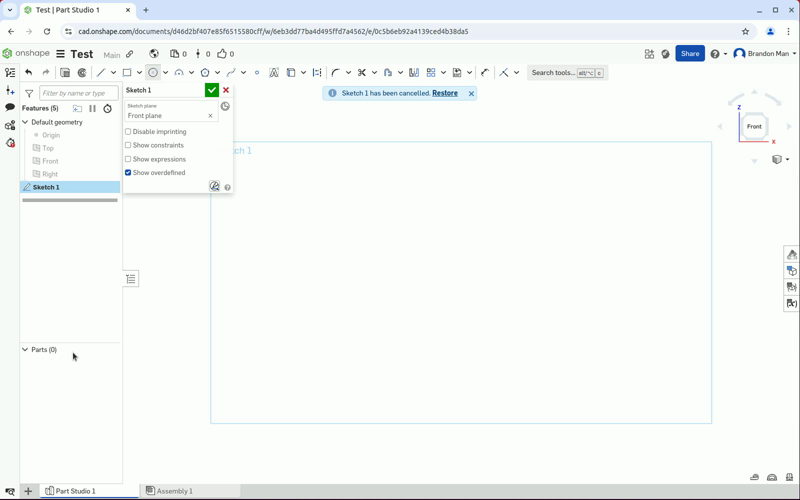
key_down(shift)
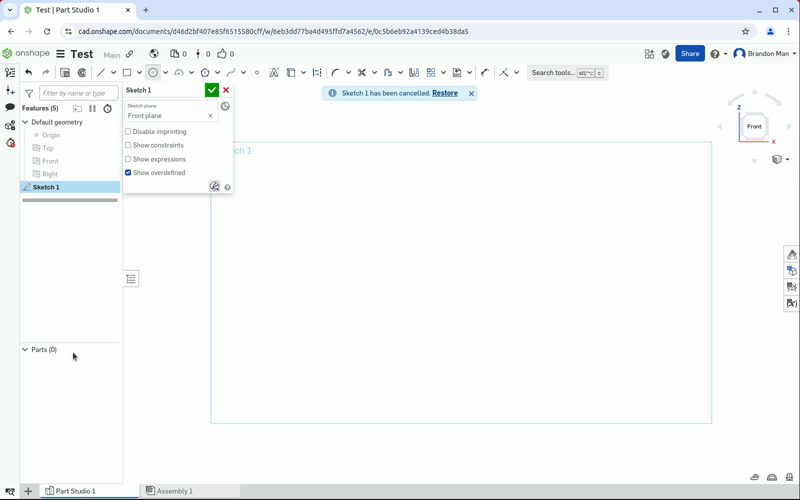
mouse_move(461, 282)
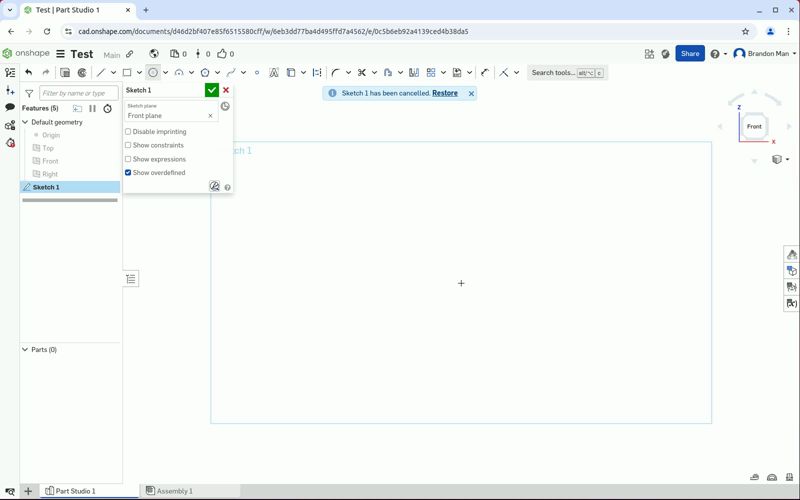
click(461, 282)
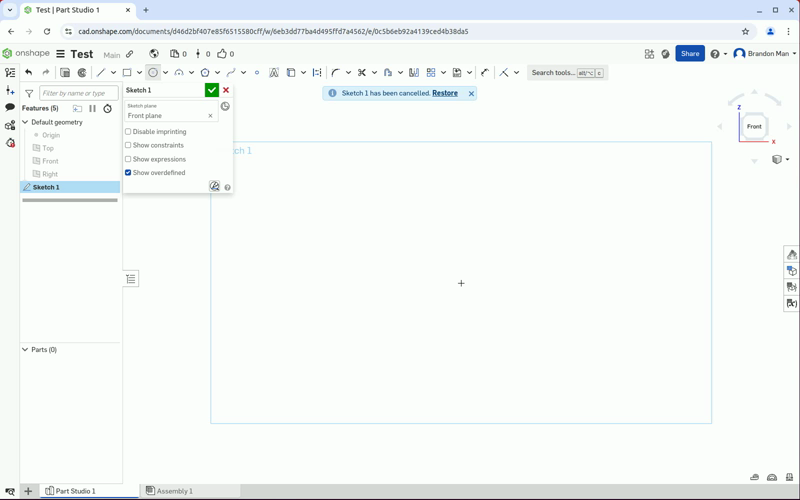
key_up(shift)
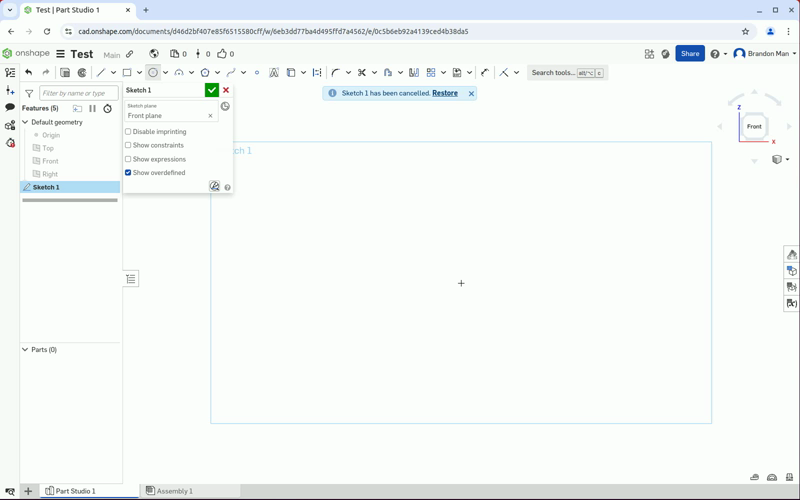
mouse_move(572, 282)
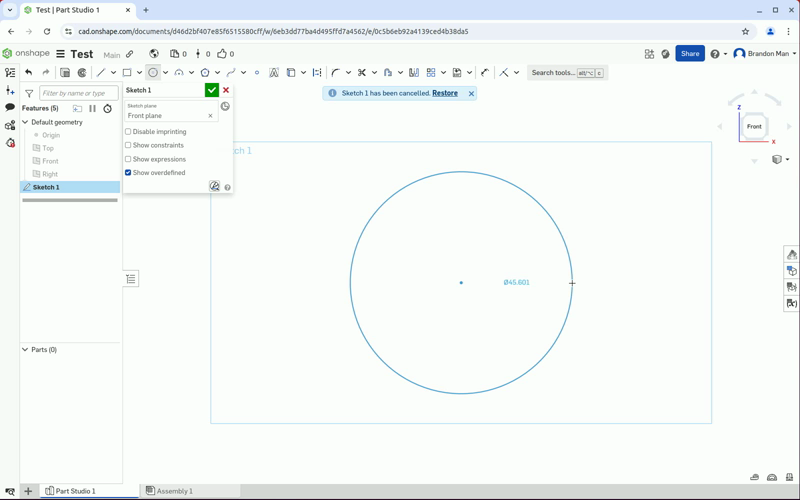
click(572, 282)
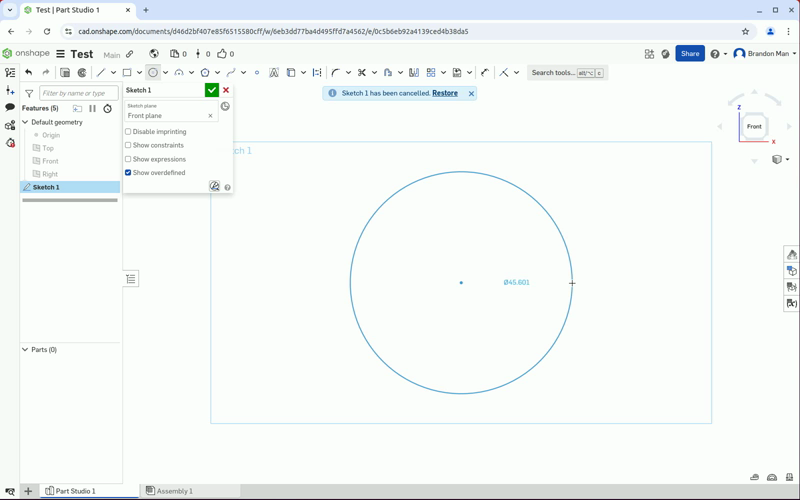
key(esc)
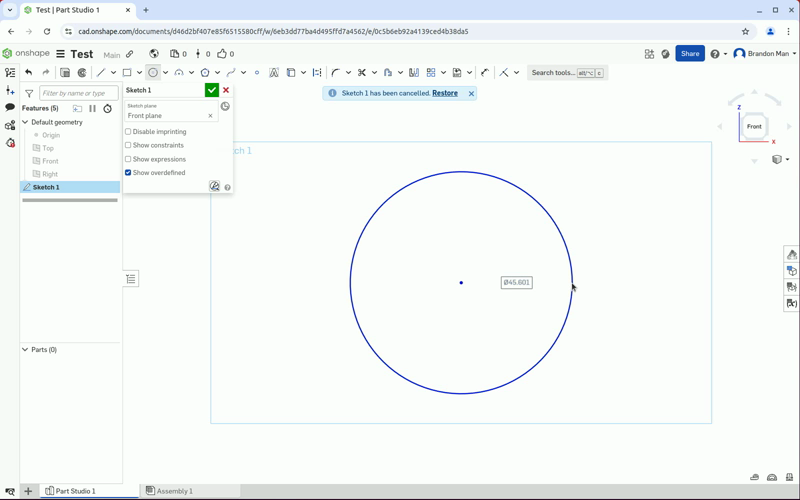
key(c)
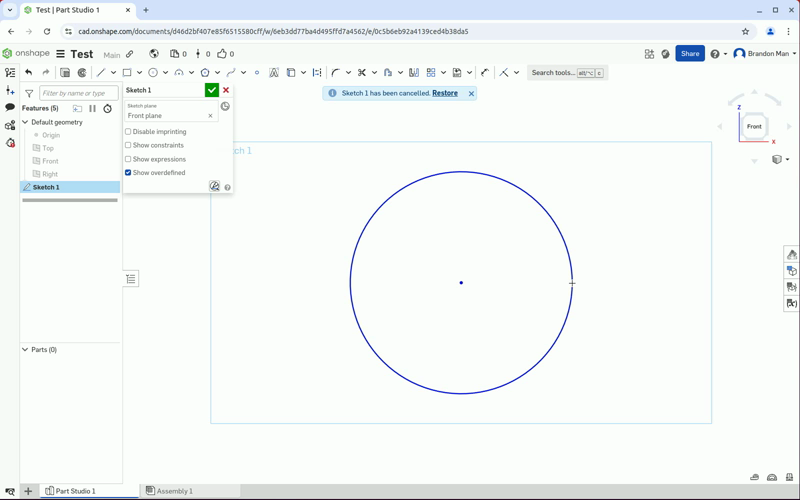
key_down(shift)
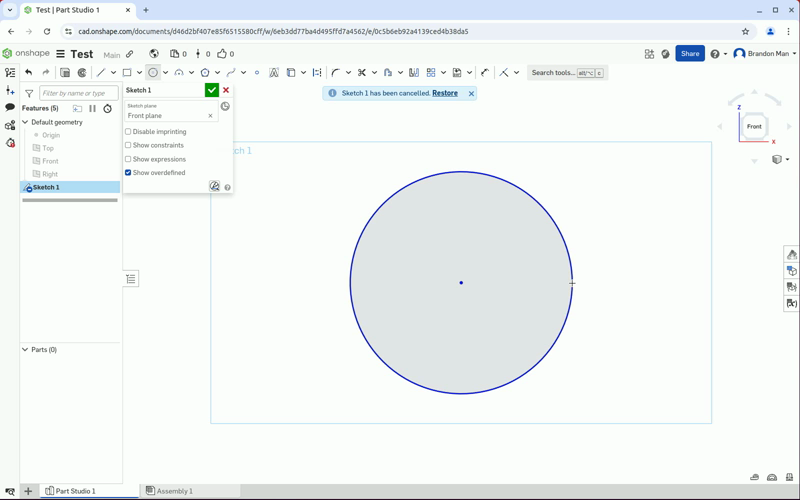
mouse_move(461, 282)
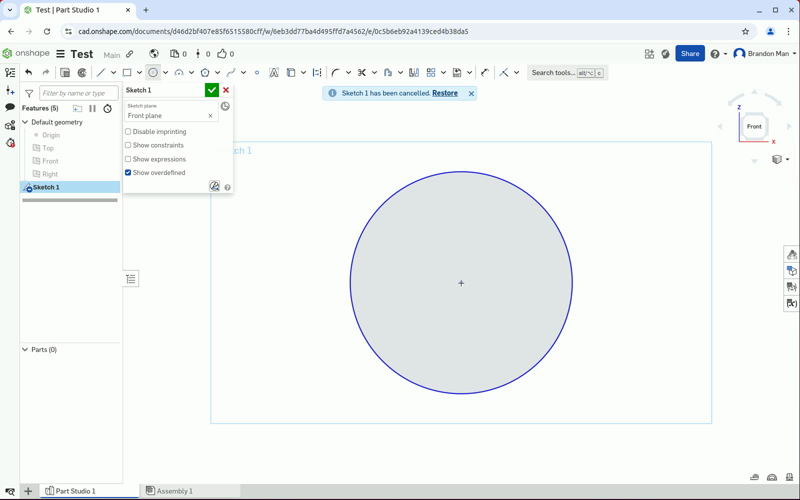
click(461, 282)
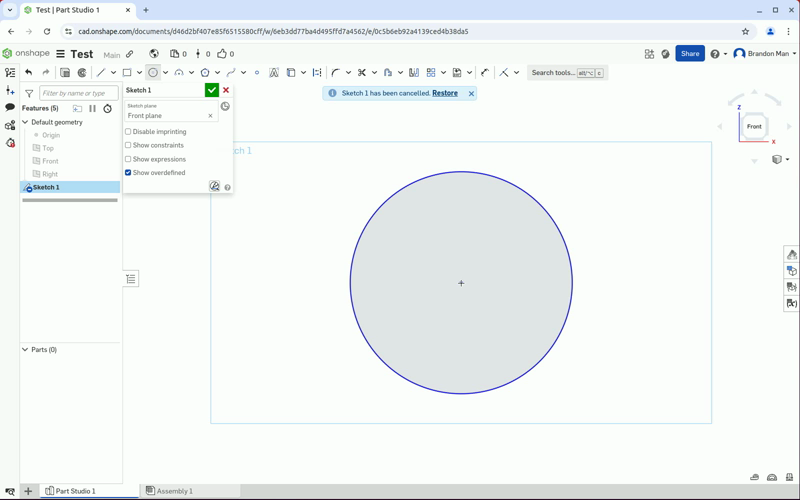
key_up(shift)
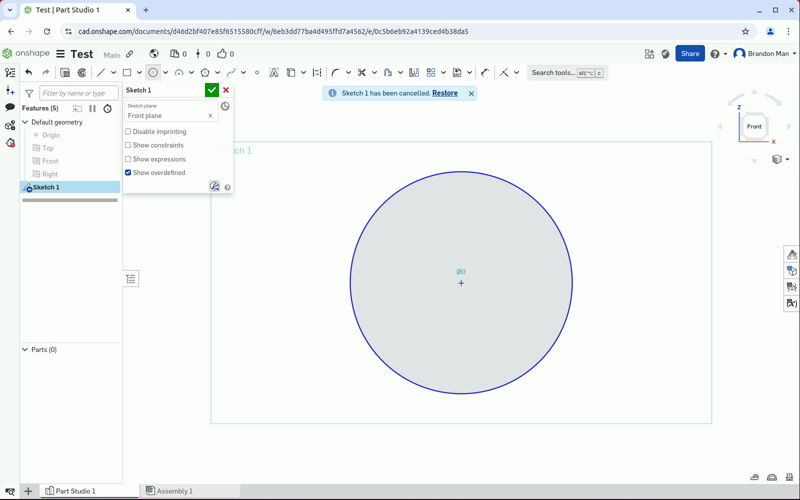
mouse_move(485, 282)
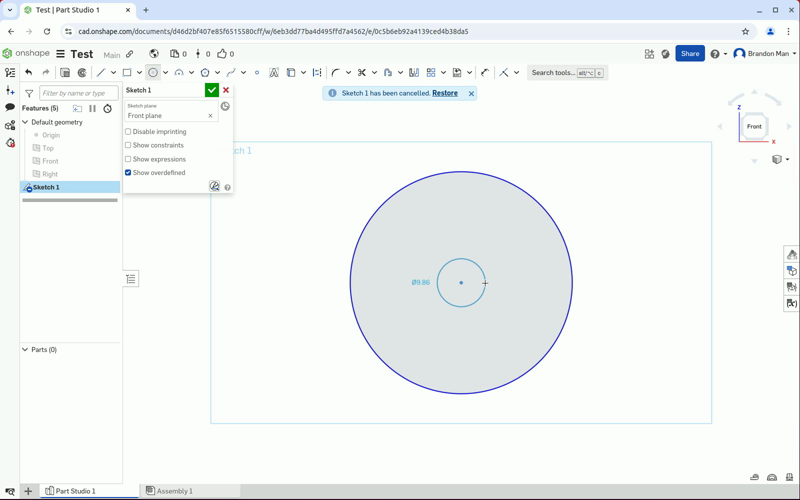
click(485, 282)
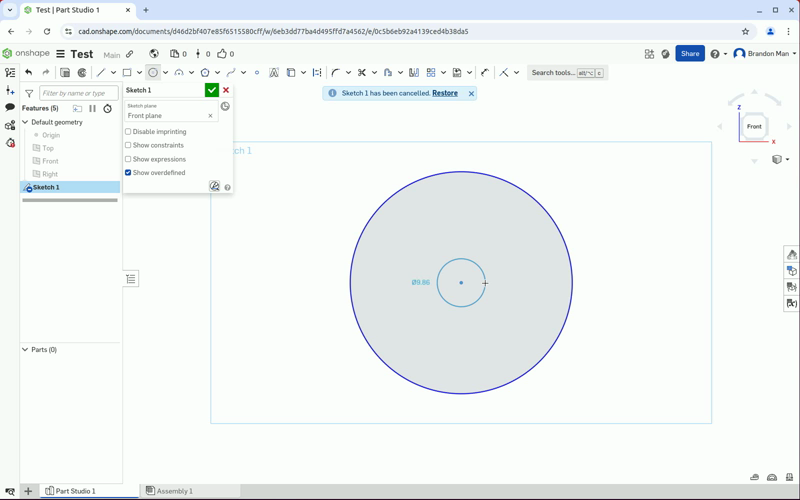
key(esc)
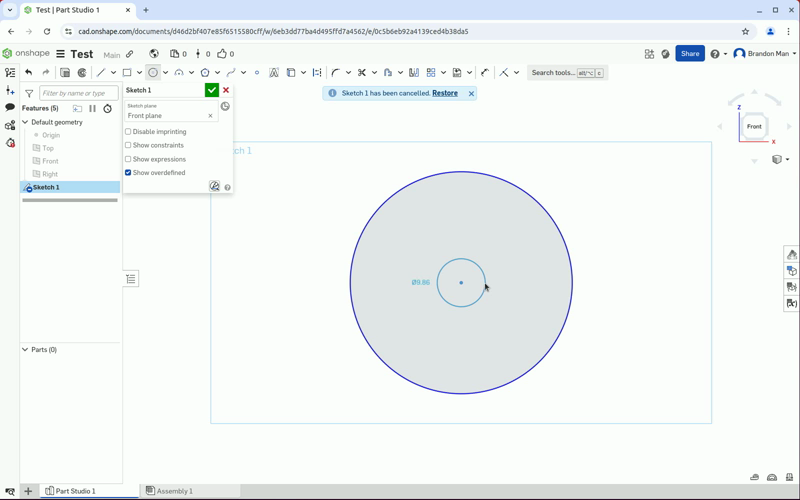
mouse_move(457, 232)
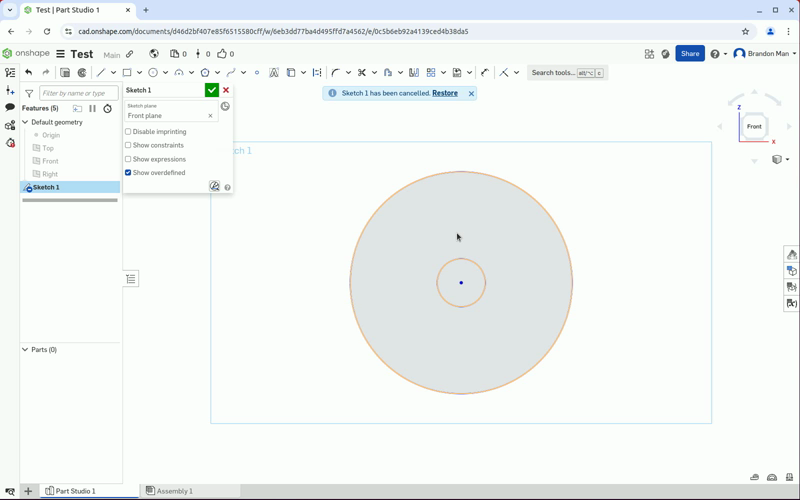
click(457, 232)
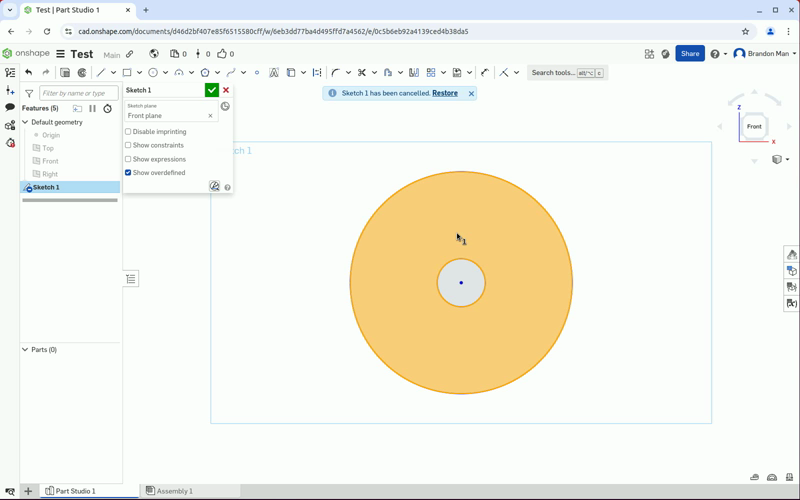
mouse_move(73, 352)
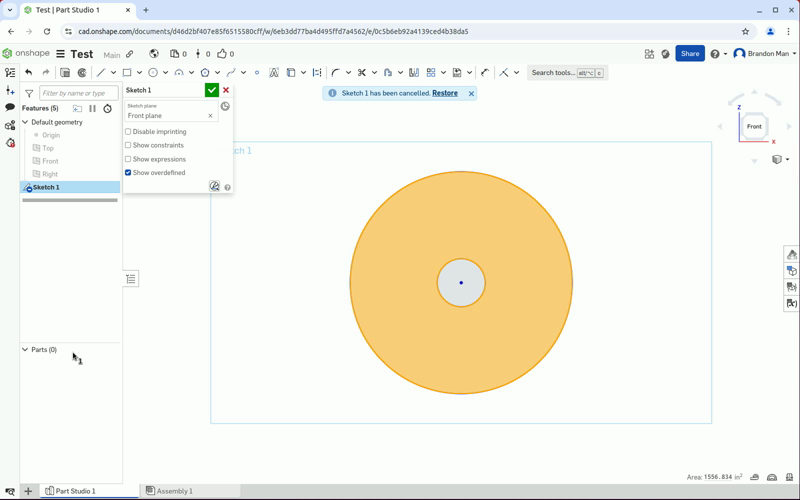
key(shift+y)
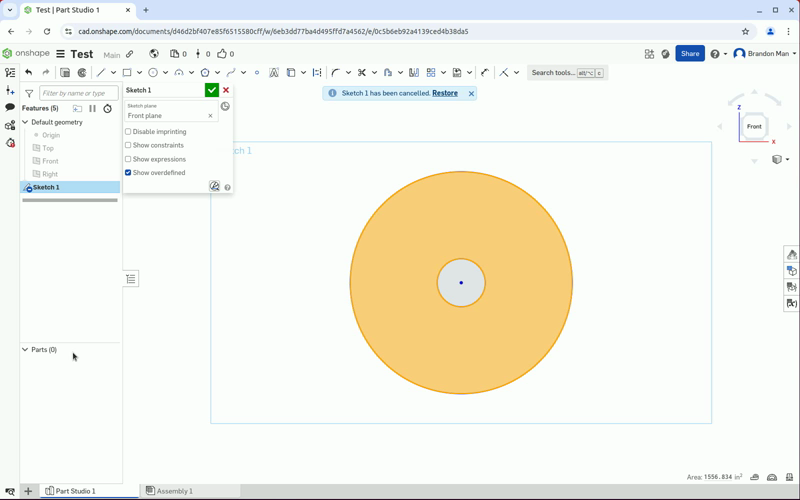
key(shift+e)
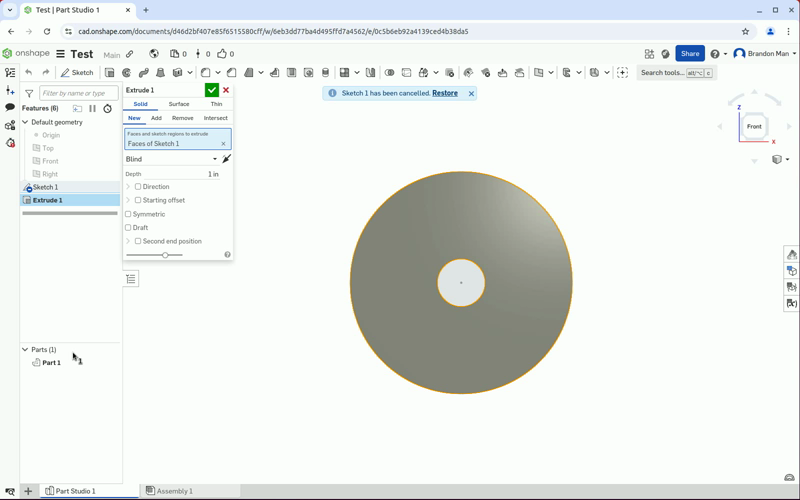
mouse_move(143, 106)
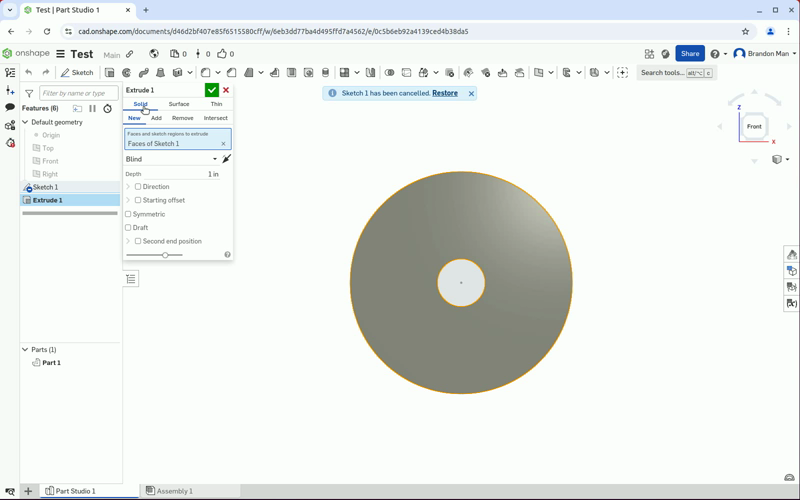
click(143, 106)
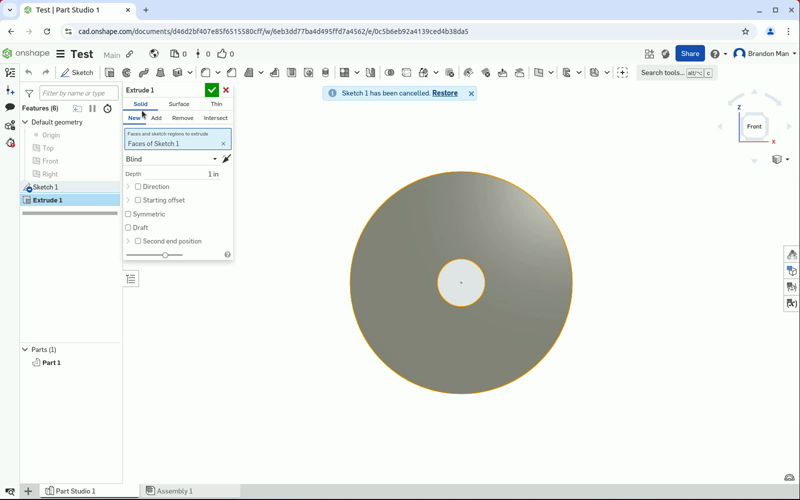
mouse_move(137, 120)
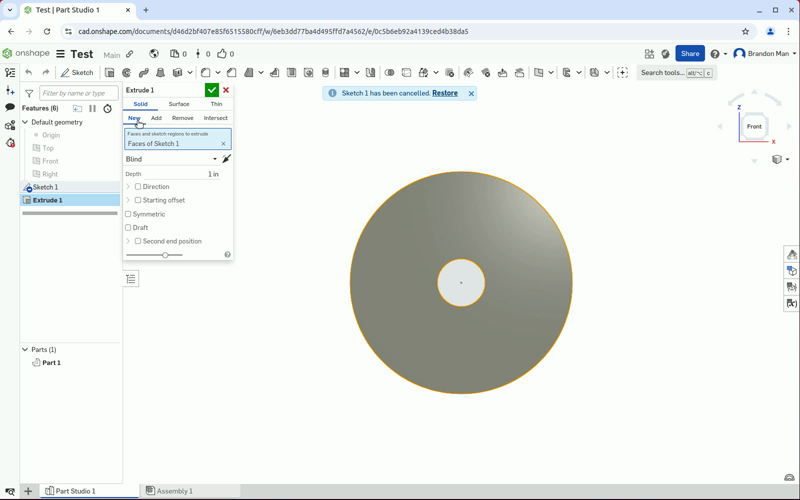
click(137, 120)
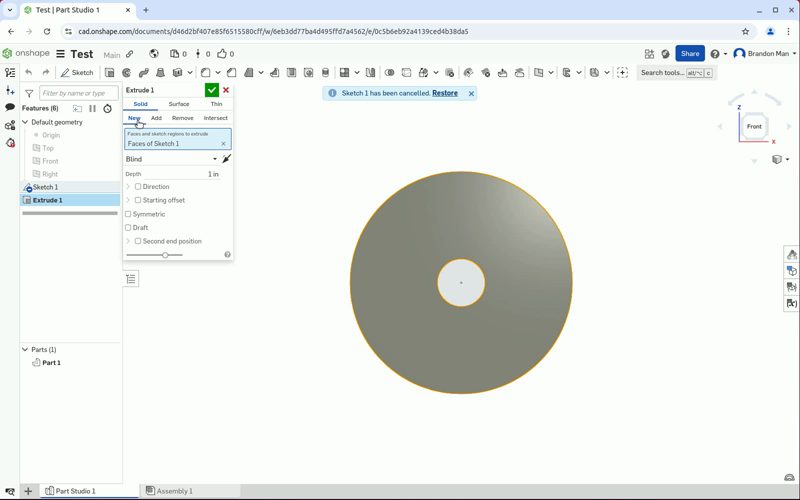
key(tab, 4)
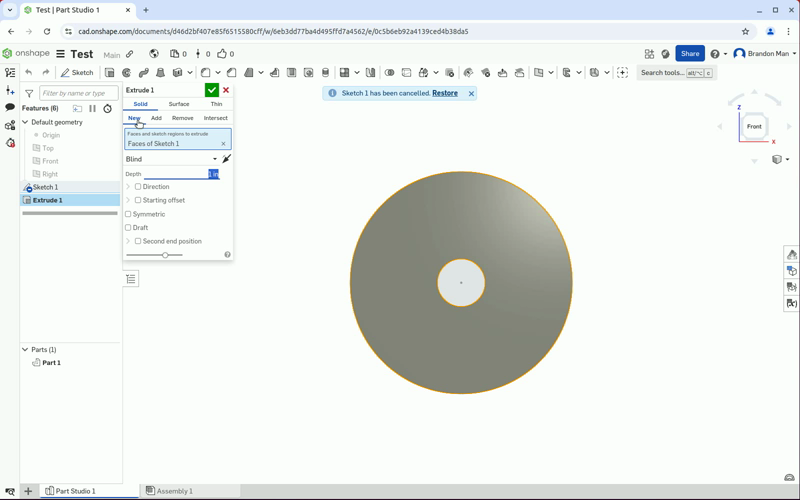
text(-0.241)
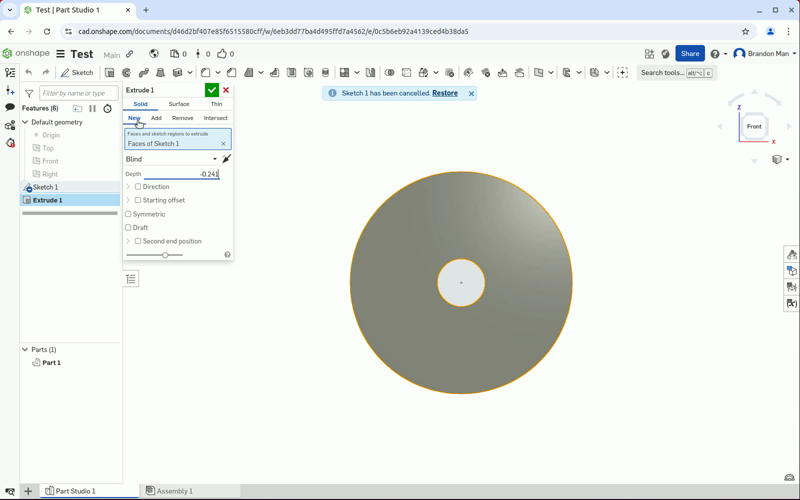
key(enter)
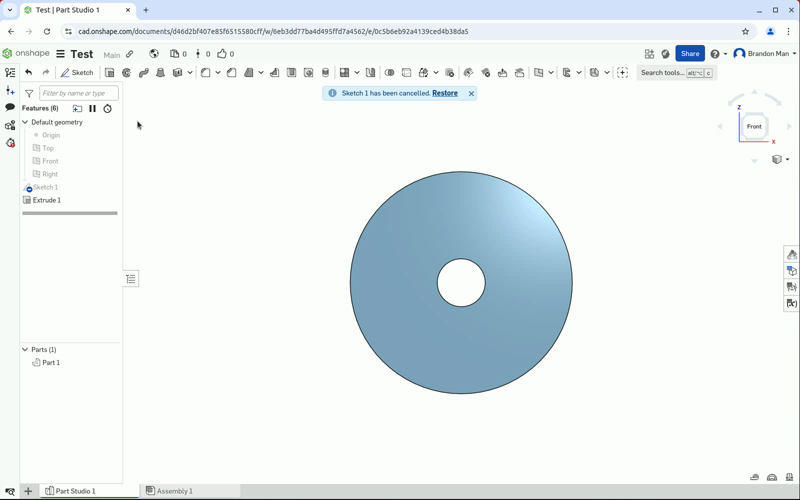
key(shift+h)
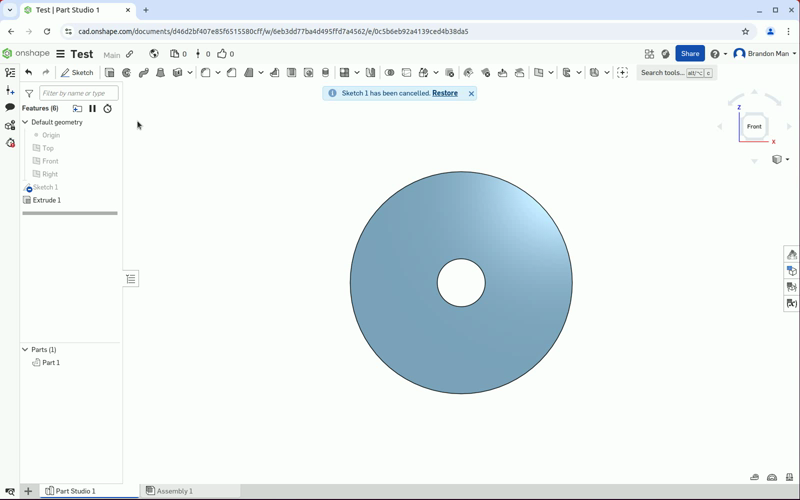
key(shift+h)
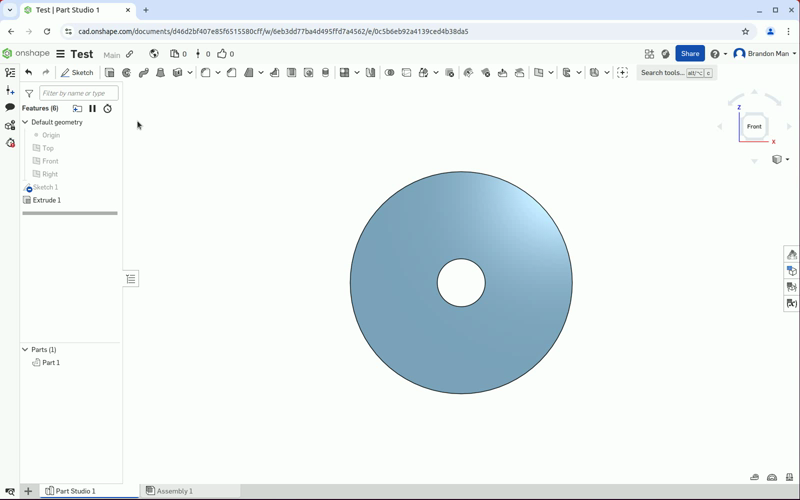
mouse_move(73, 189)
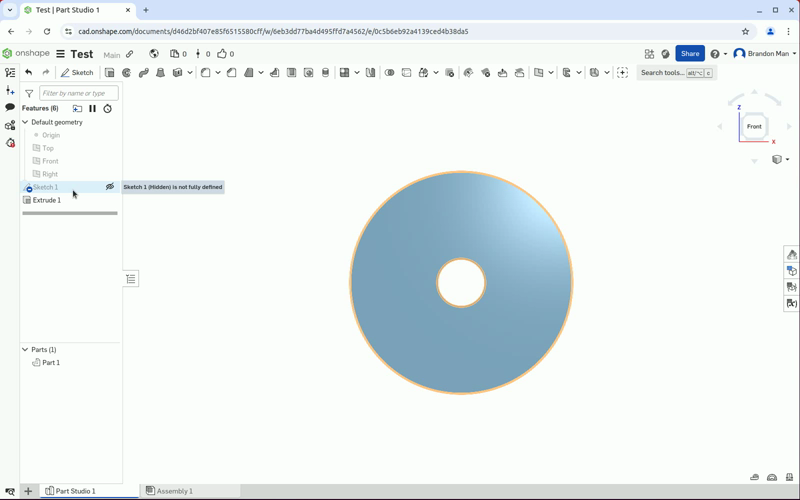
click(73, 189)
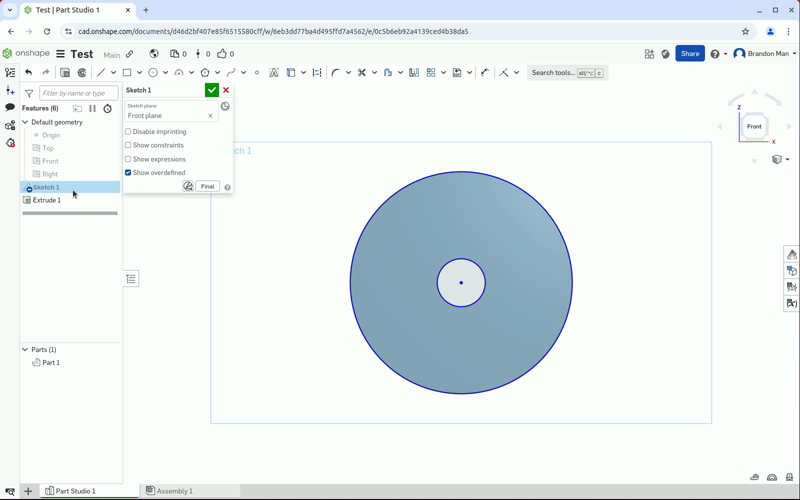
mouse_move(229, 92)
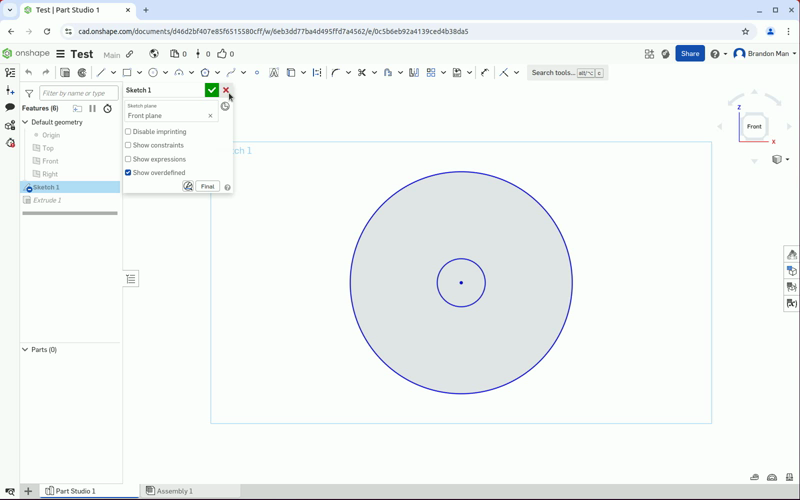
click(229, 92)
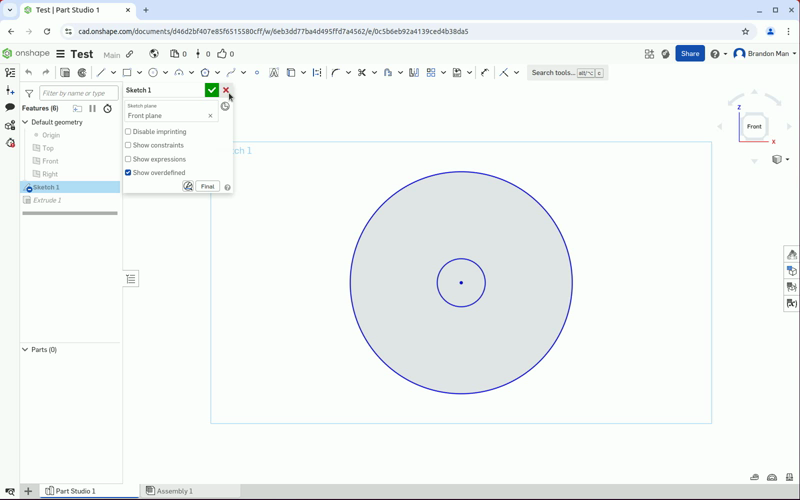
key(shift+s)
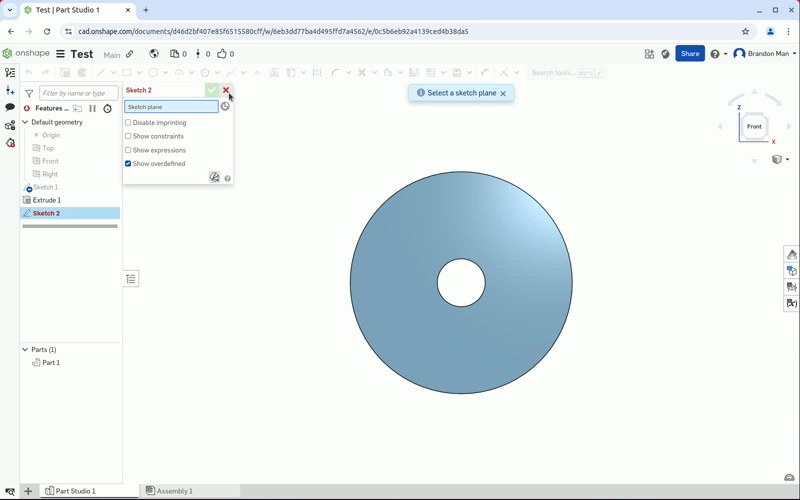
mouse_move(73, 163)
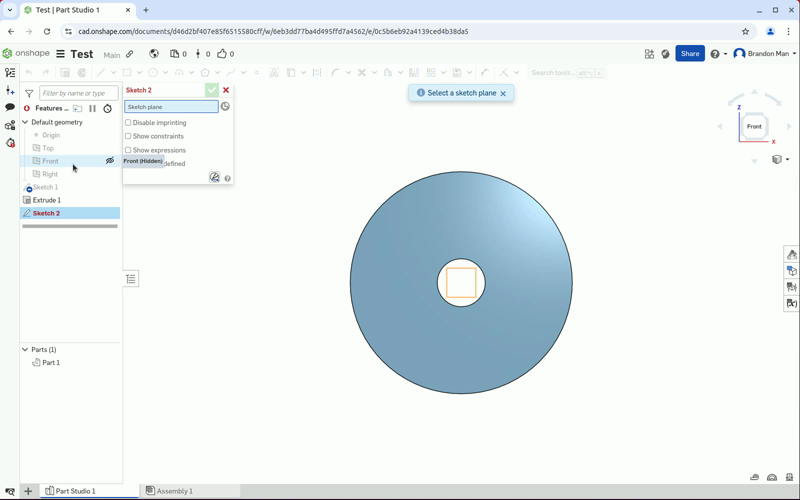
click(73, 163)
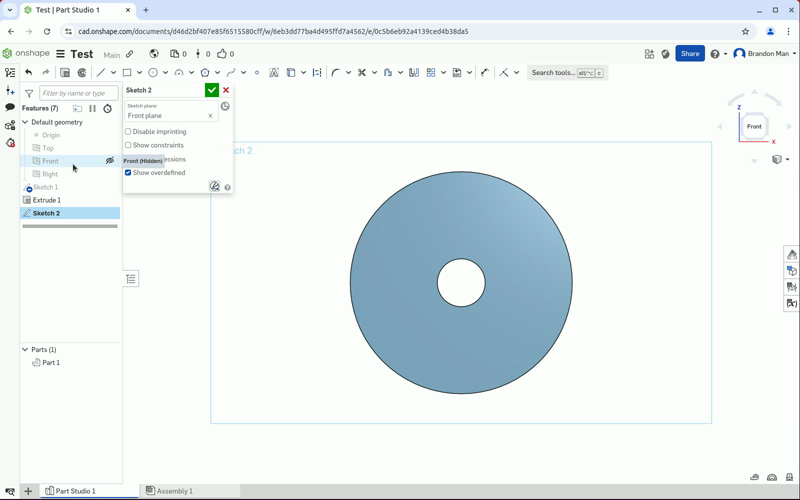
mouse_move(73, 352)
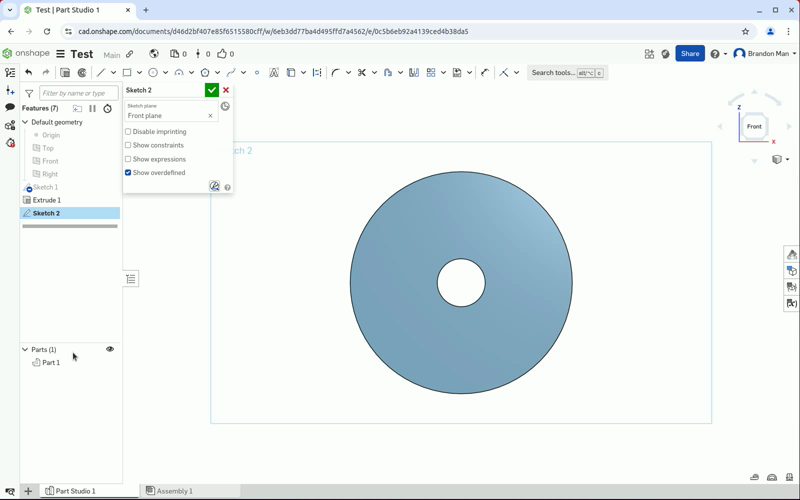
key(y)
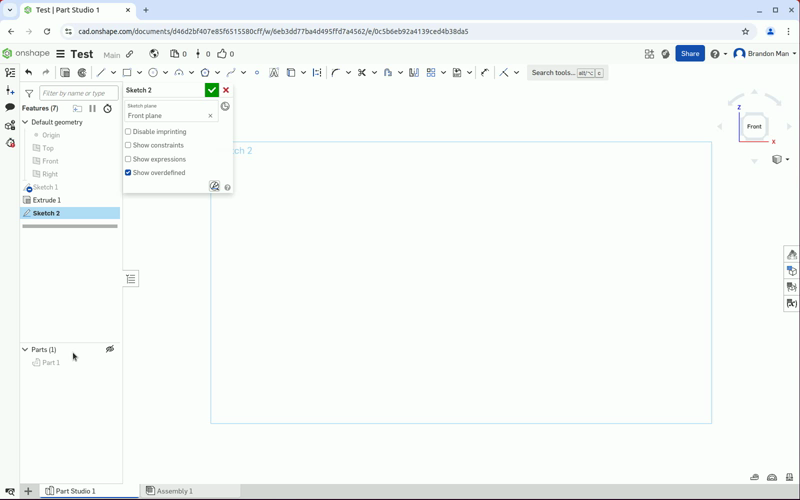
key(c)
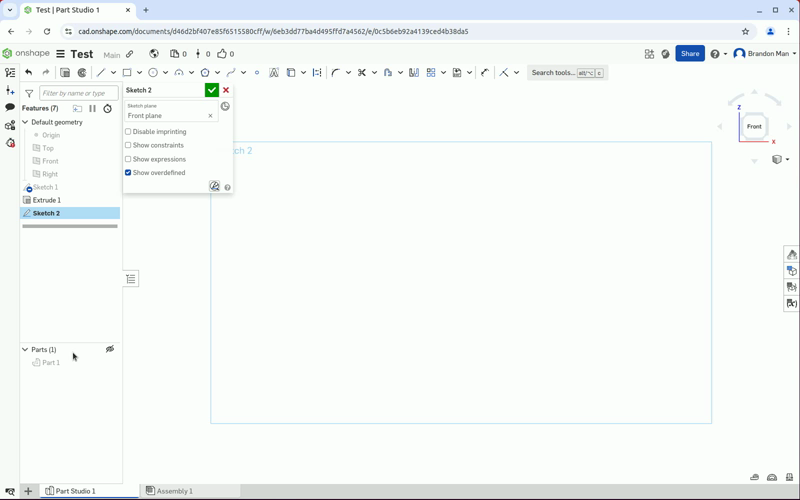
key_down(shift)
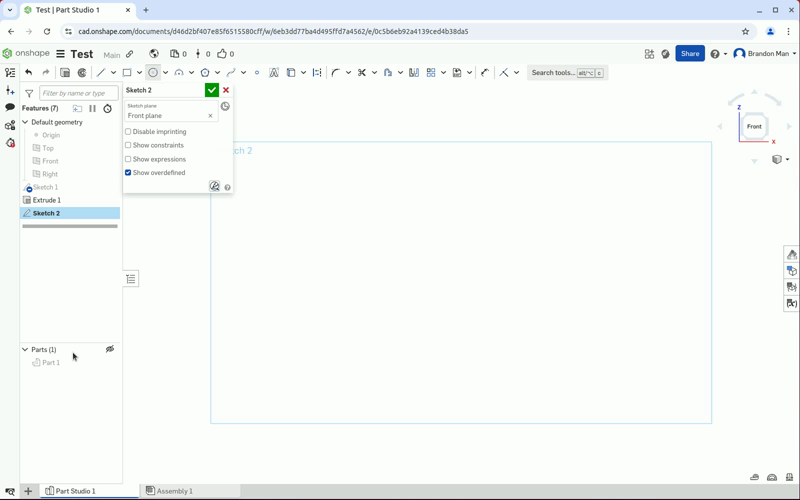
mouse_move(461, 282)
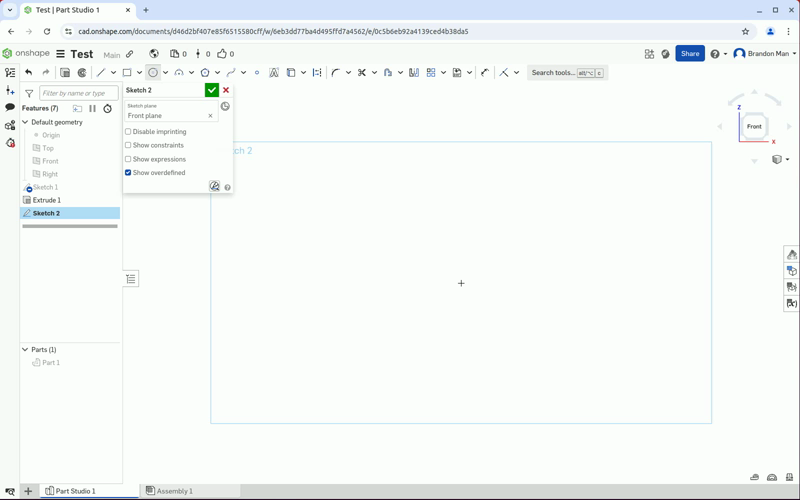
click(461, 282)
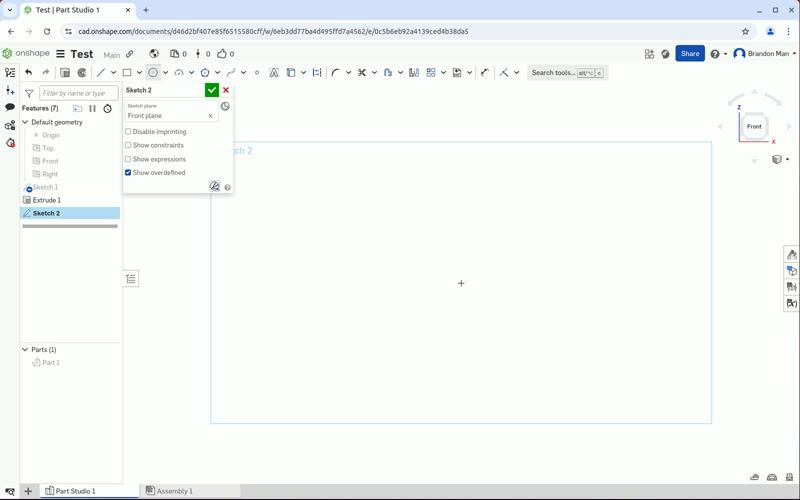
key_up(shift)
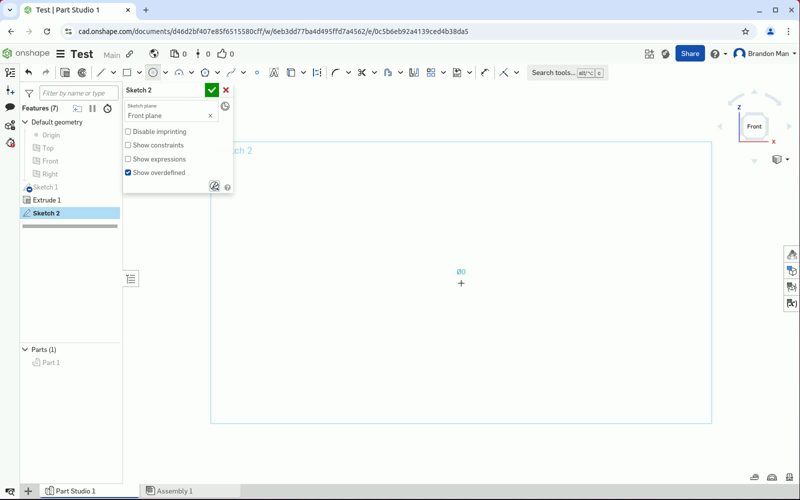
mouse_move(486, 282)
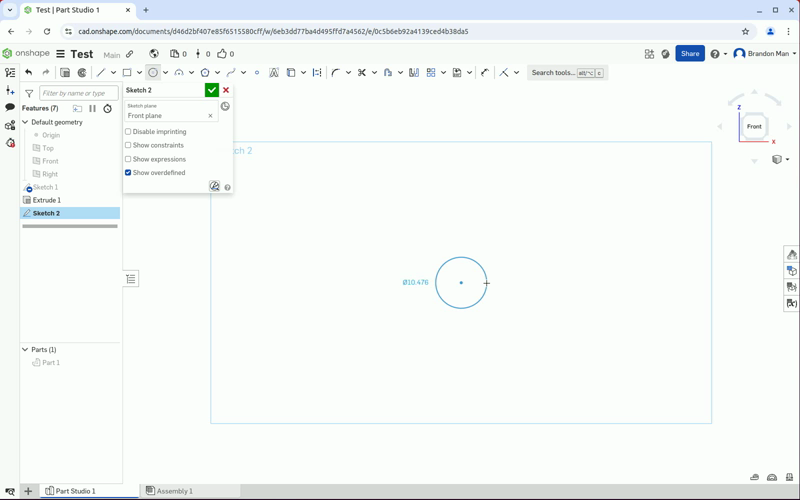
click(486, 282)
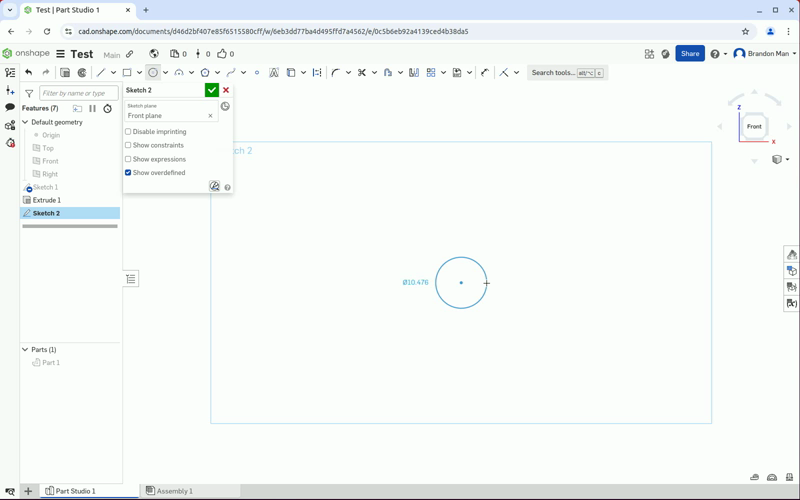
key(esc)
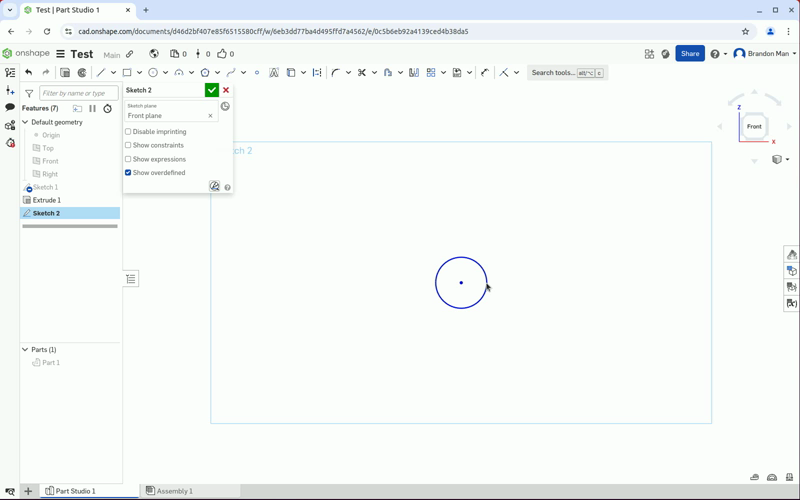
key(c)
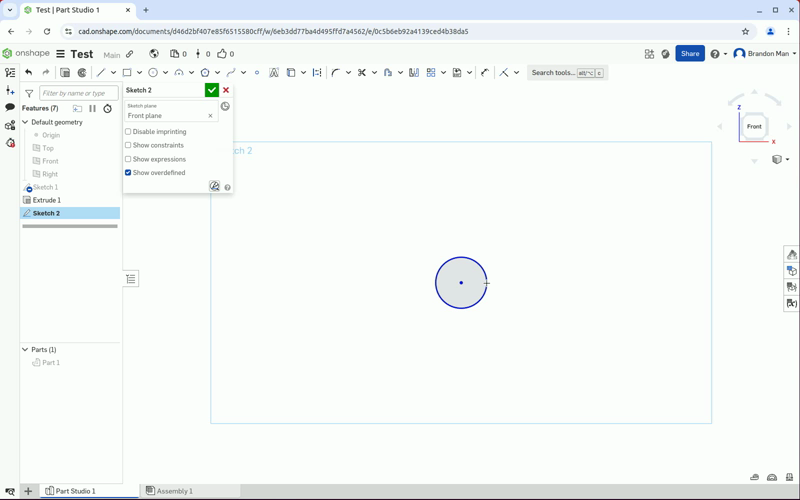
key_down(shift)
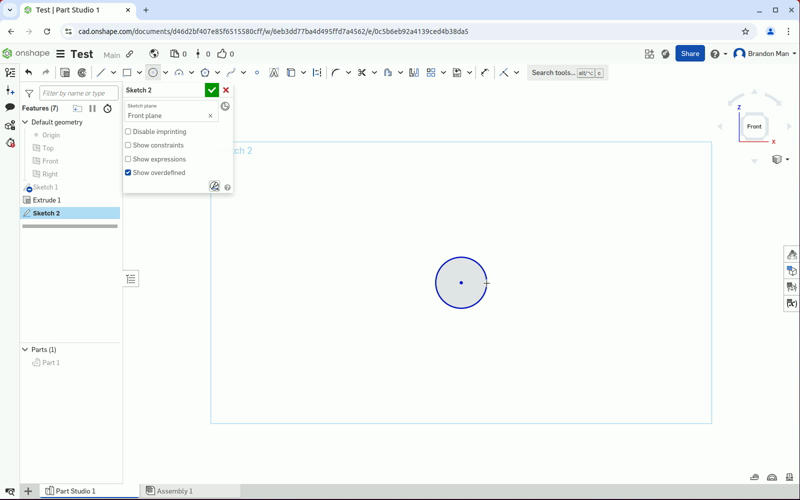
mouse_move(461, 282)
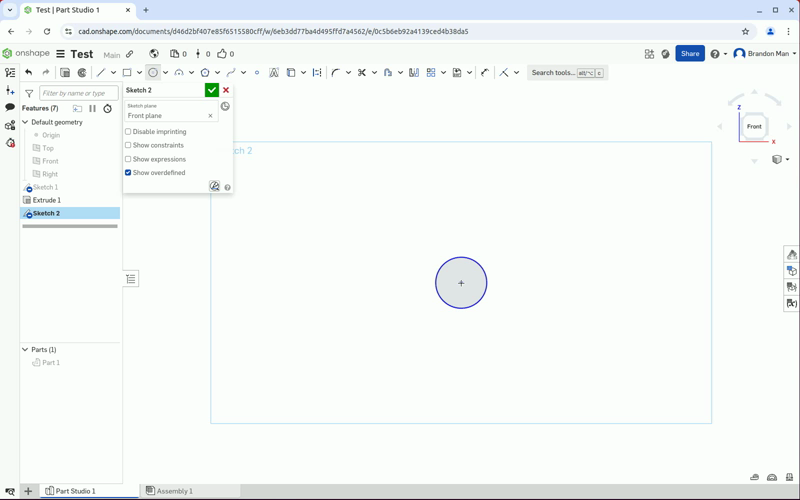
click(461, 282)
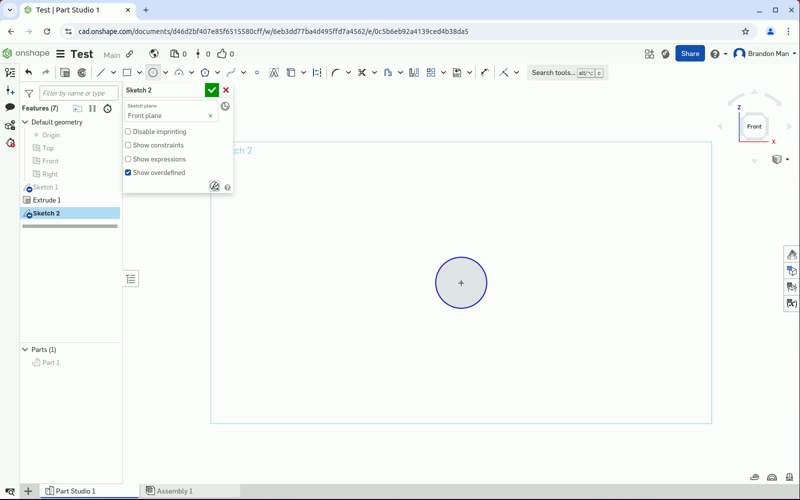
key_up(shift)
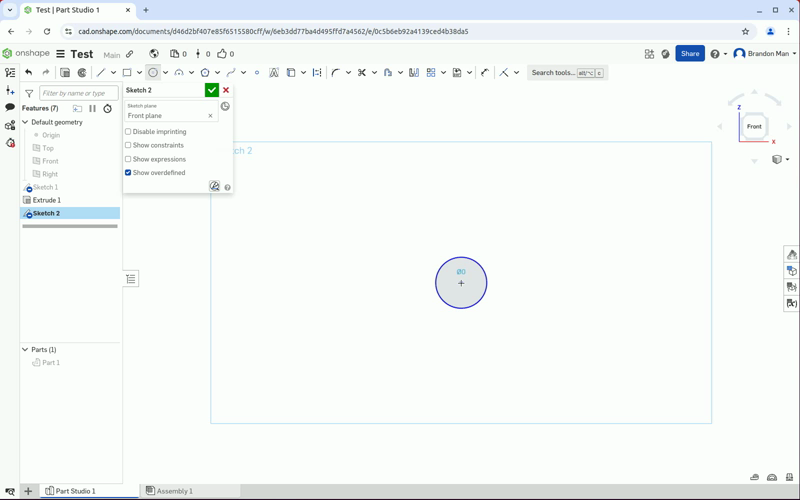
mouse_move(467, 282)
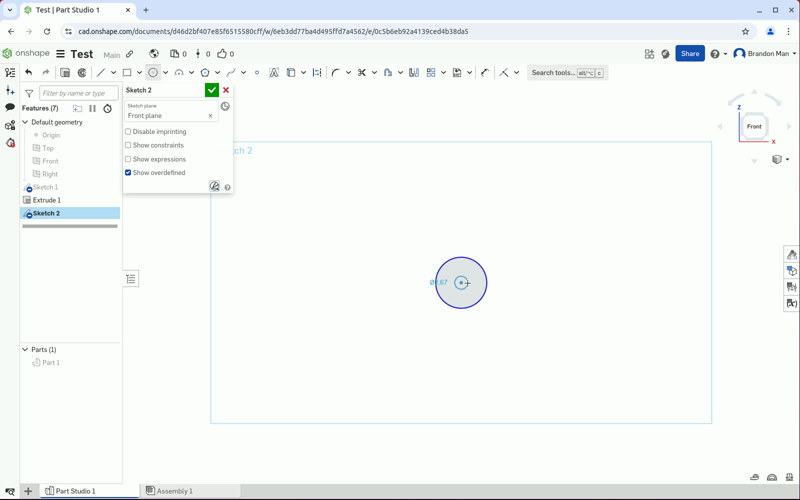
click(467, 282)
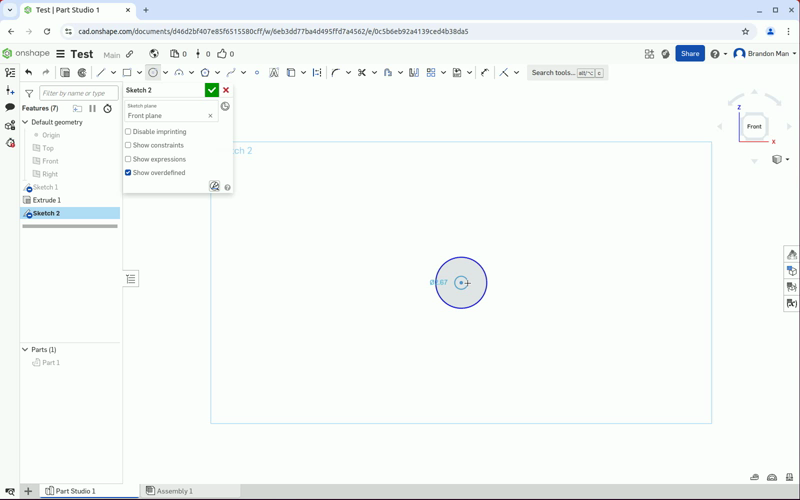
key(esc)
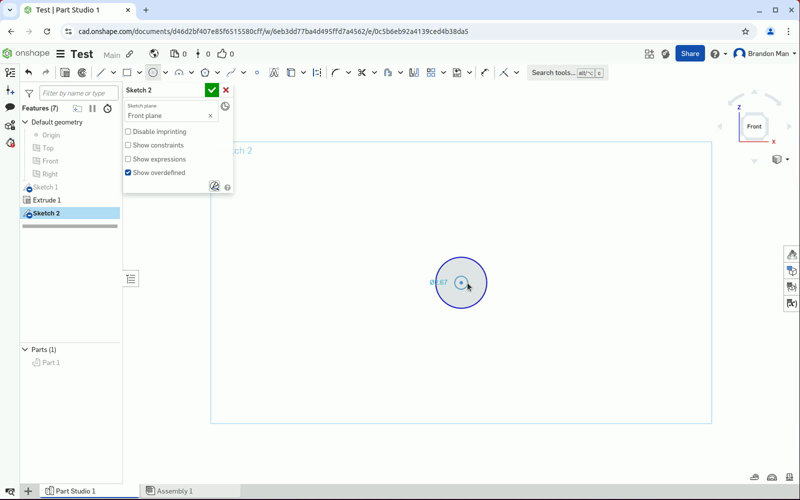
mouse_move(468, 305)
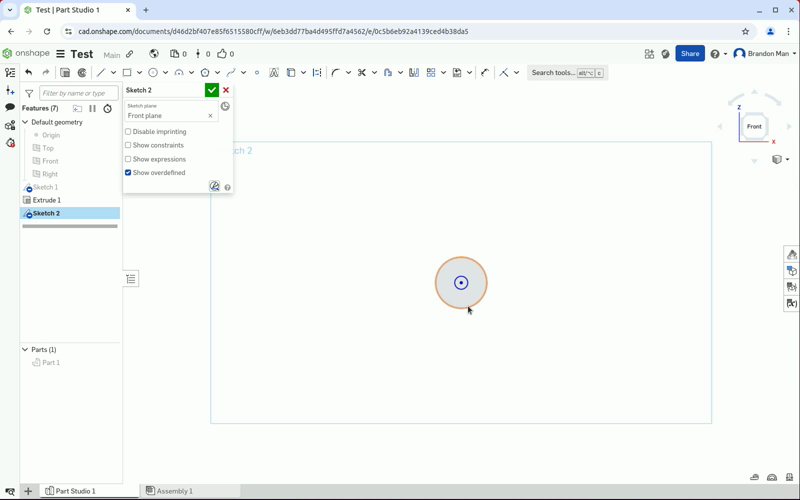
click(468, 305)
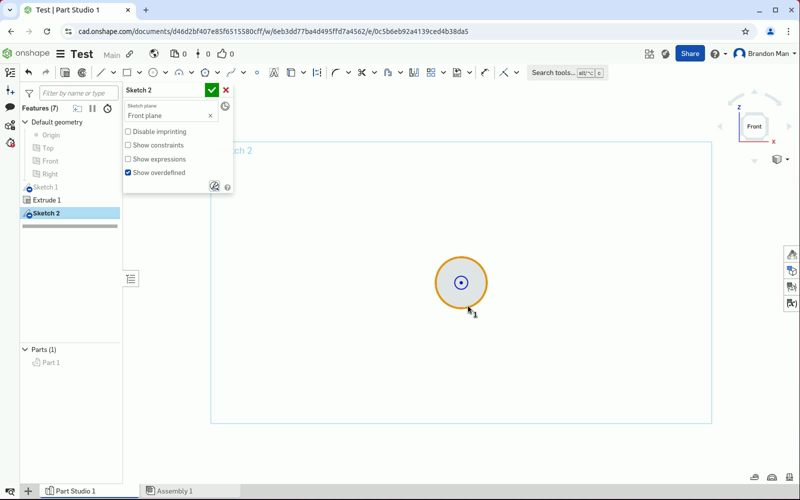
mouse_move(73, 352)
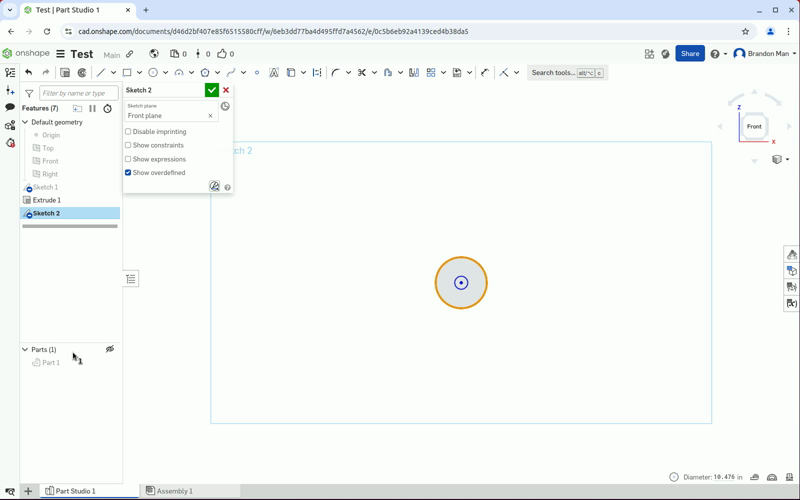
key(shift+y)
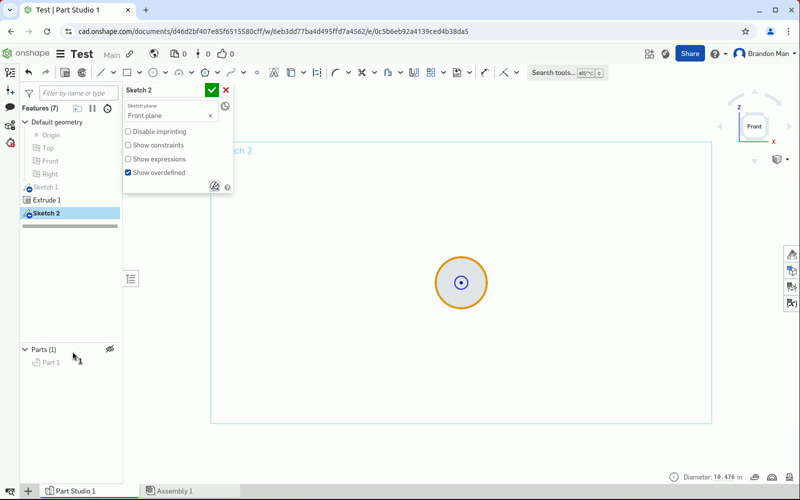
key(shift+e)
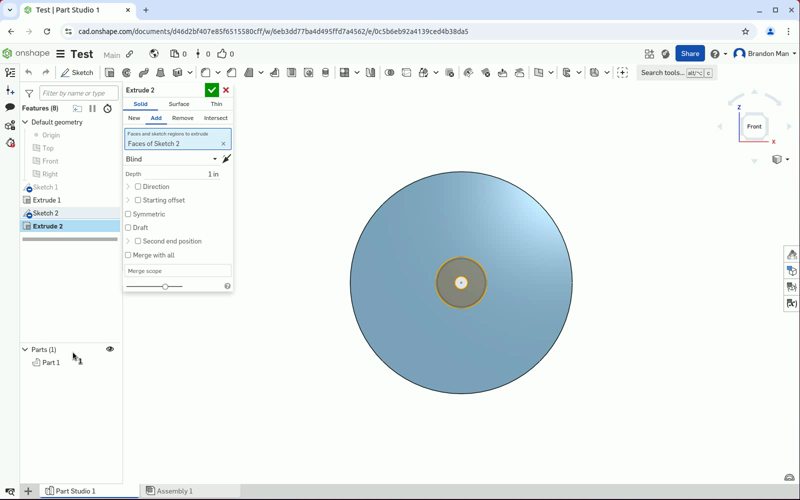
mouse_move(143, 106)
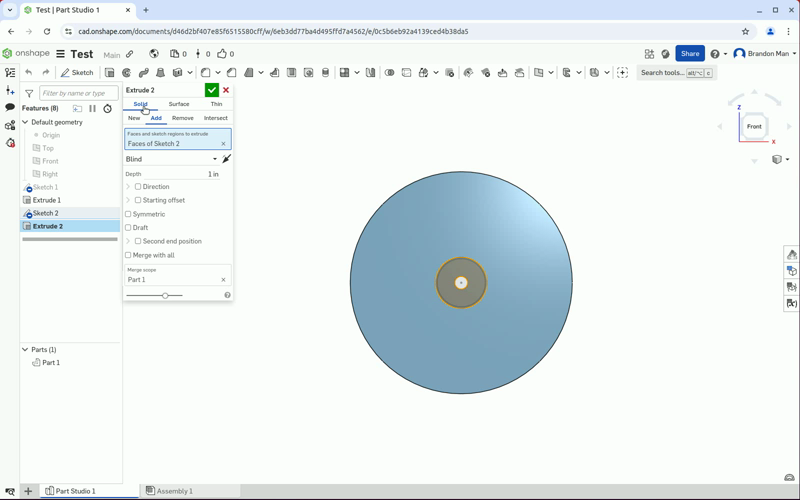
click(143, 106)
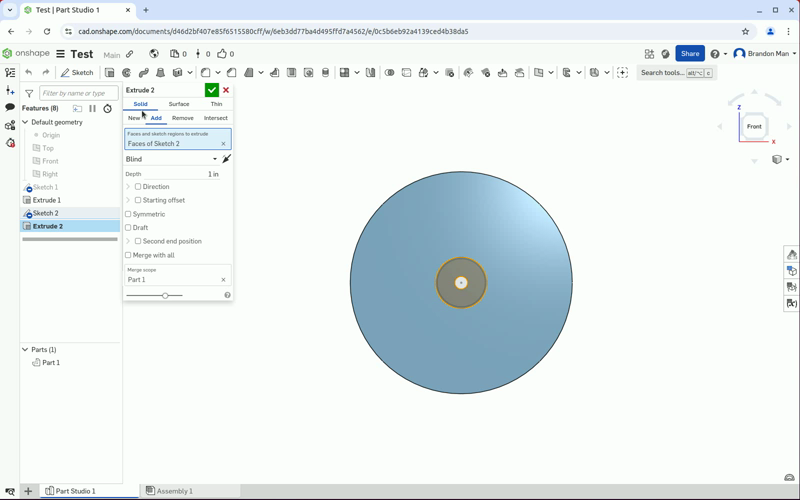
mouse_move(137, 120)
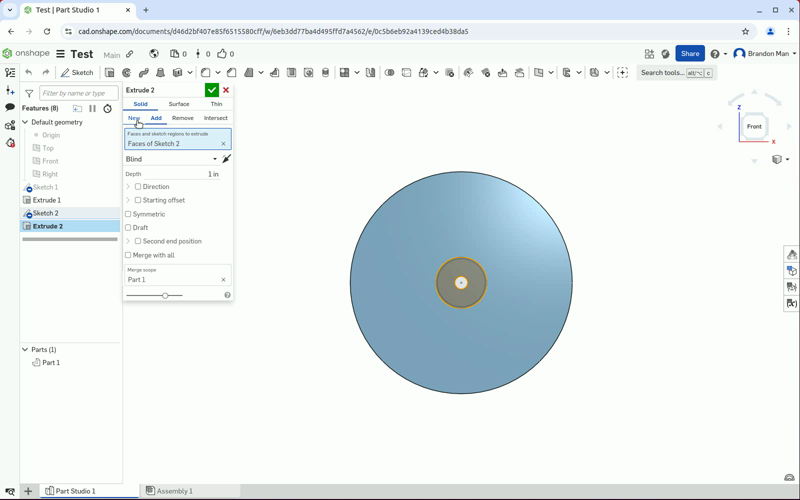
click(137, 120)
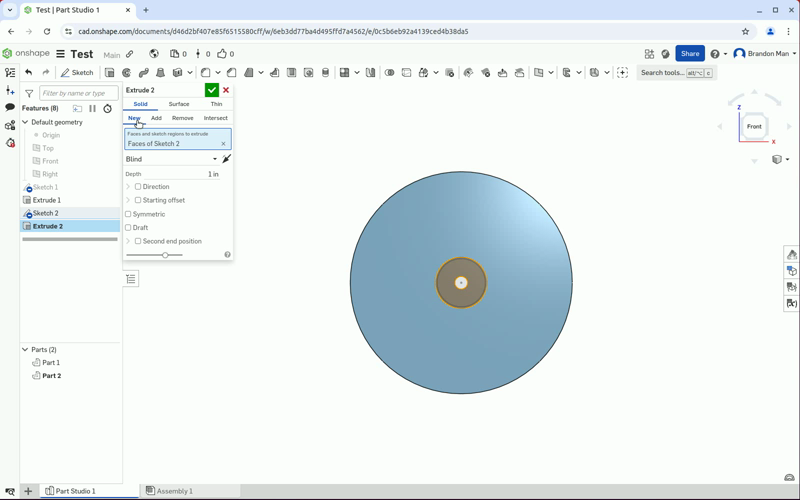
key(tab, 4)
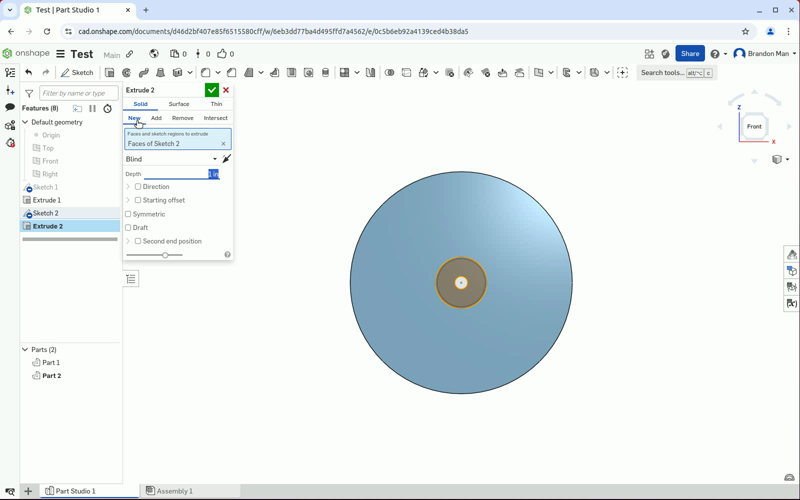
text(-0.241)
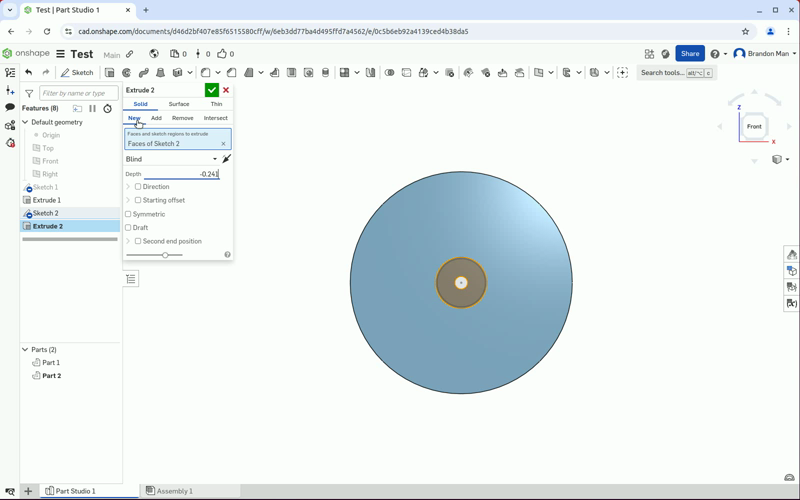
key(enter)
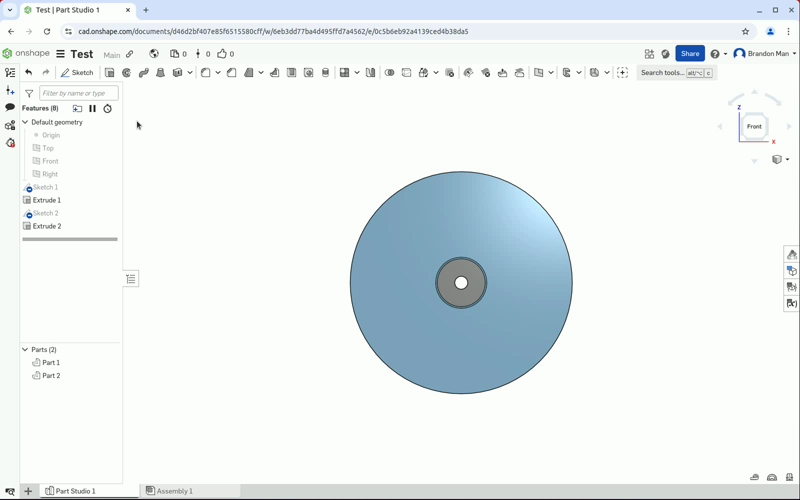
key(shift+h)
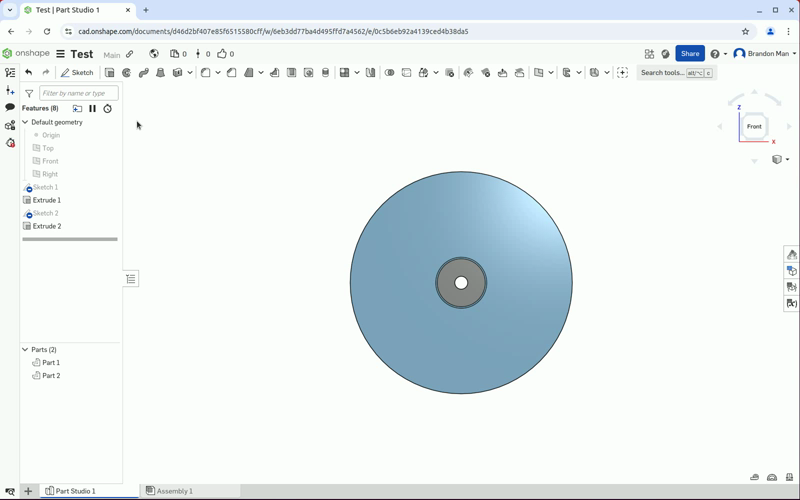
key(shift+h)
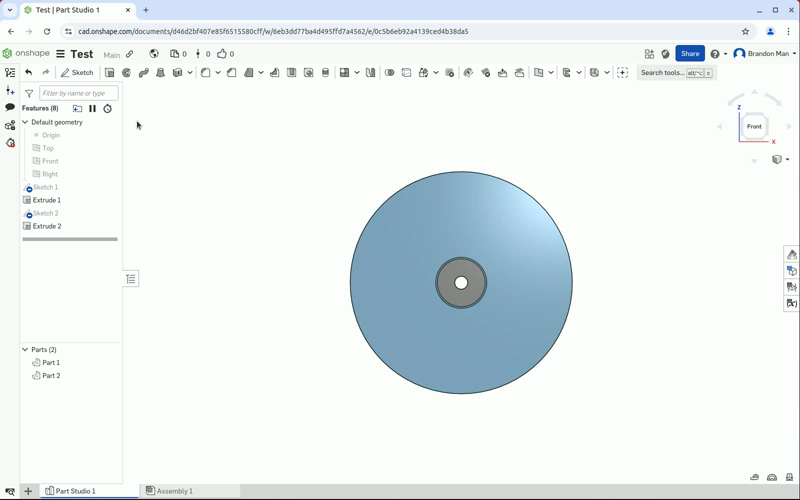
mouse_move(73, 189)
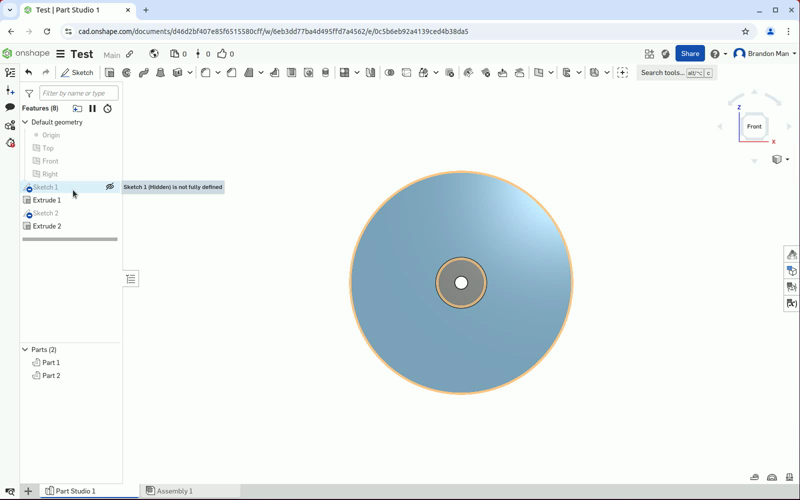
click(73, 189)
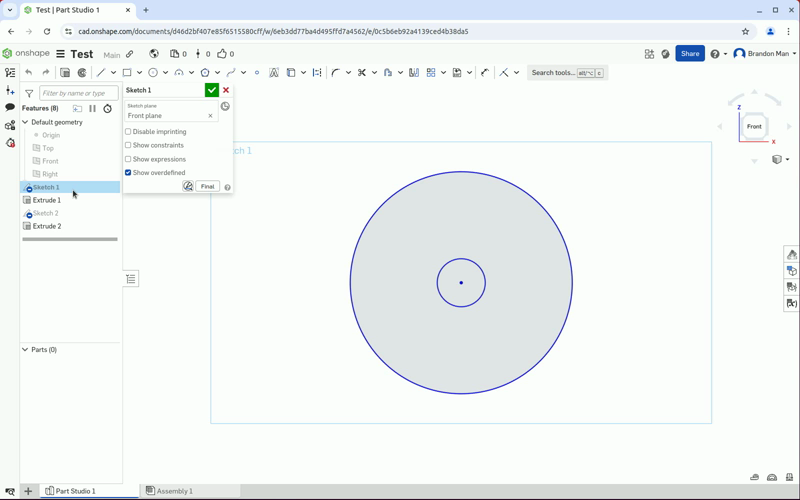
mouse_move(229, 92)
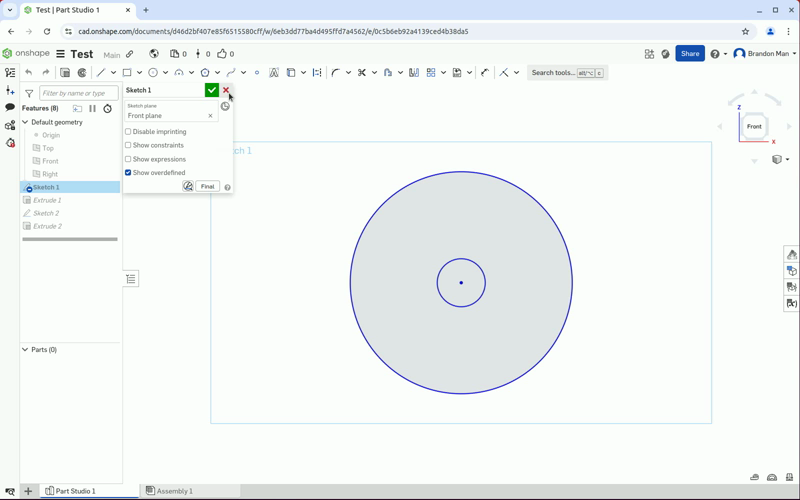
click(229, 92)
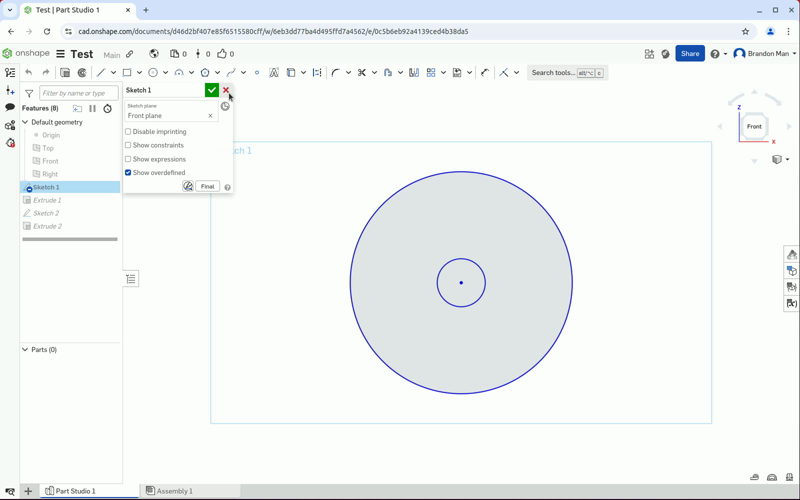
key(shift+s)
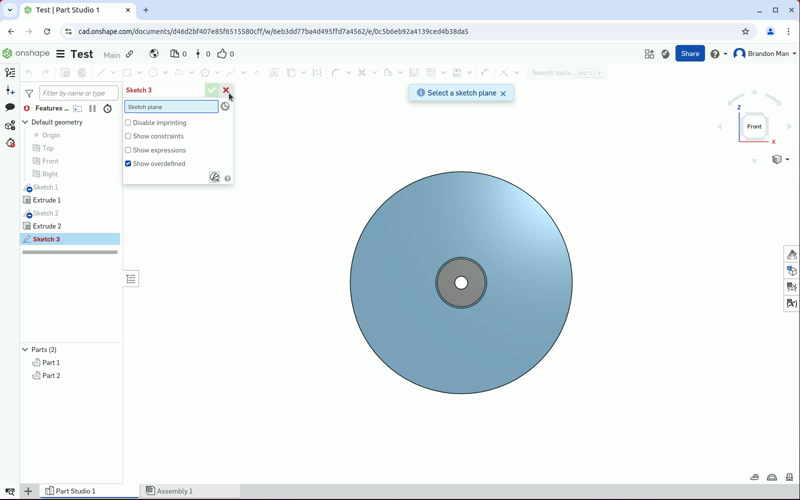
mouse_move(73, 163)
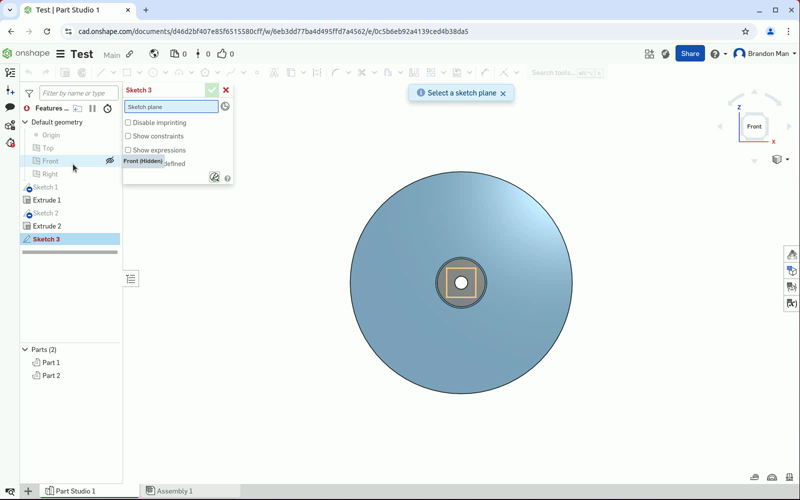
click(73, 163)
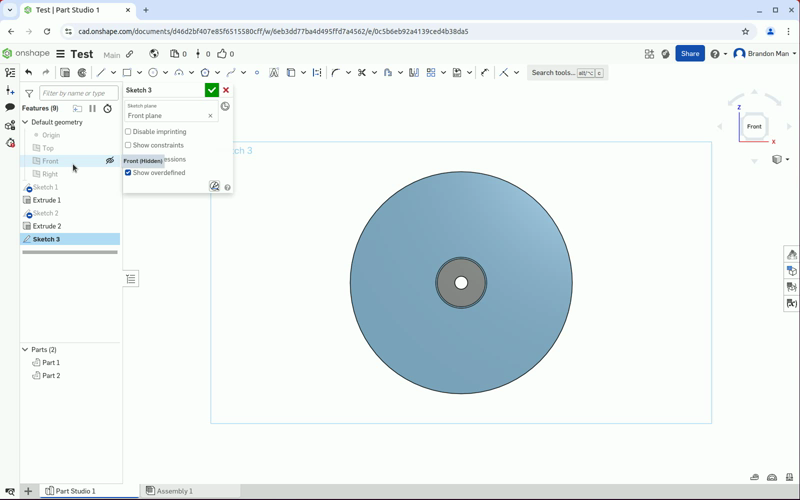
mouse_move(73, 352)
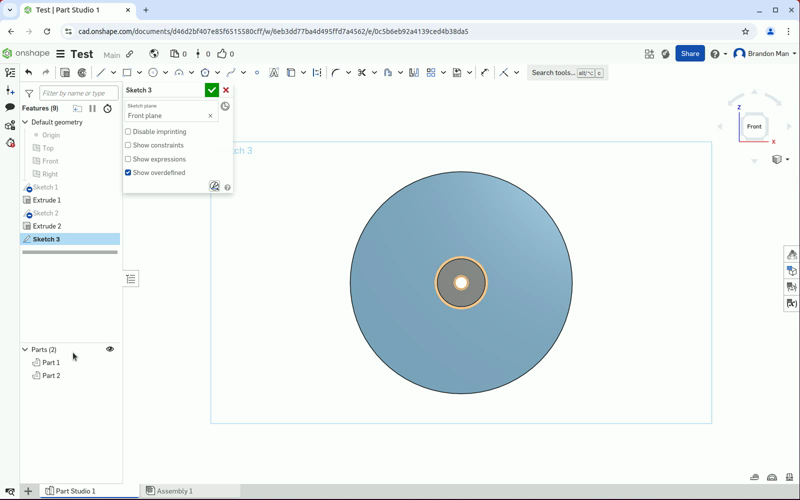
key(y)
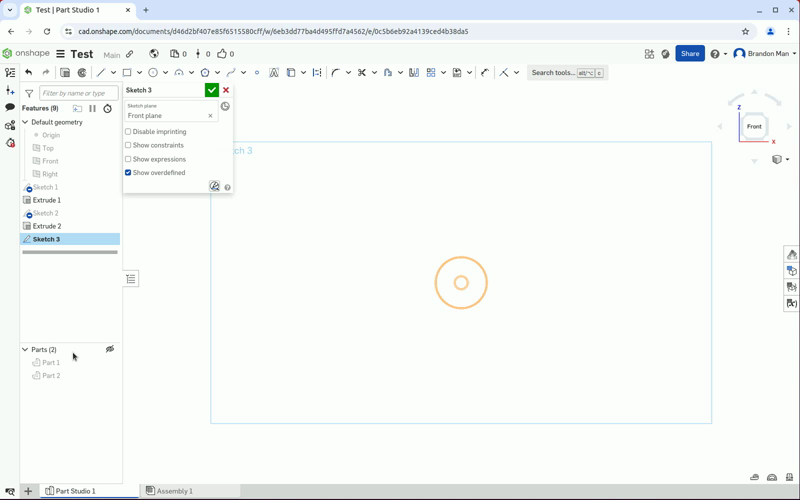
key(l)
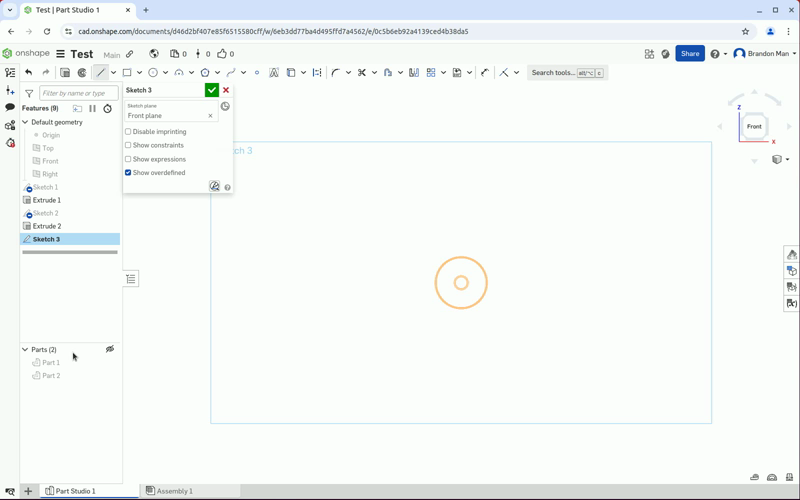
key_down(shift)
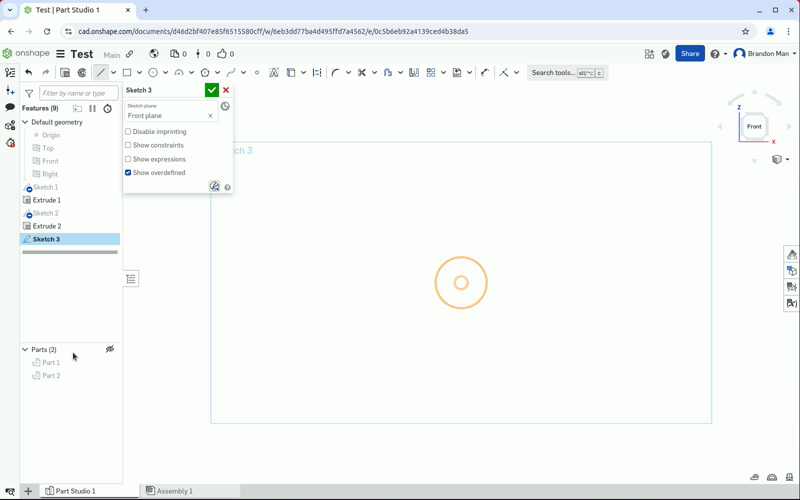
mouse_move(460, 282)
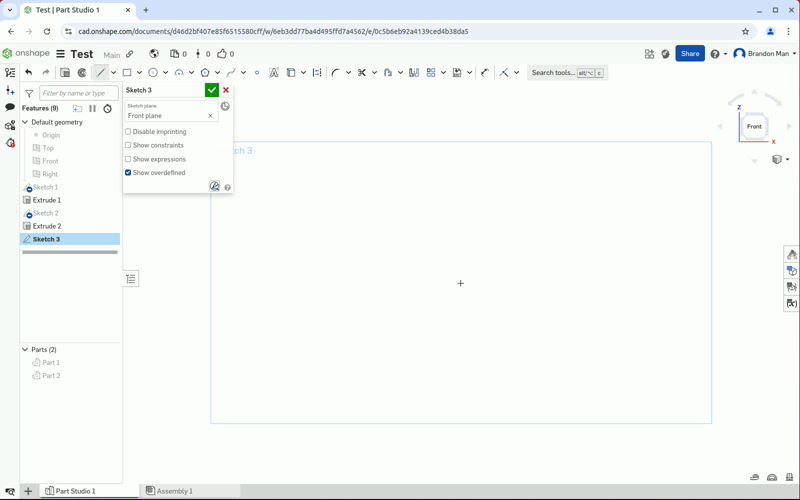
click(460, 282)
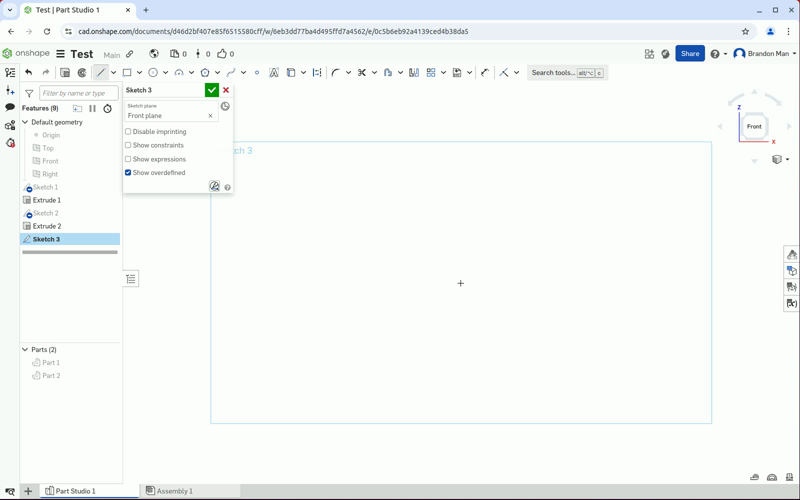
key_up(shift)
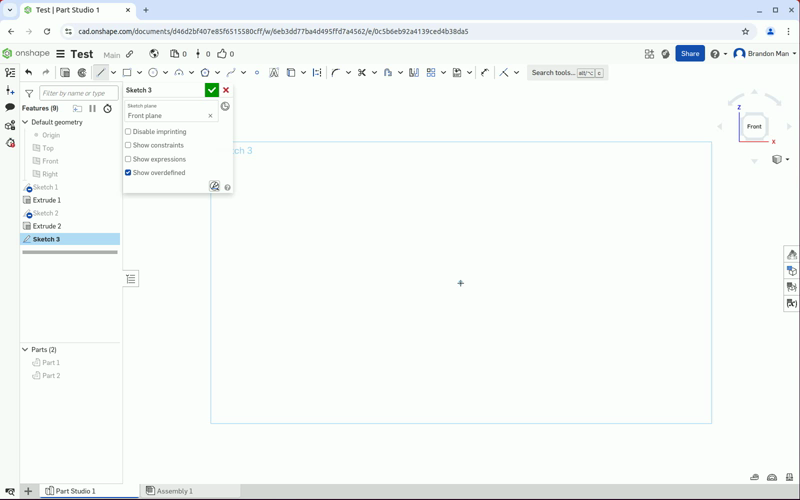
key_down(shift)
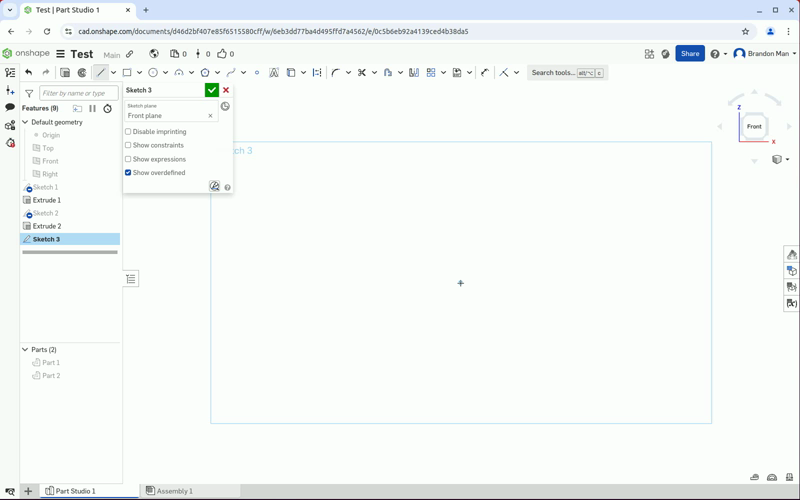
mouse_move(490, 282)
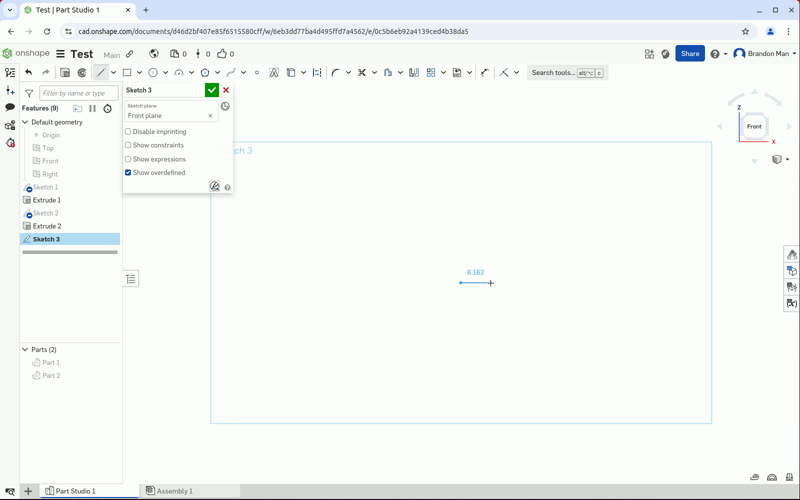
mouse_move(463, 282)
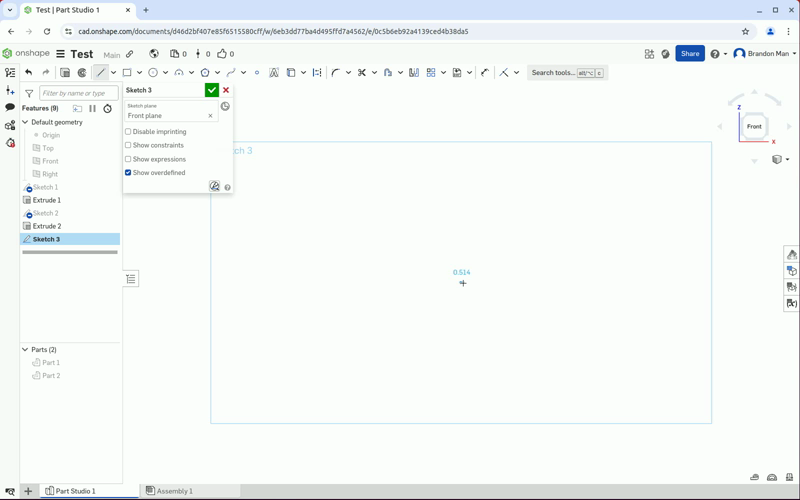
scroll(6)
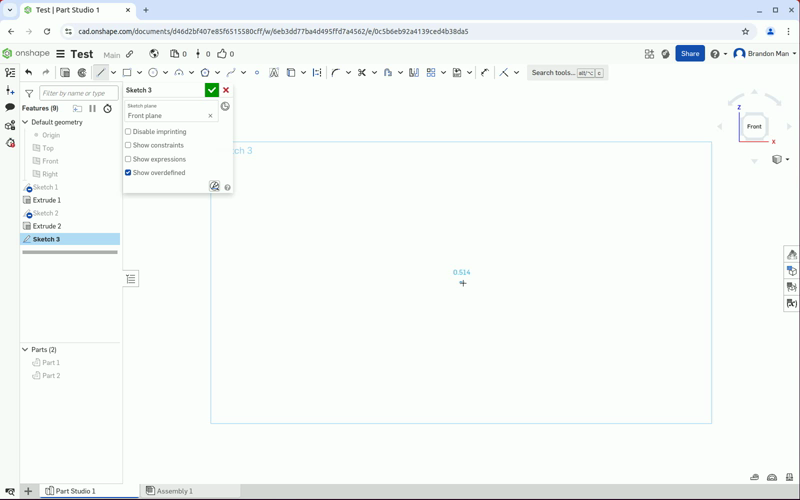
scroll(6)
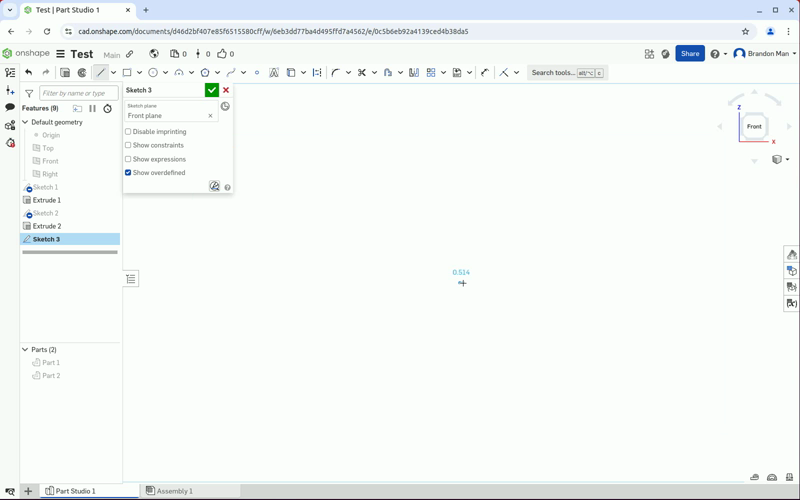
scroll(6)
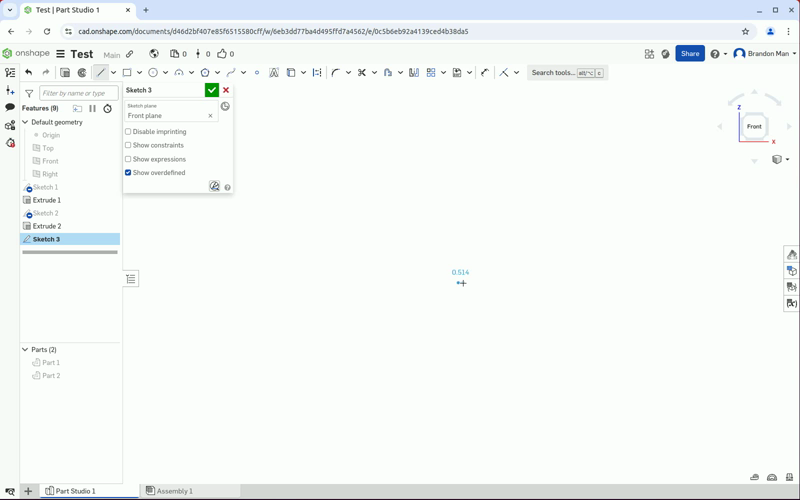
scroll(6)
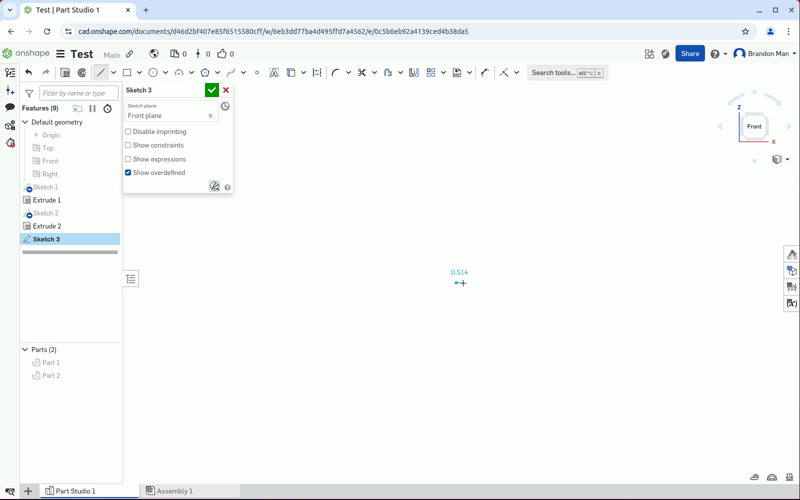
scroll(6)
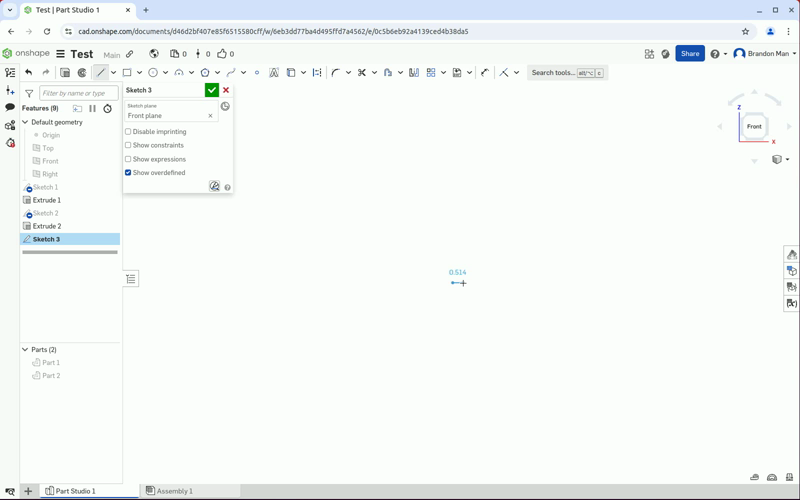
scroll(6)
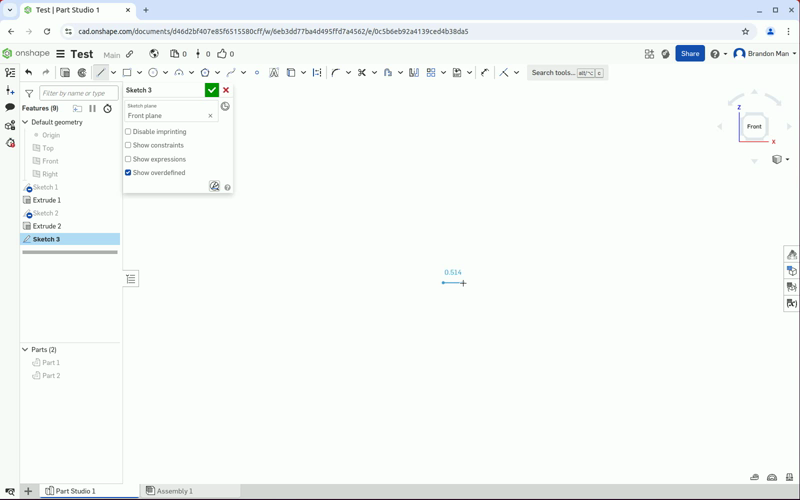
scroll(6)
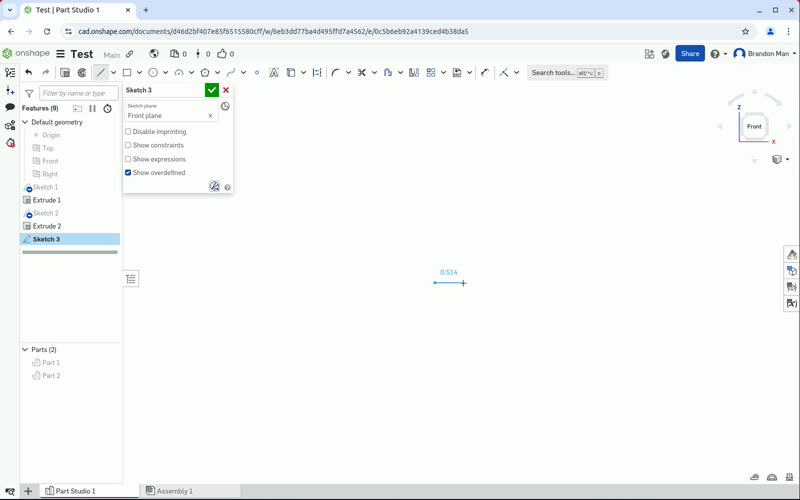
click(463, 282)
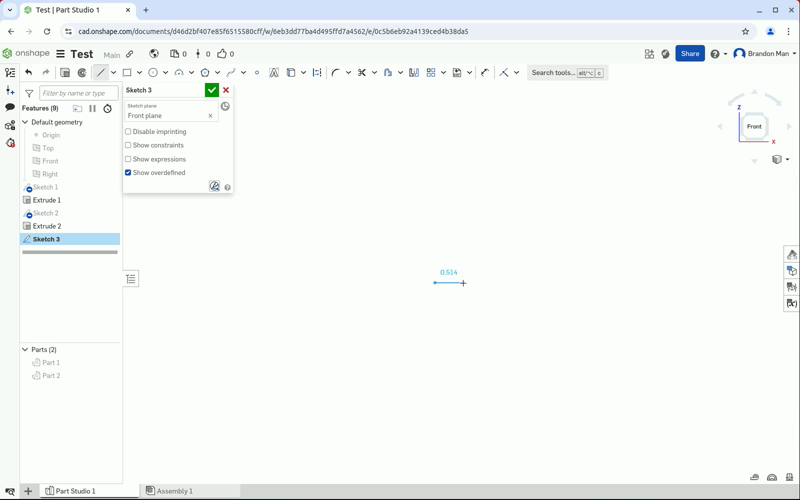
scroll(-6)
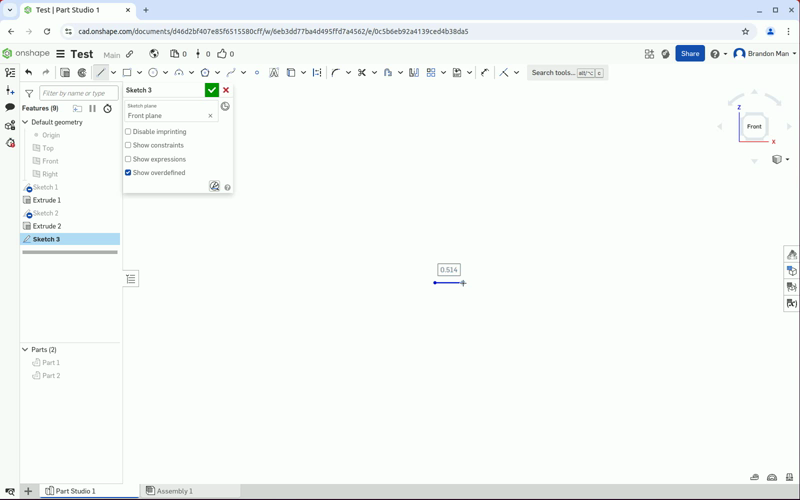
scroll(-6)
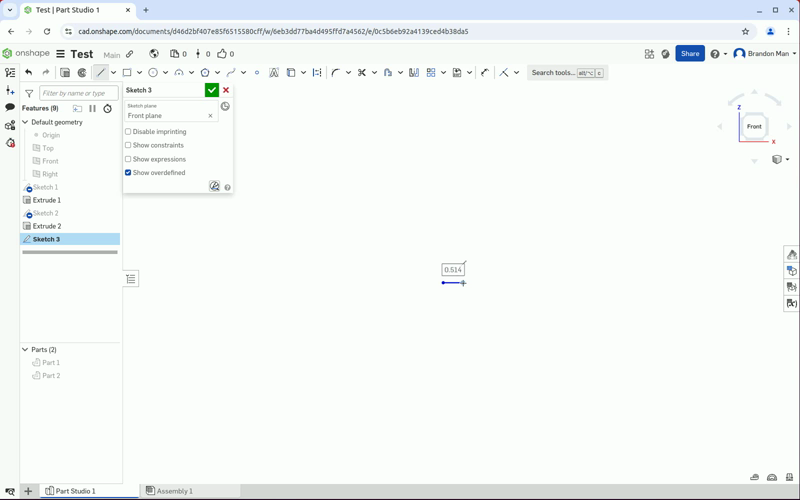
scroll(-6)
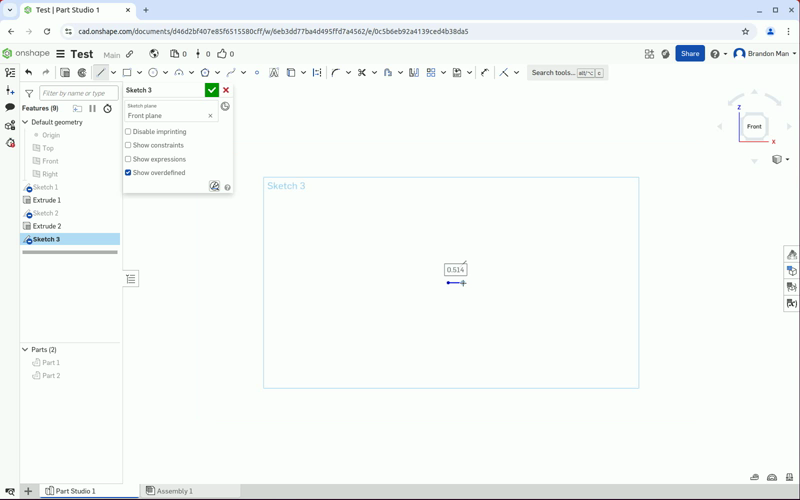
scroll(-6)
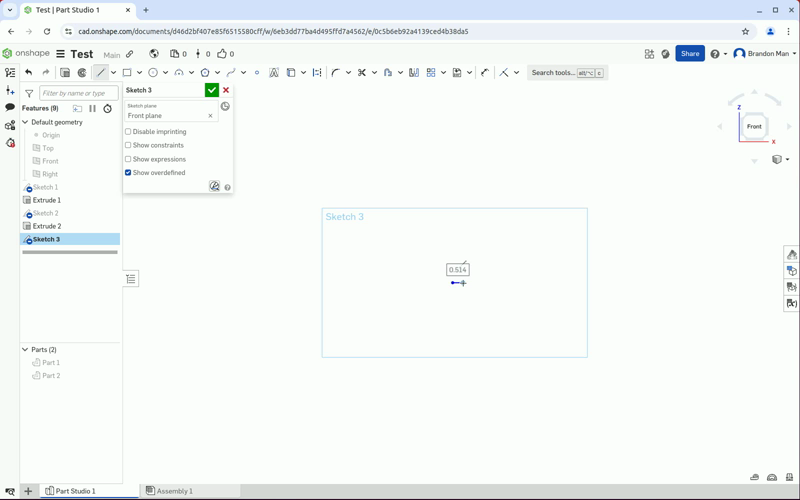
scroll(-6)
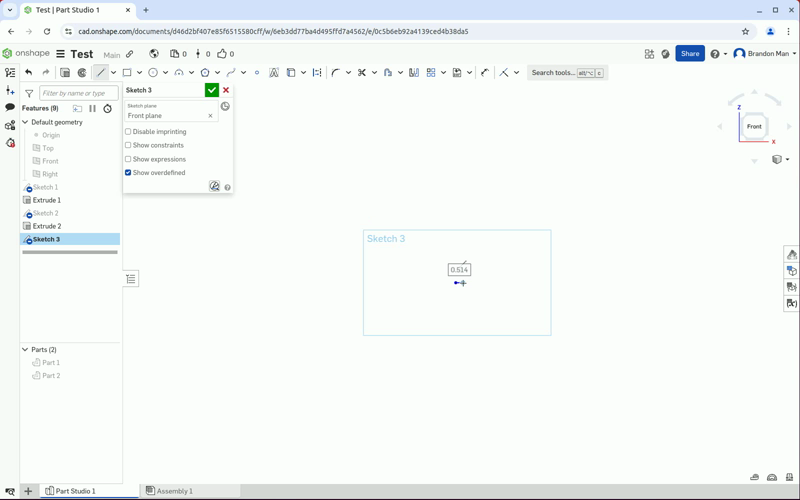
scroll(-6)
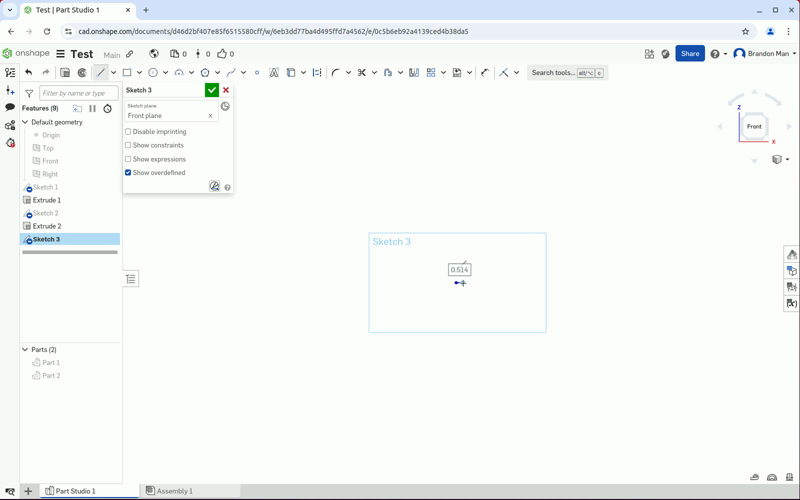
scroll(-6)
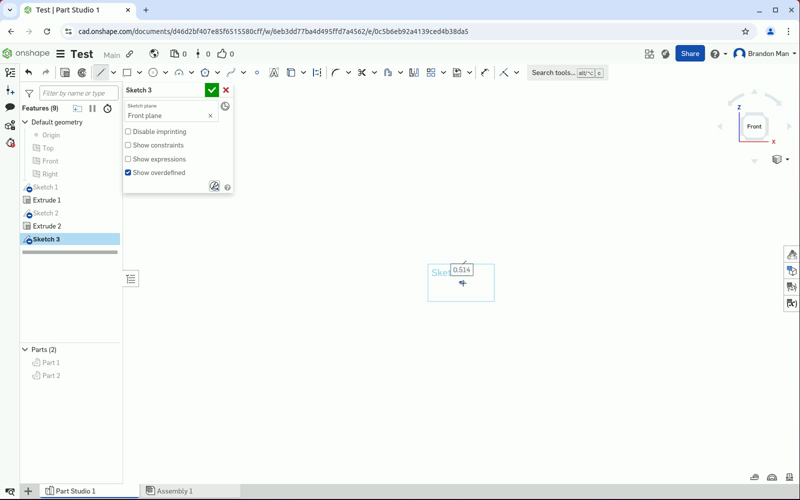
key_up(shift)
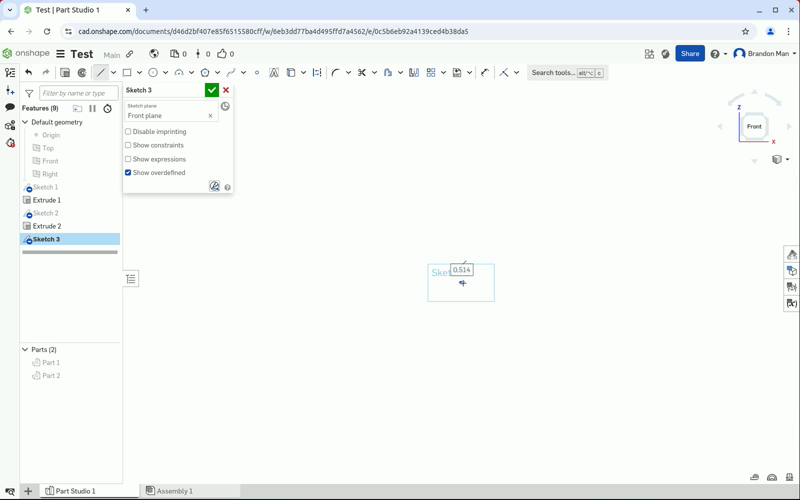
key_down(shift)
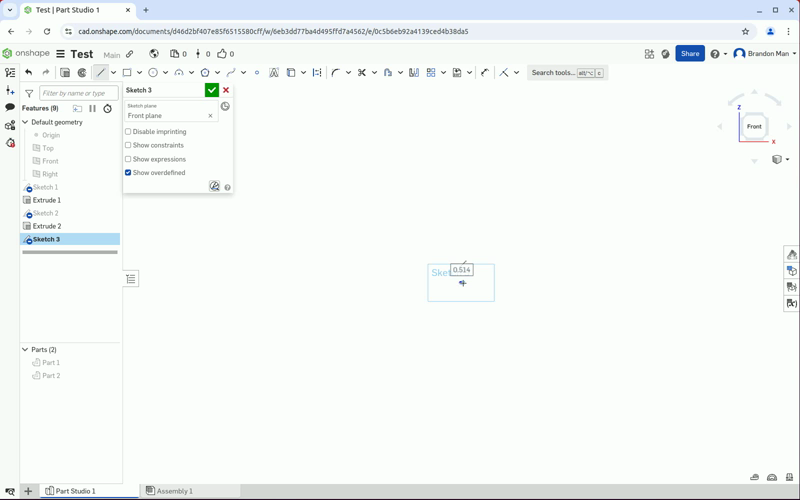
mouse_move(493, 282)
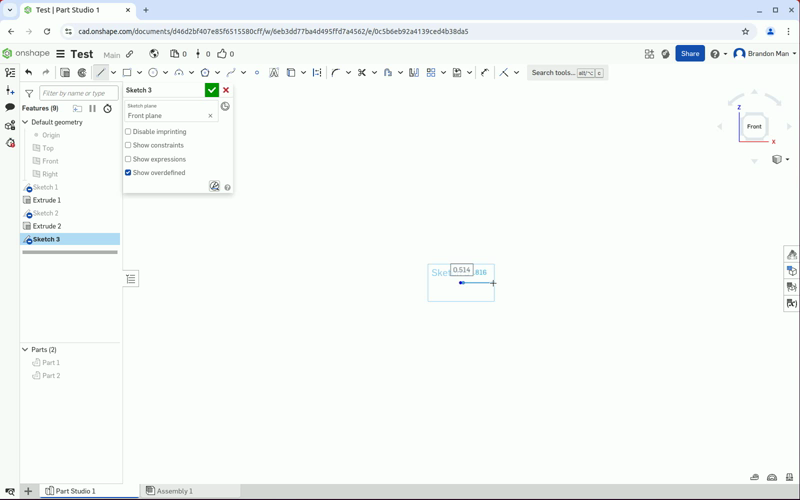
mouse_move(463, 280)
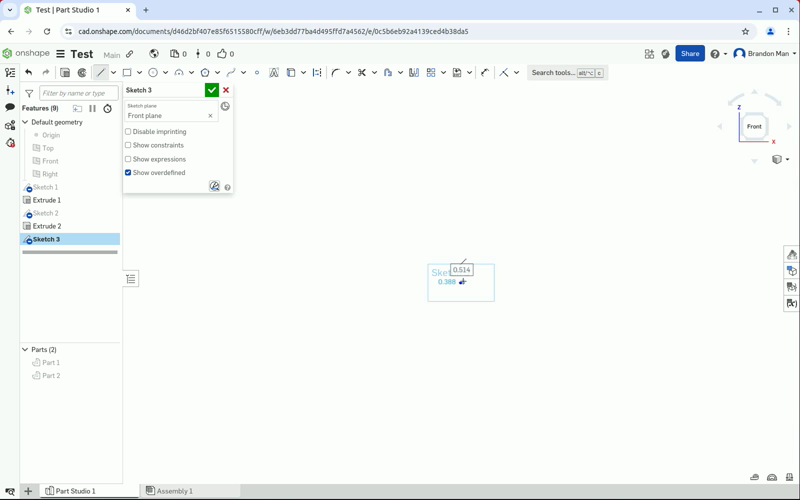
scroll(6)
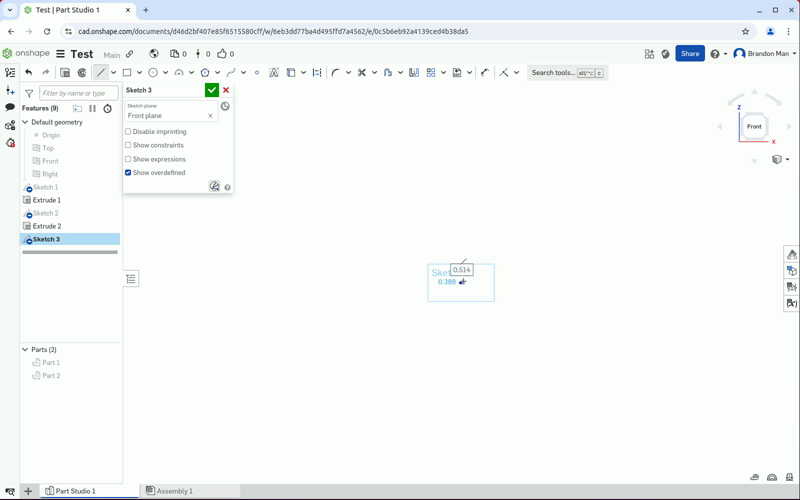
scroll(6)
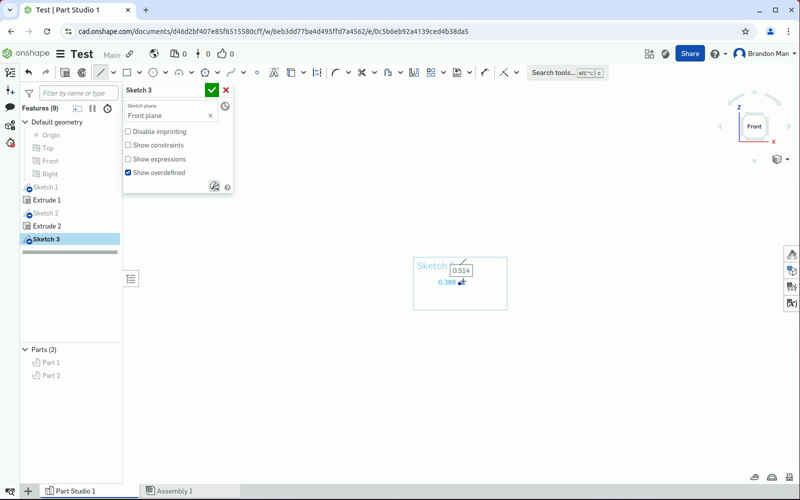
scroll(6)
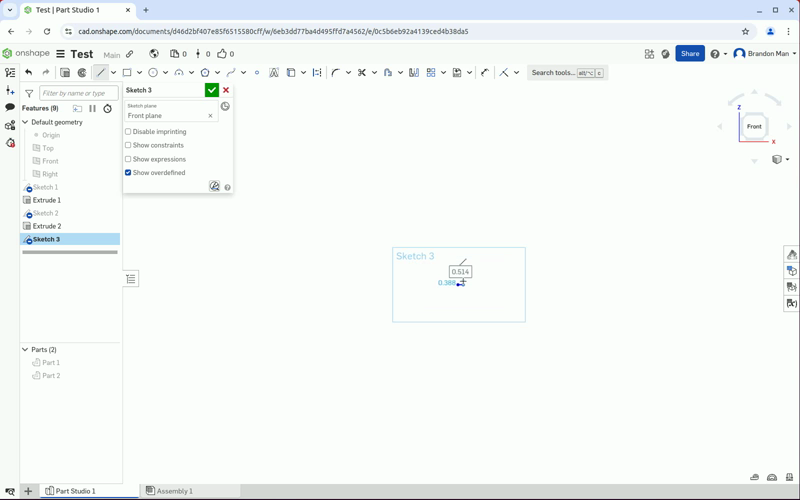
scroll(6)
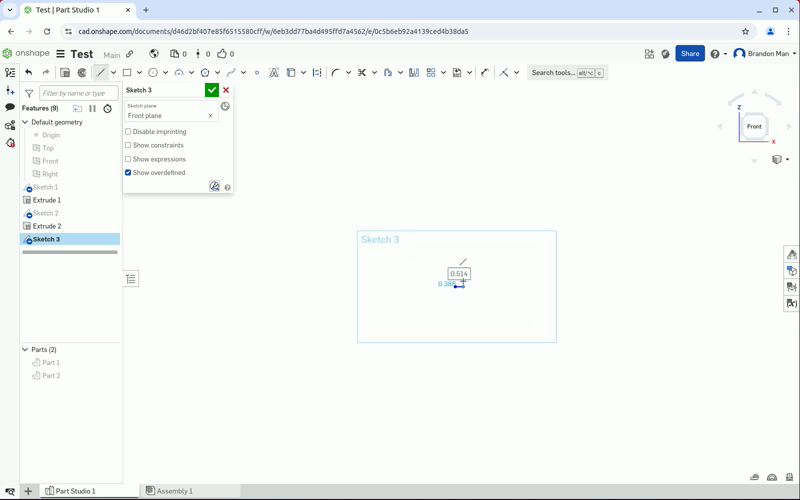
scroll(6)
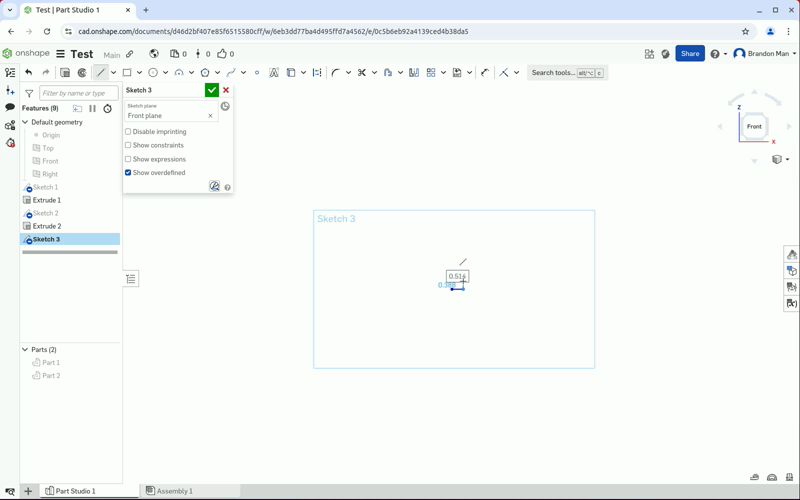
scroll(6)
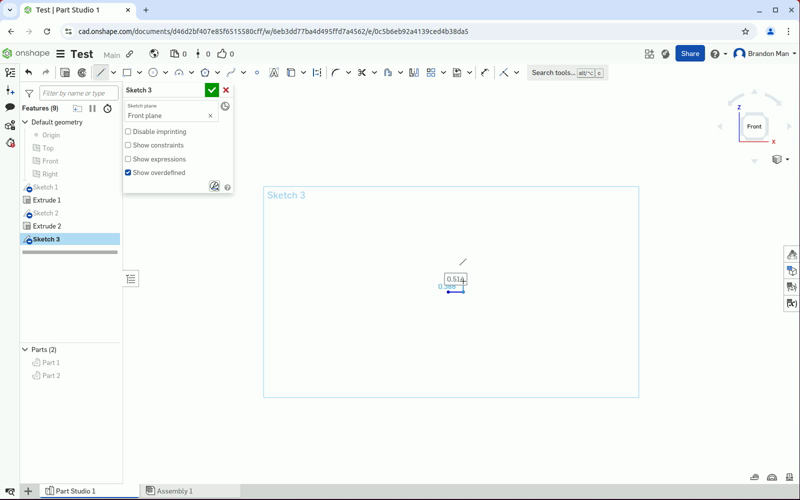
scroll(6)
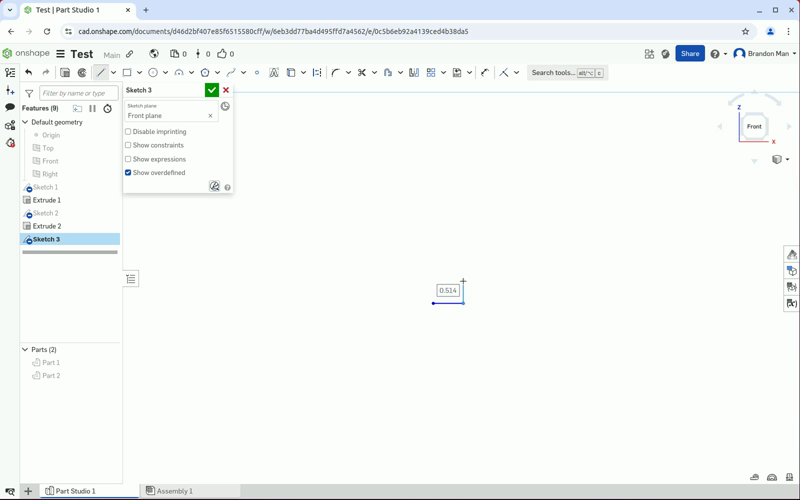
click(463, 280)
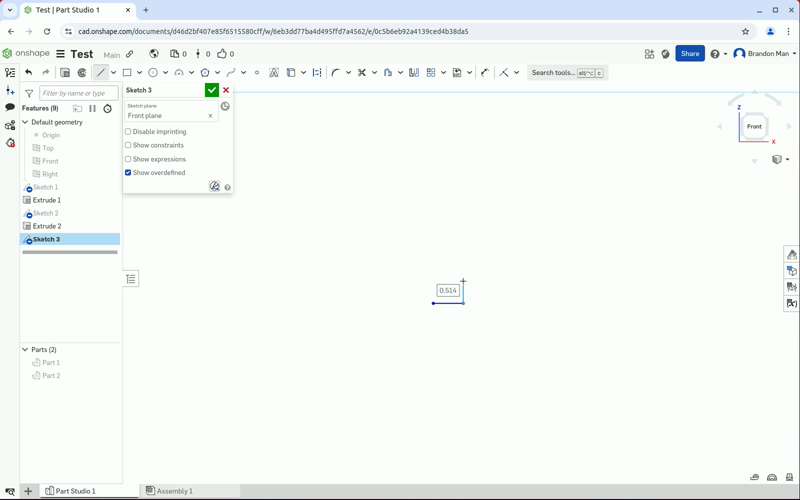
scroll(-6)
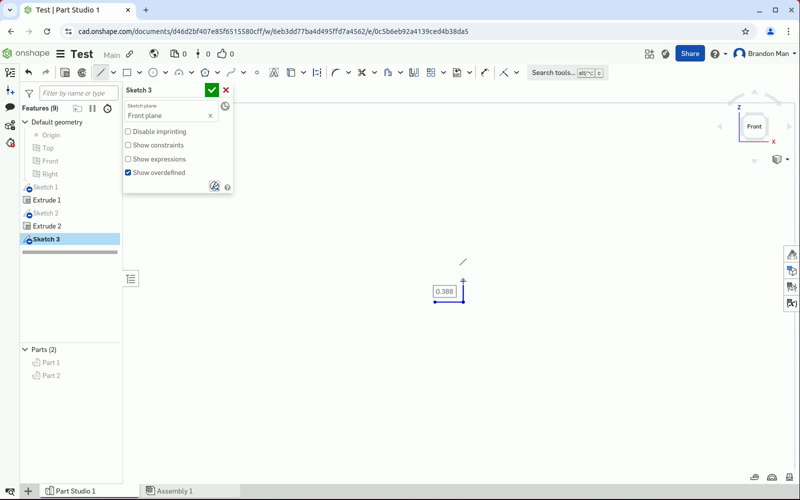
scroll(-6)
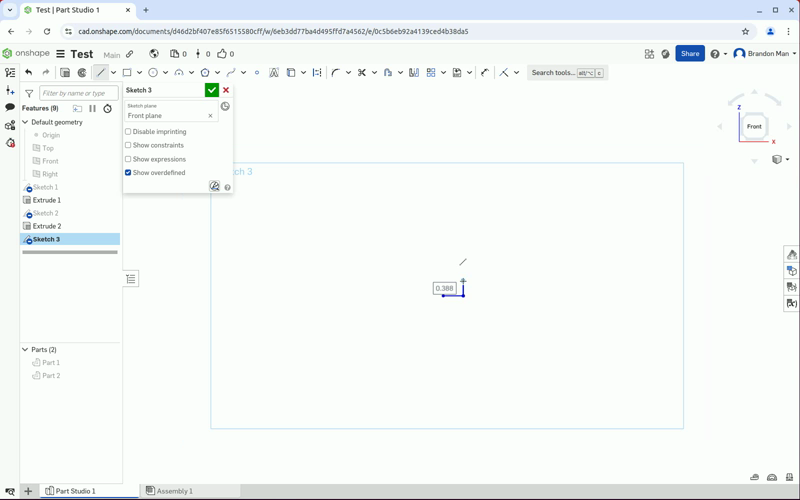
scroll(-6)
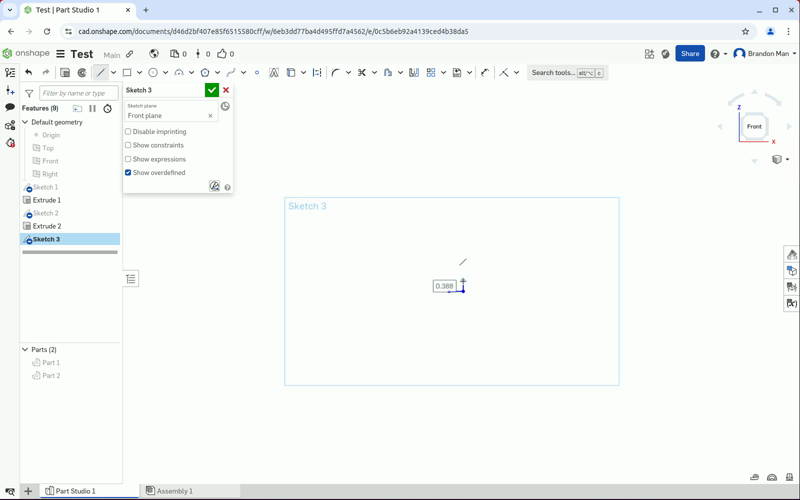
scroll(-6)
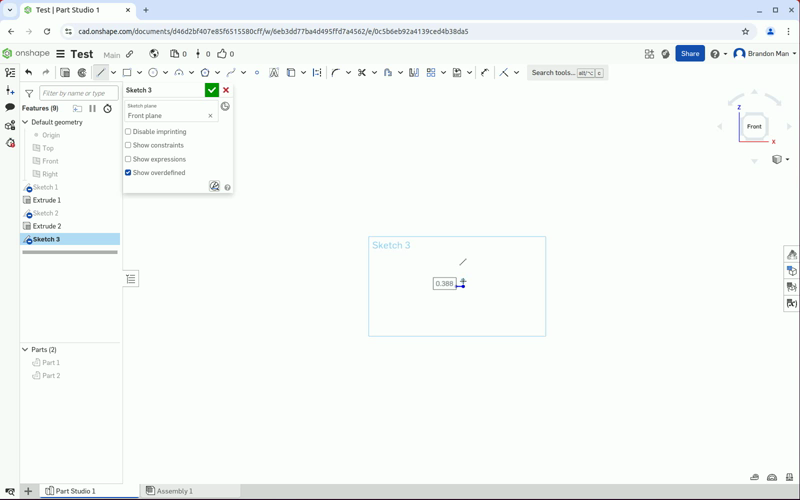
scroll(-6)
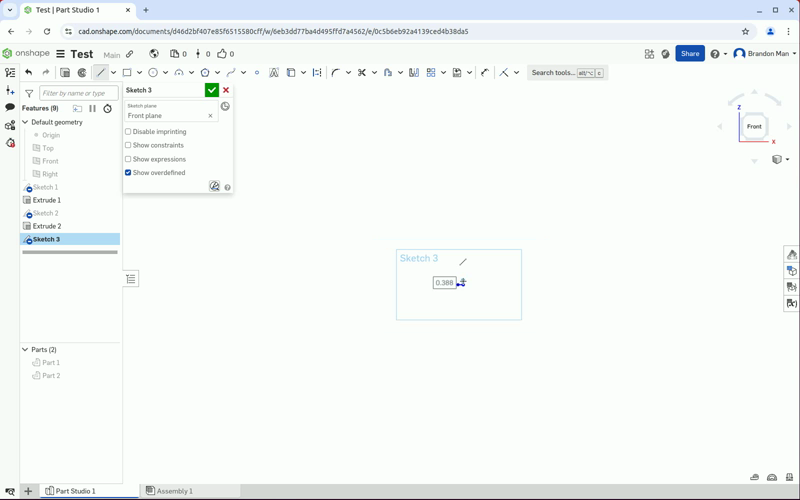
scroll(-6)
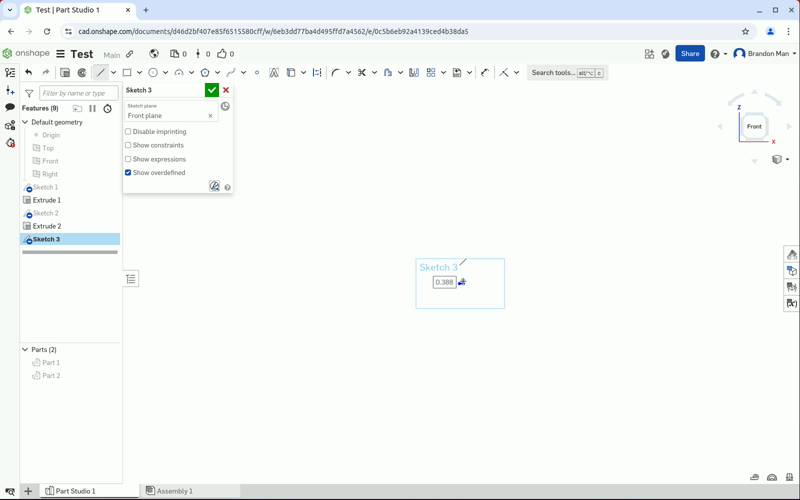
scroll(-6)
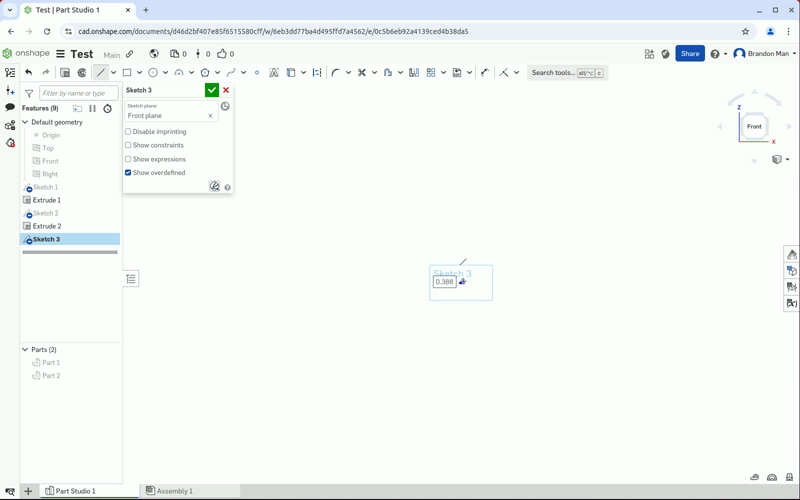
key_up(shift)
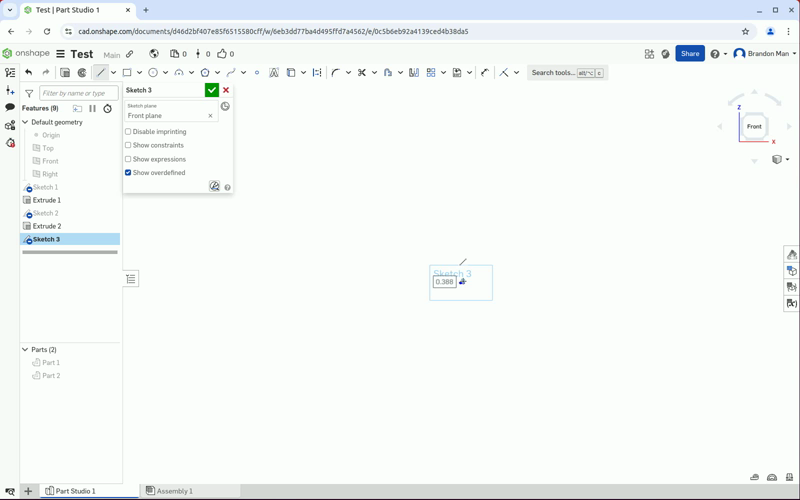
key_down(shift)
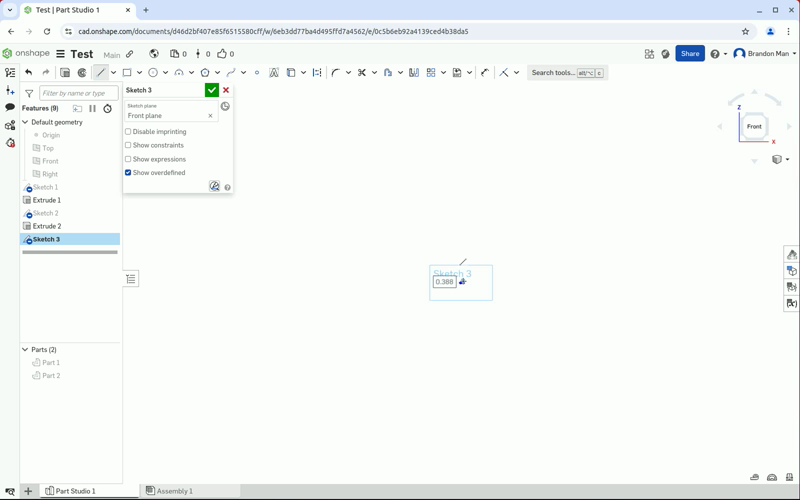
mouse_move(493, 280)
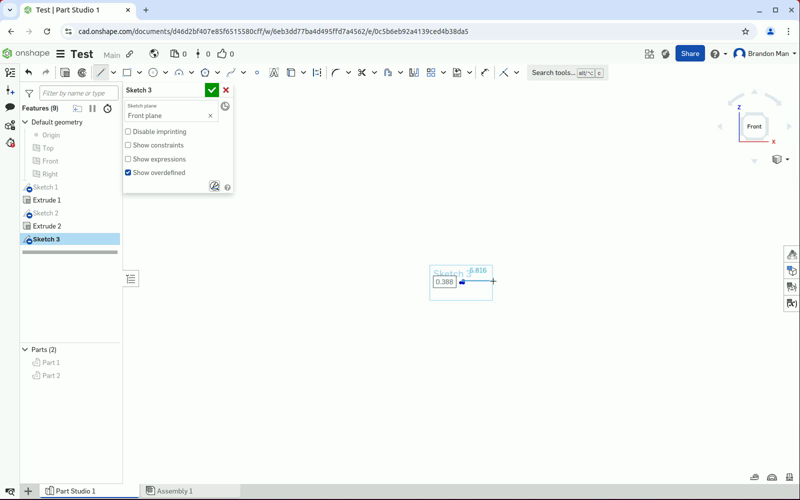
mouse_move(460, 280)
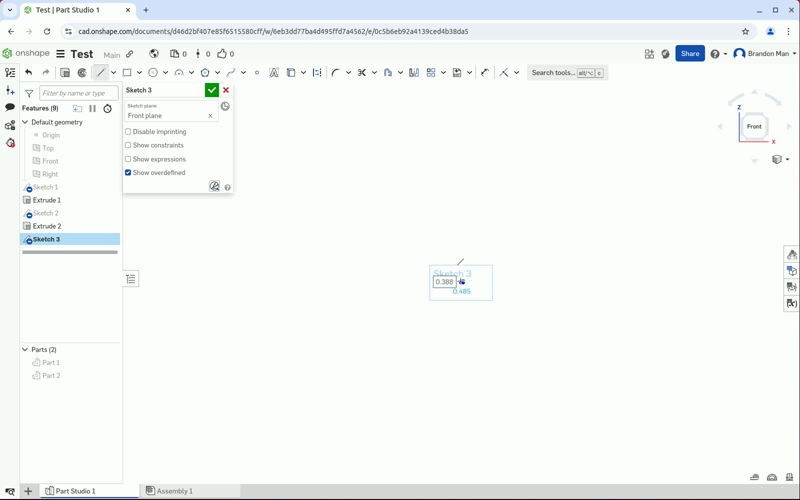
scroll(6)
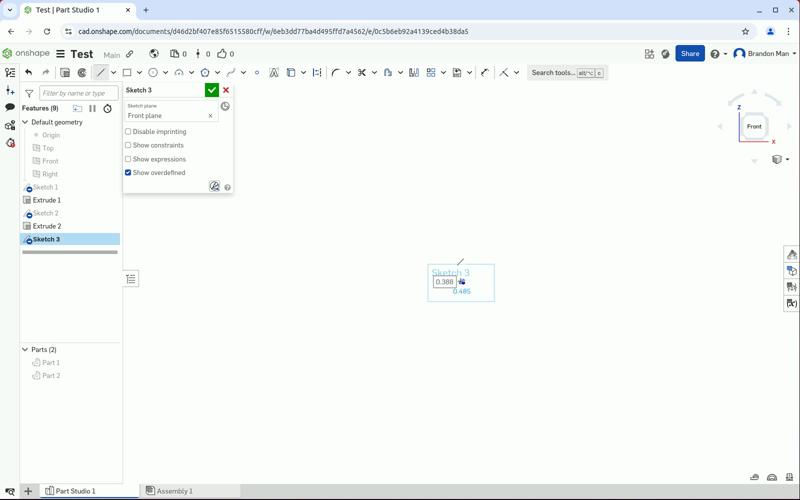
scroll(6)
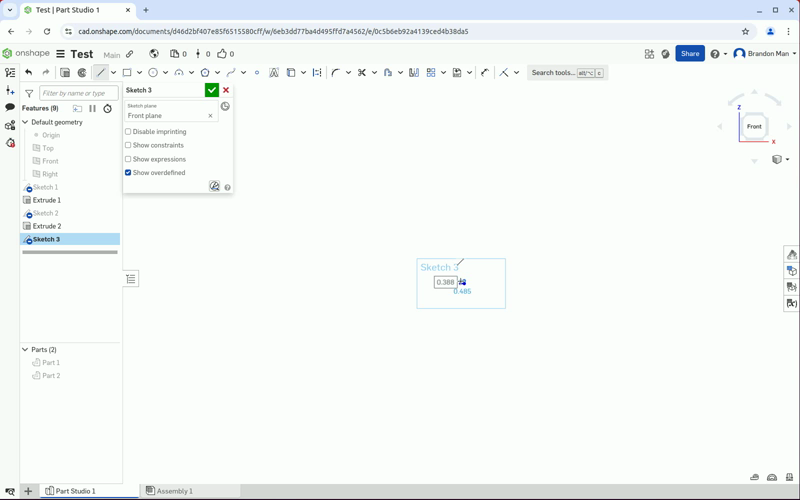
scroll(6)
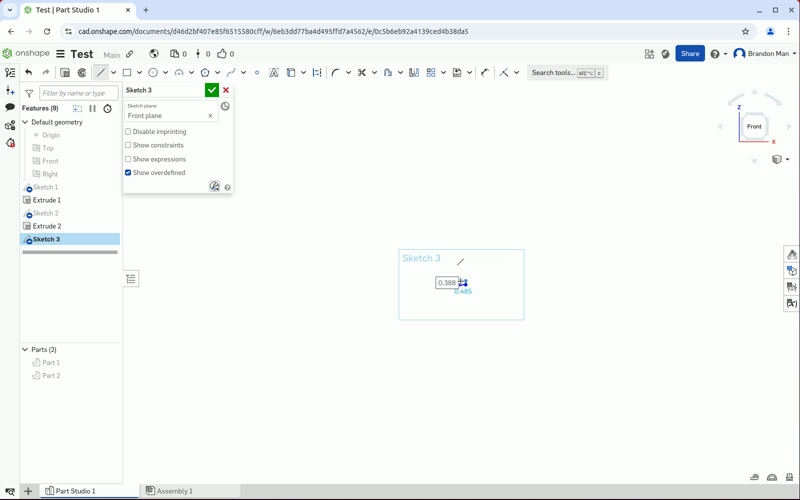
scroll(6)
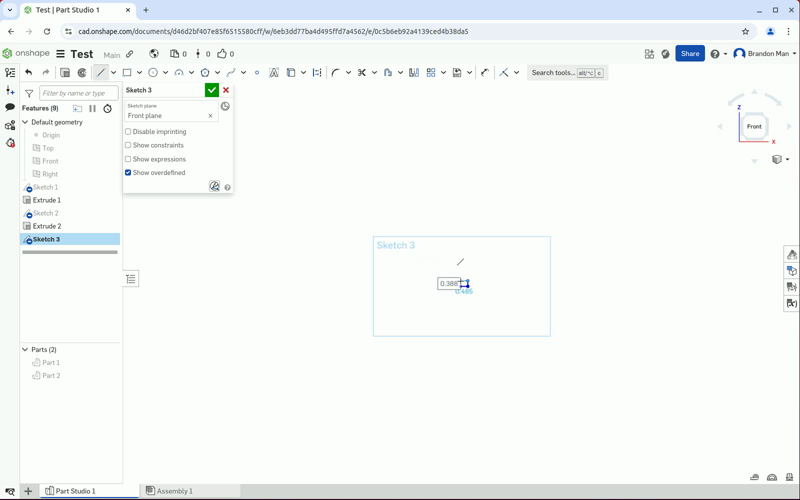
scroll(6)
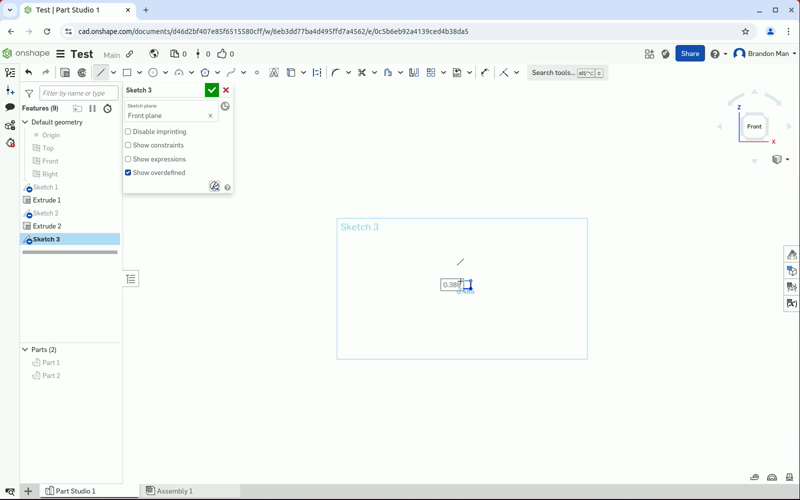
scroll(6)
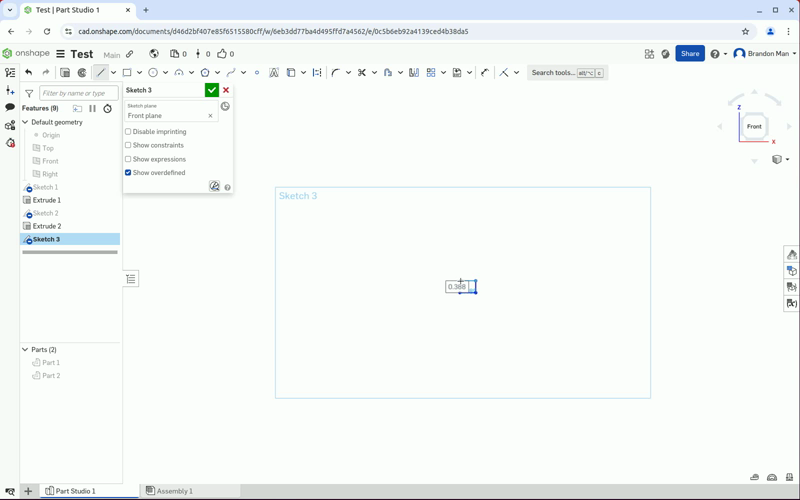
scroll(6)
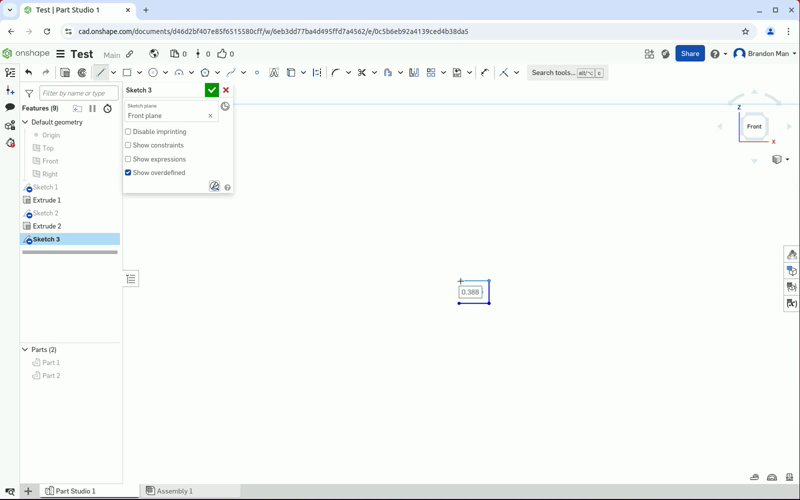
click(460, 280)
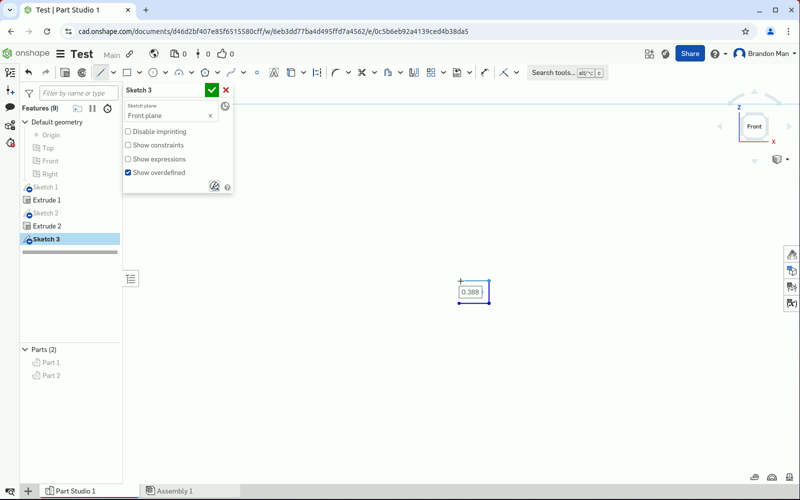
scroll(-6)
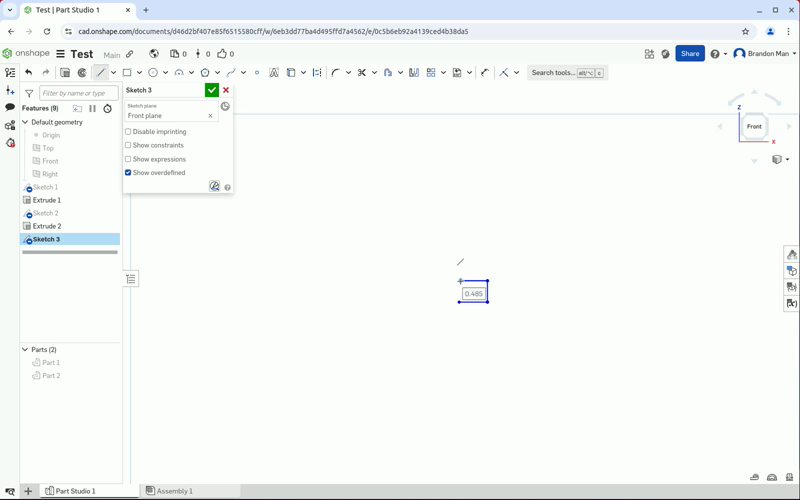
scroll(-6)
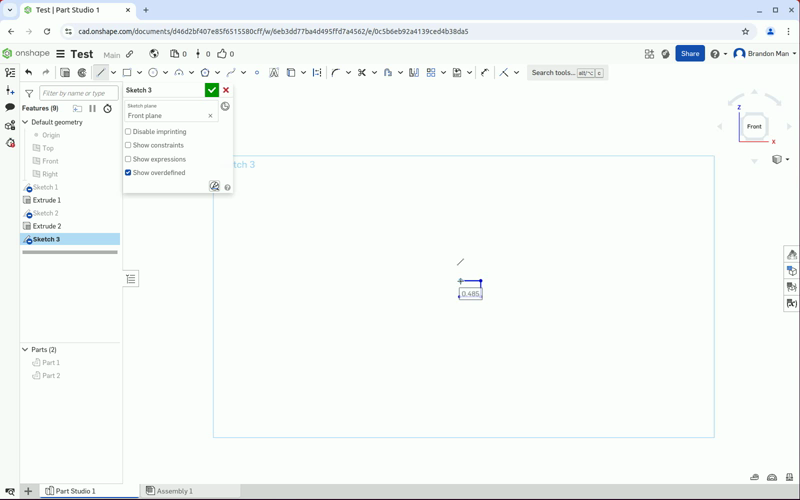
scroll(-6)
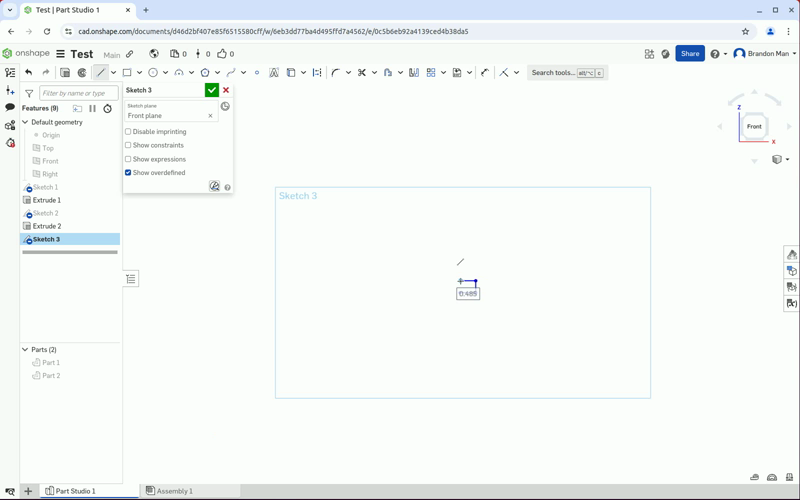
scroll(-6)
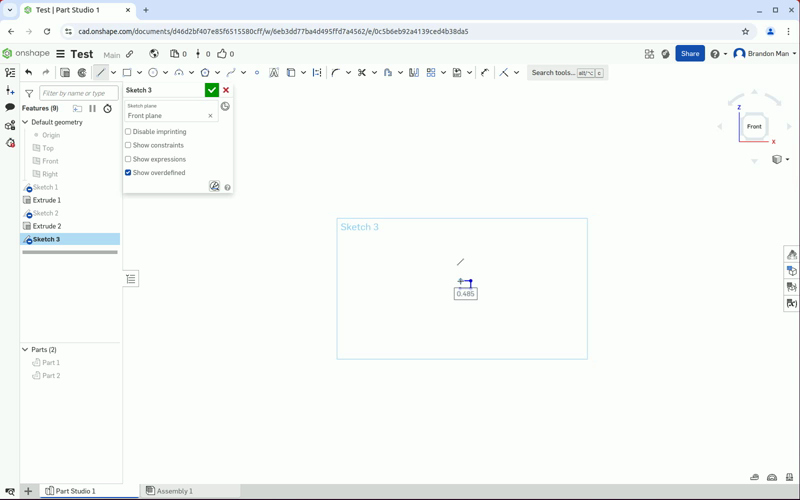
scroll(-6)
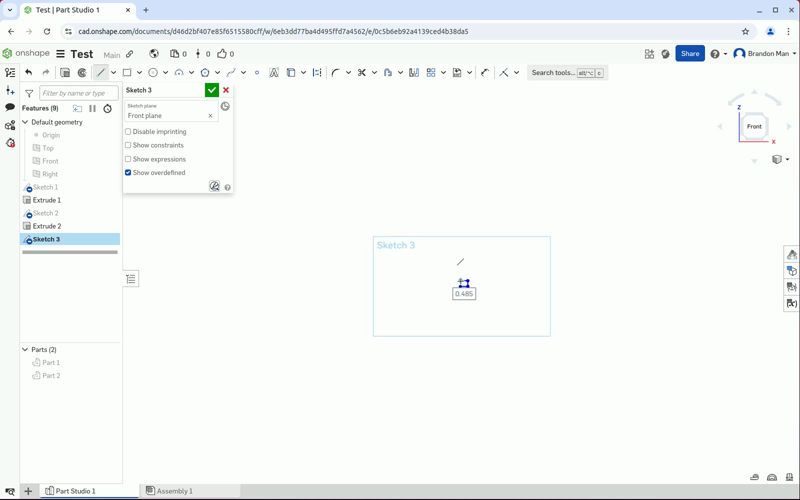
scroll(-6)
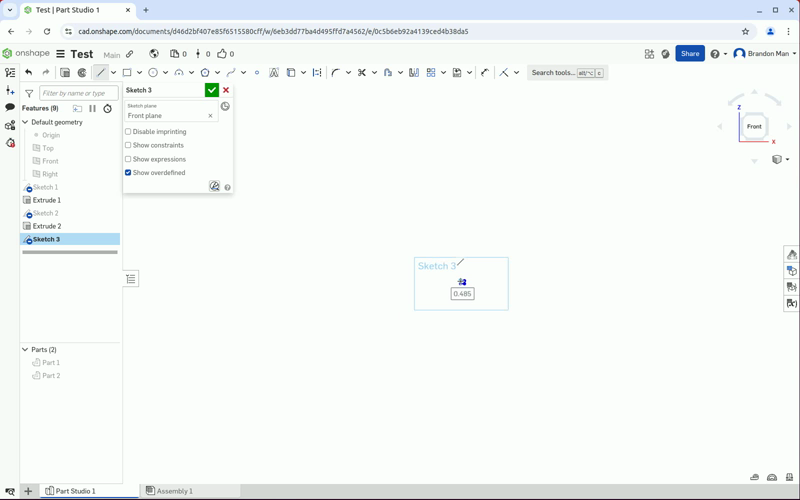
scroll(-6)
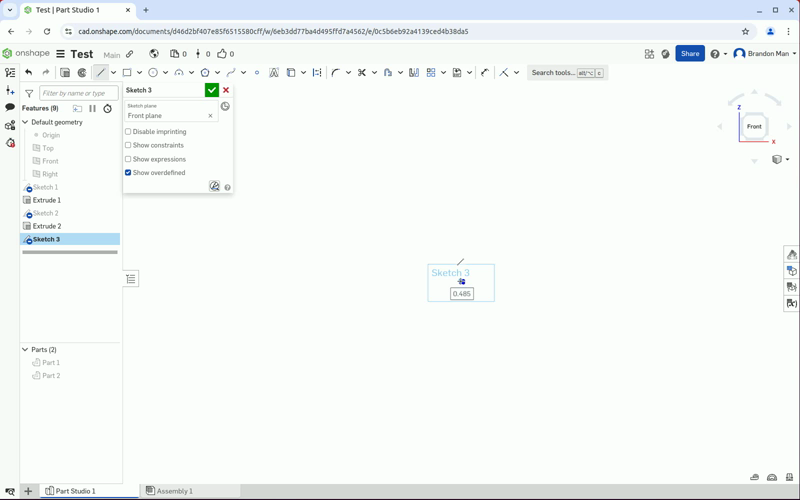
key_up(shift)
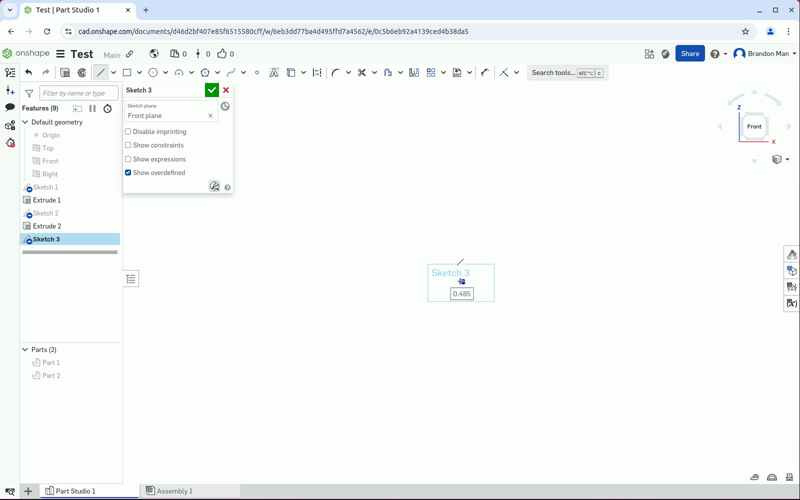
mouse_move(490, 280)
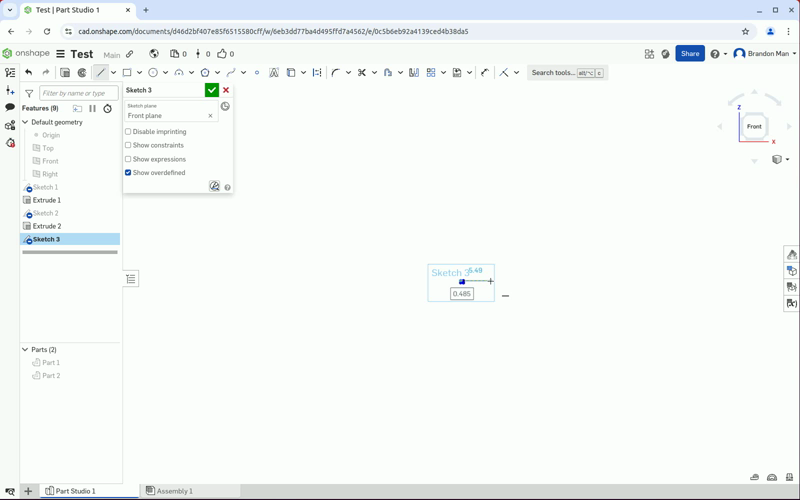
key_down(shift)
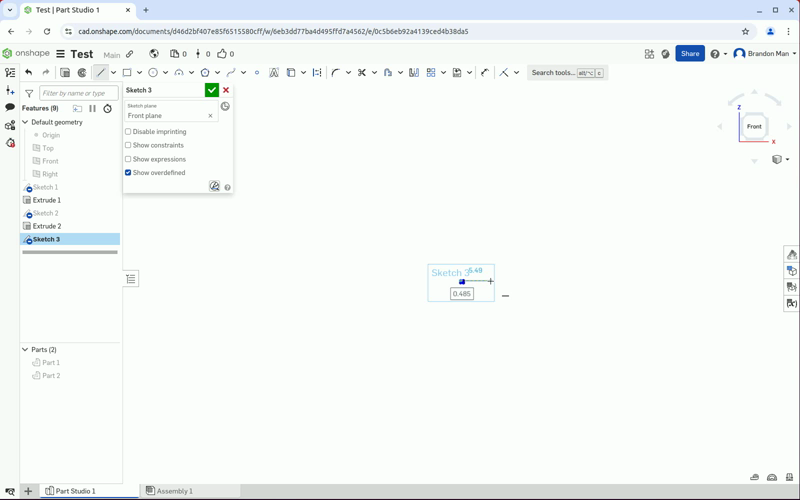
mouse_move(460, 282)
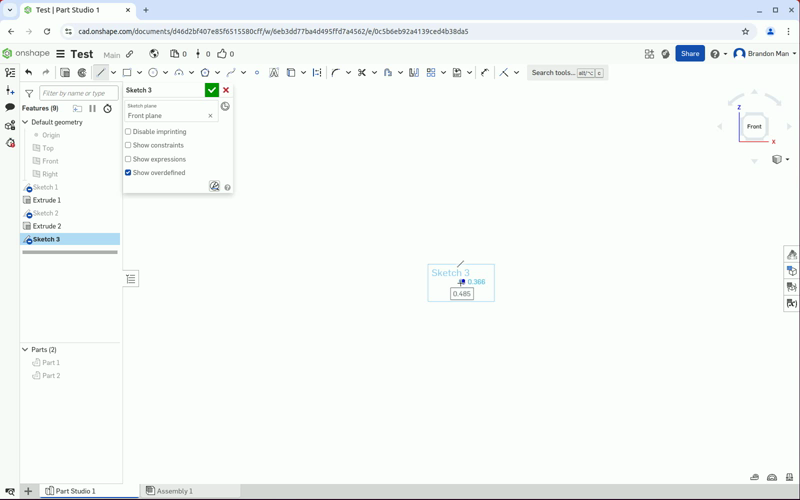
scroll(6)
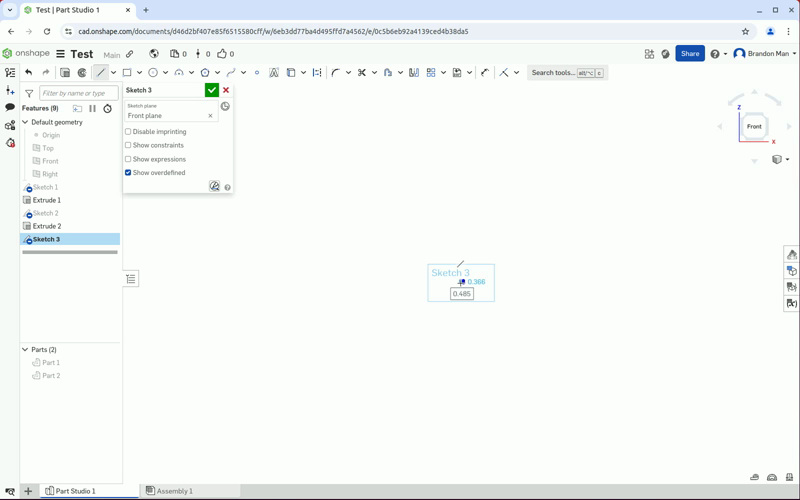
scroll(6)
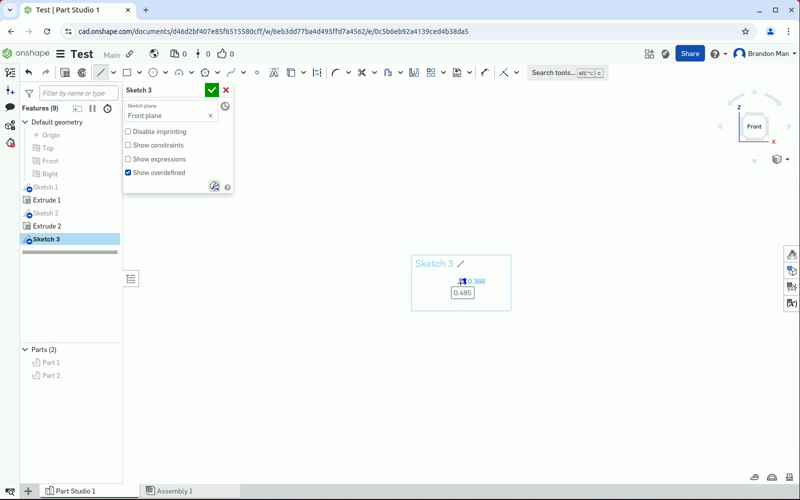
scroll(6)
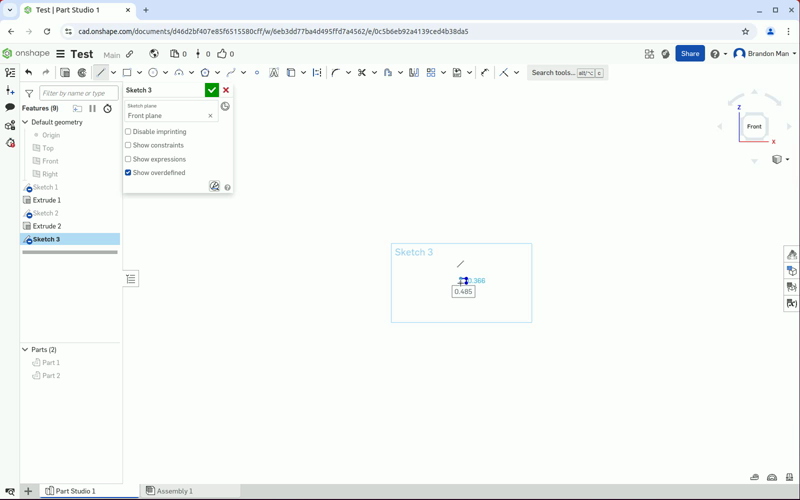
scroll(6)
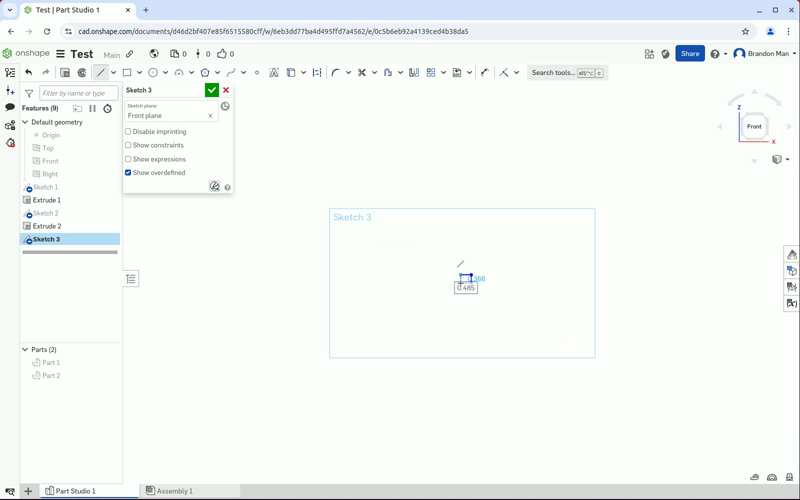
scroll(6)
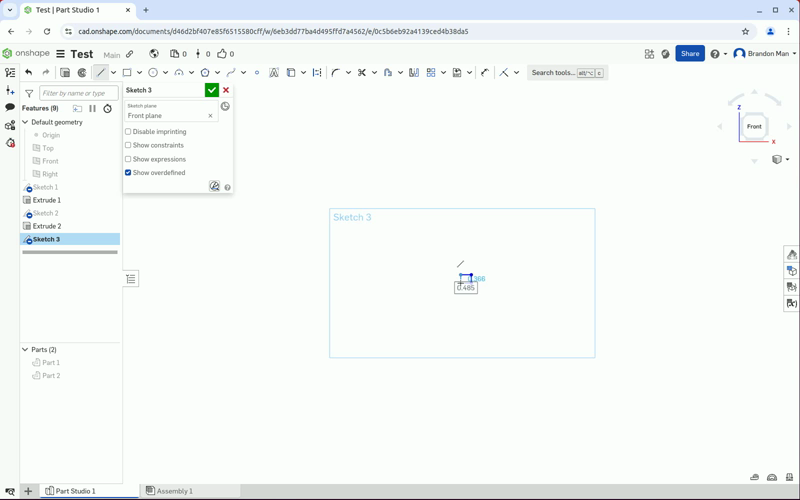
scroll(6)
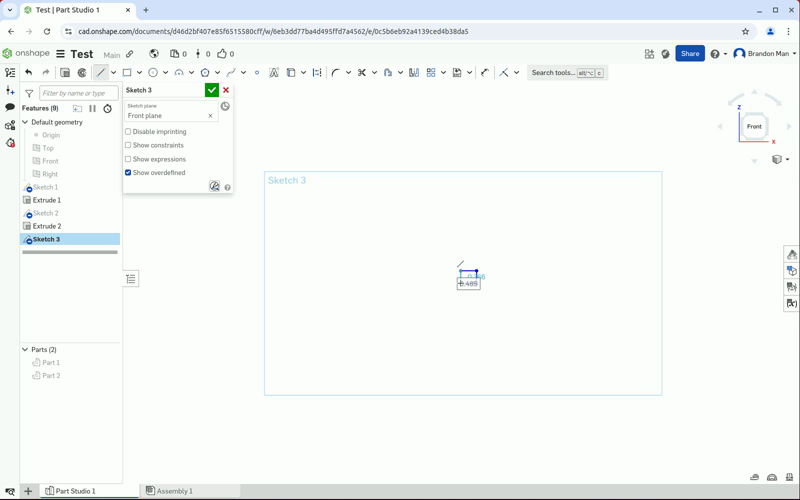
scroll(6)
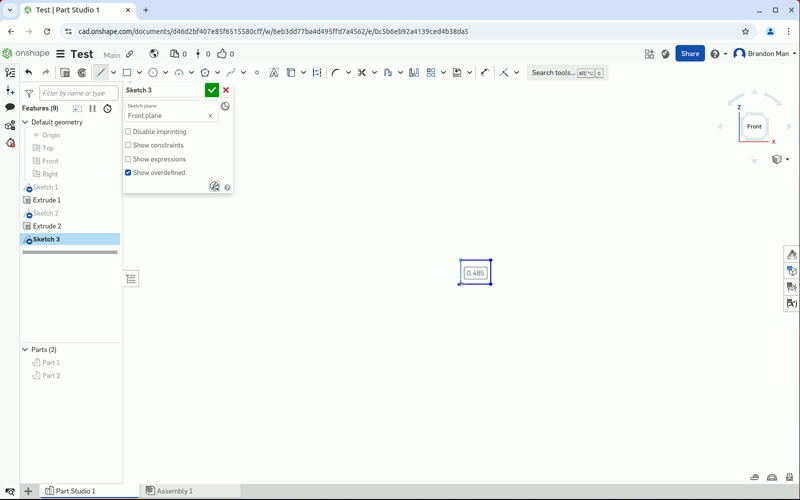
key_up(shift)
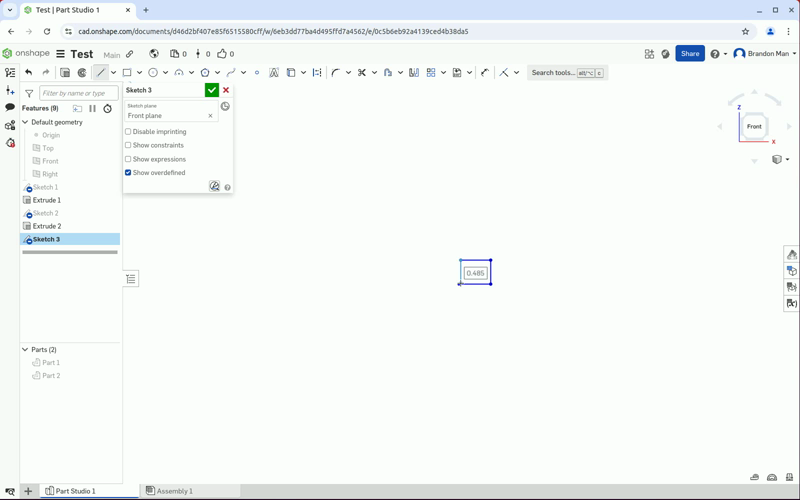
click(460, 282)
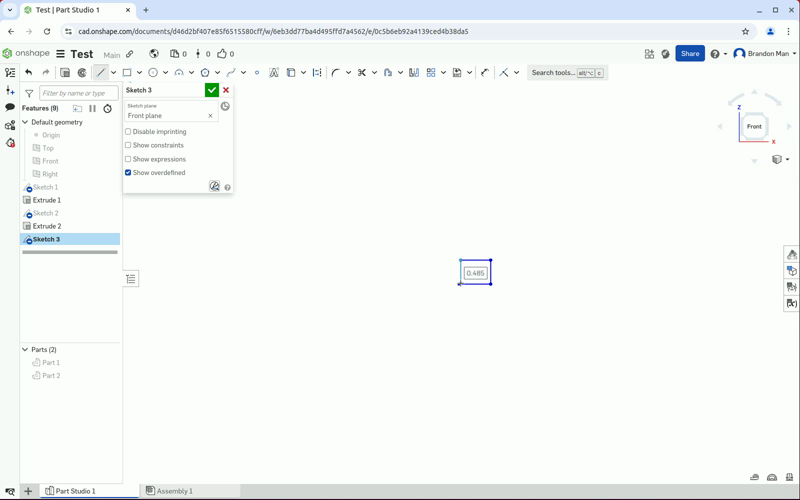
scroll(-6)
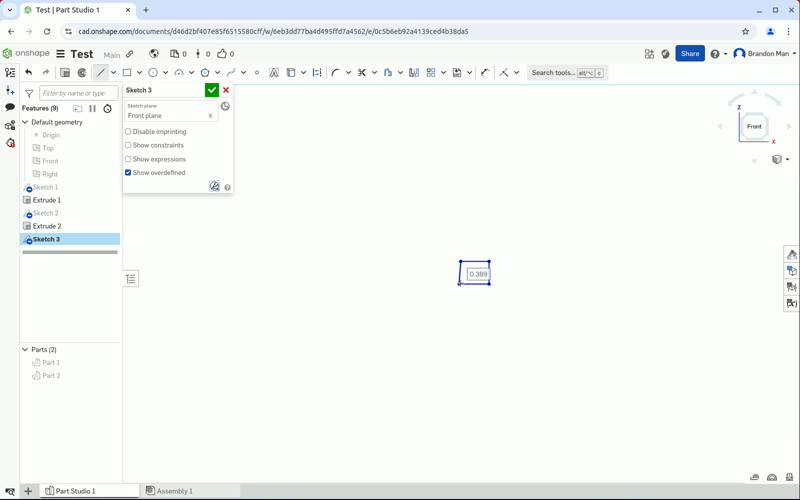
scroll(-6)
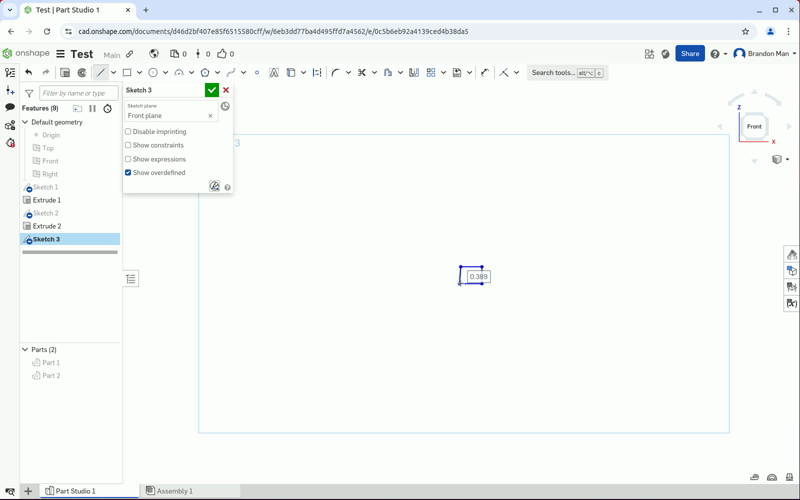
scroll(-6)
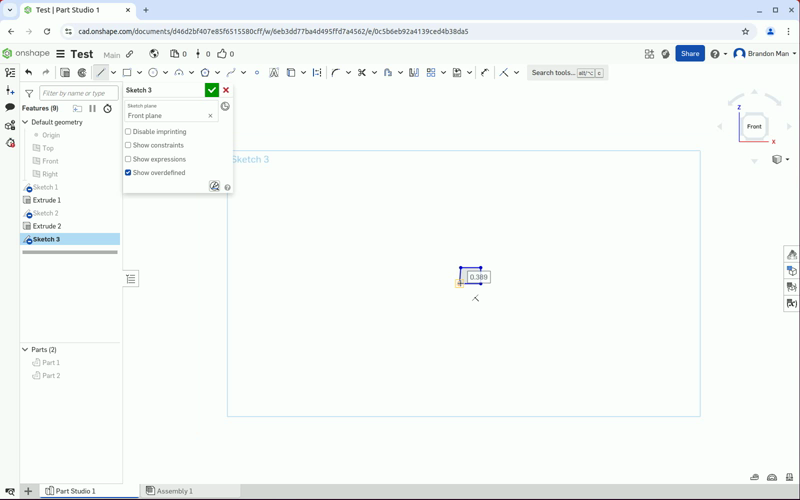
scroll(-6)
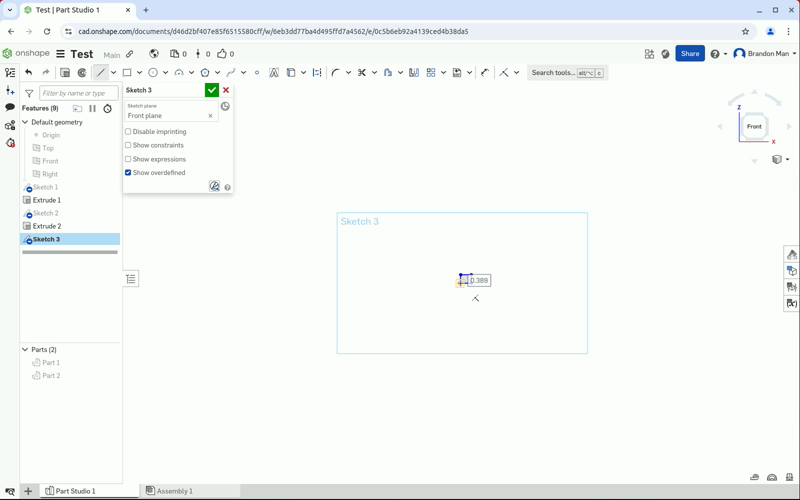
scroll(-6)
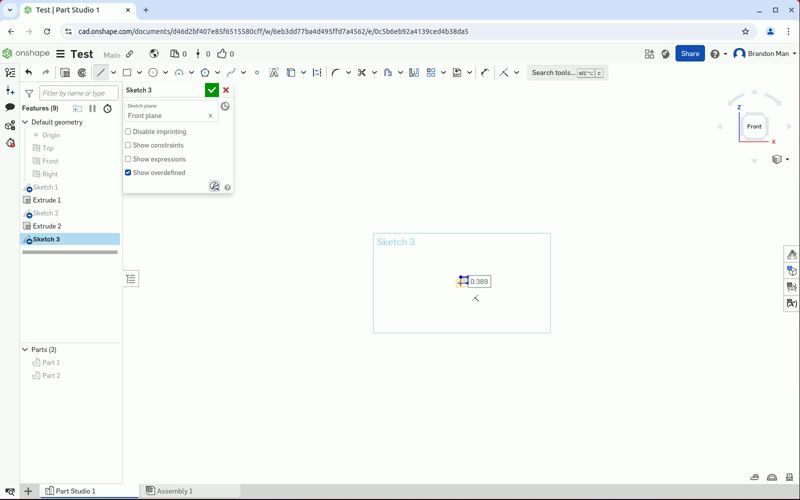
scroll(-6)
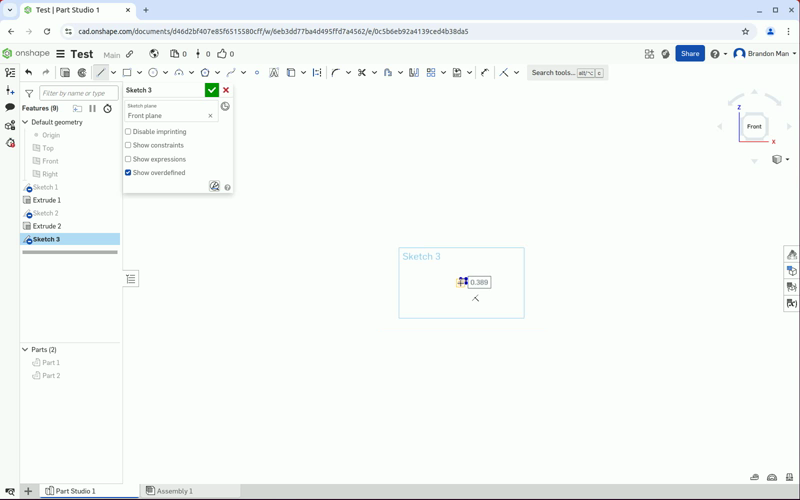
scroll(-6)
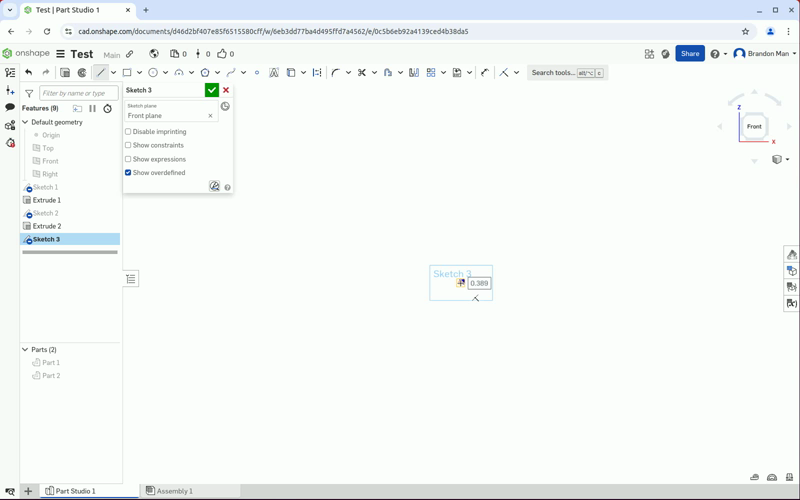
key(esc)
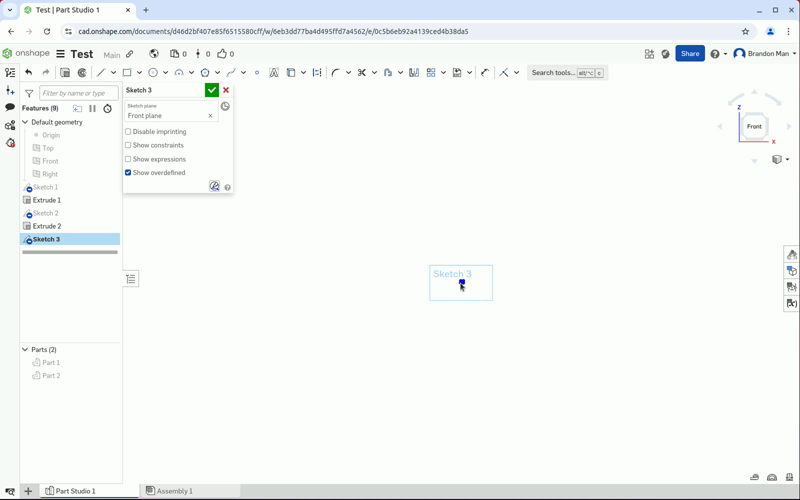
mouse_move(460, 281)
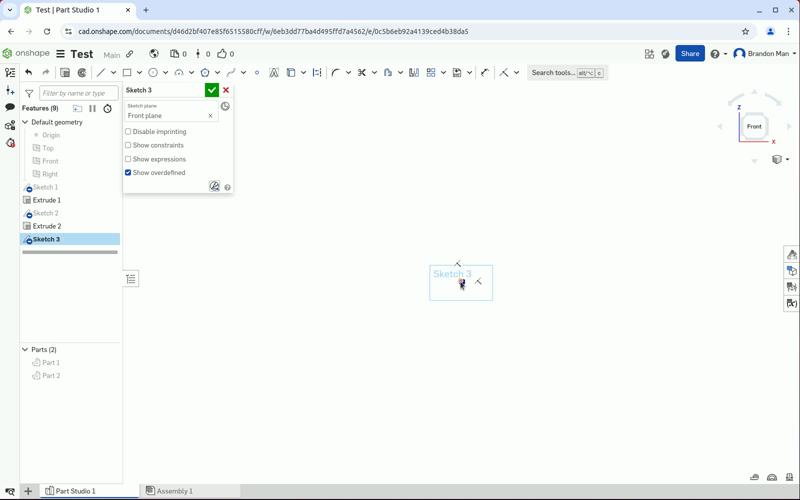
scroll(6)
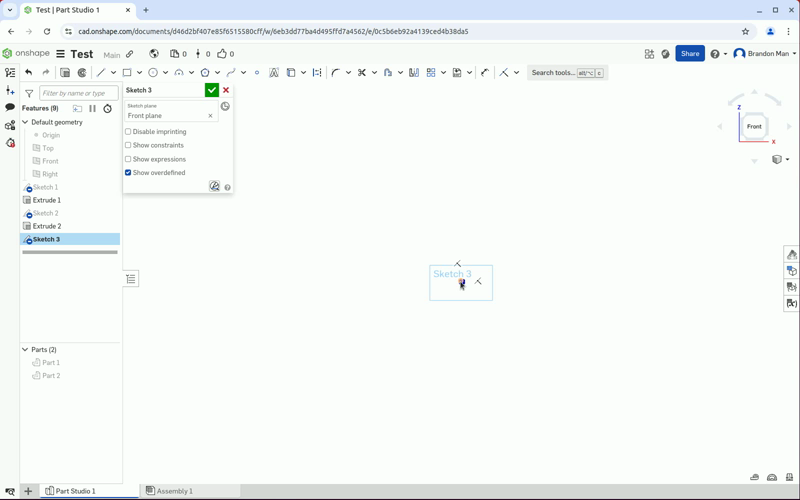
scroll(6)
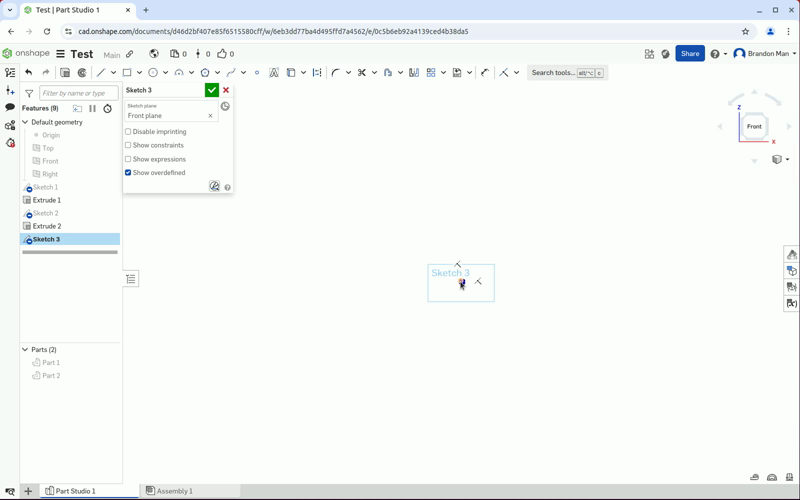
scroll(6)
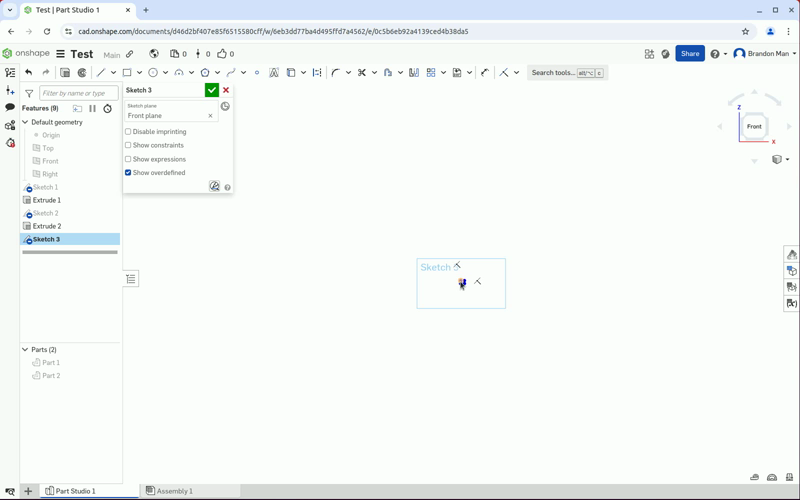
scroll(6)
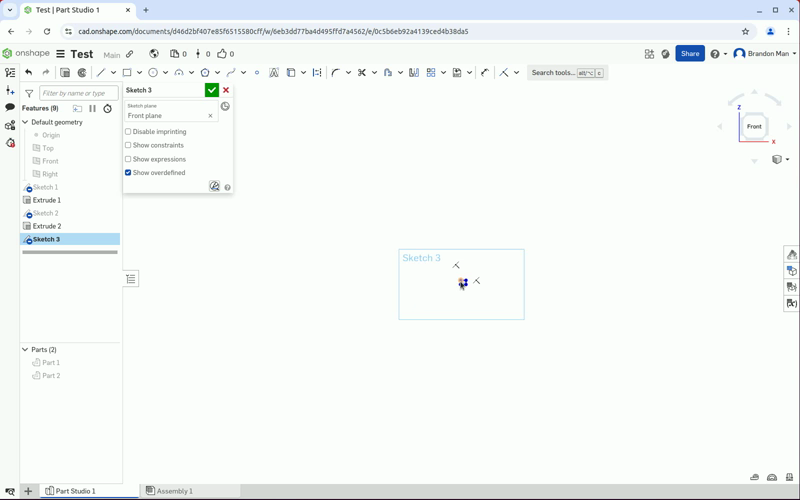
scroll(6)
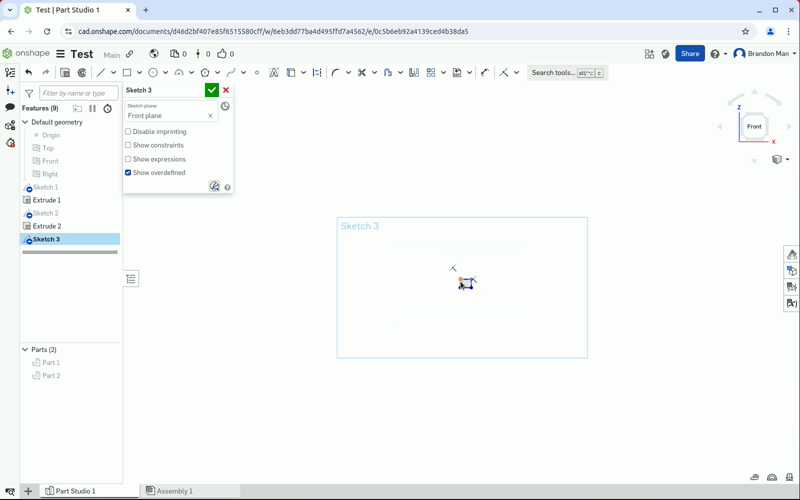
scroll(6)
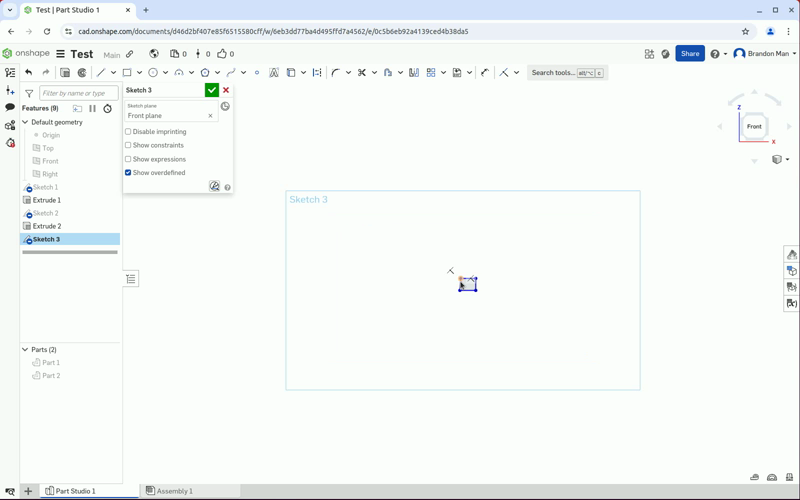
scroll(6)
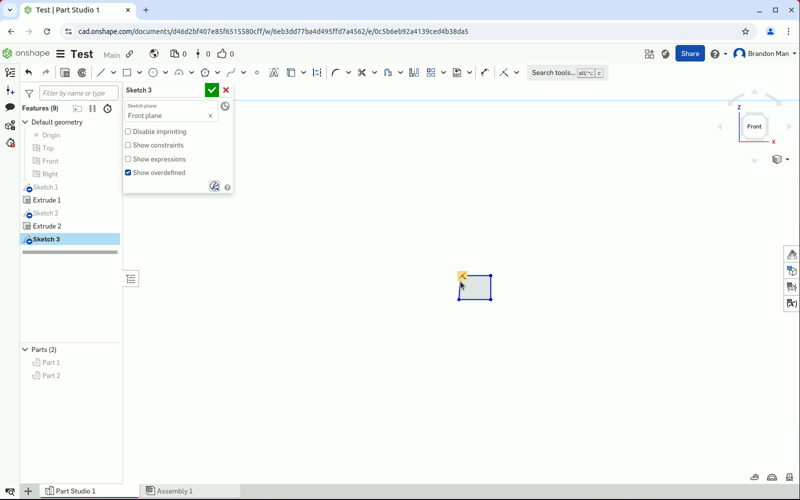
click(460, 281)
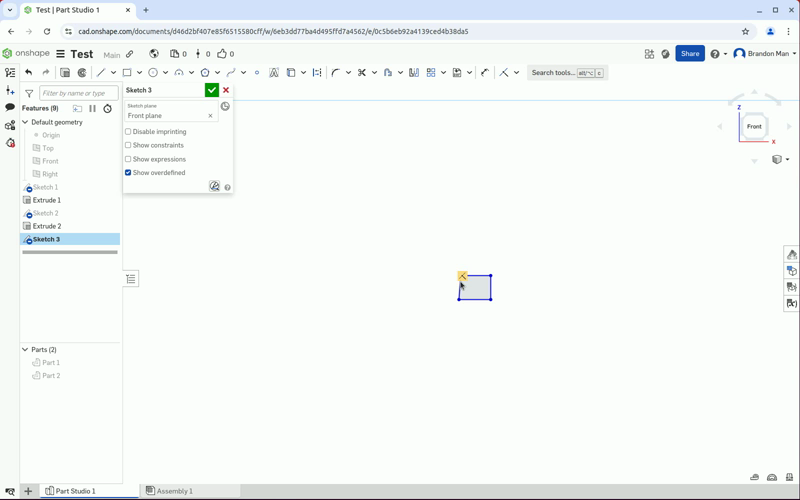
scroll(-6)
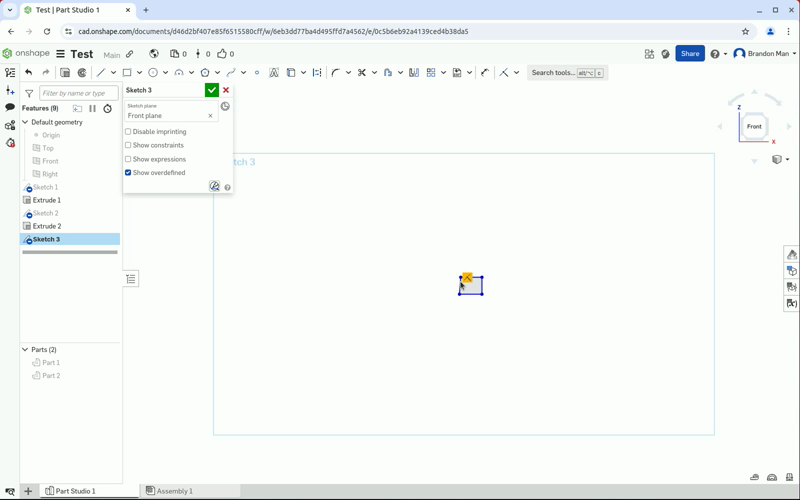
scroll(-6)
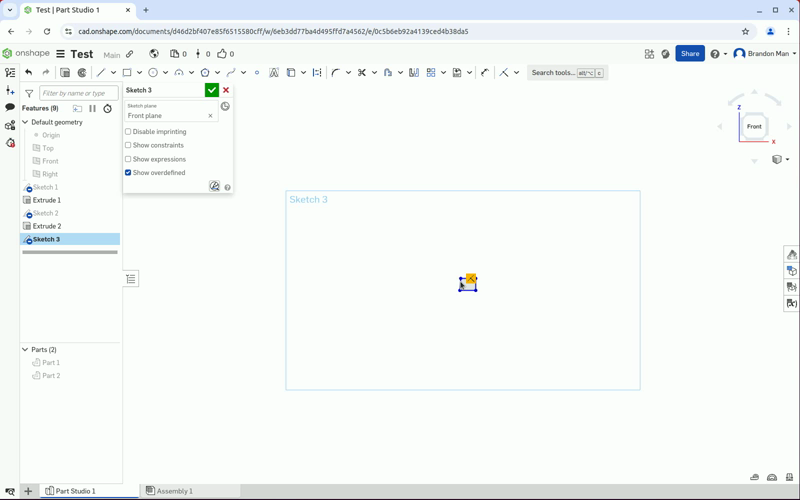
scroll(-6)
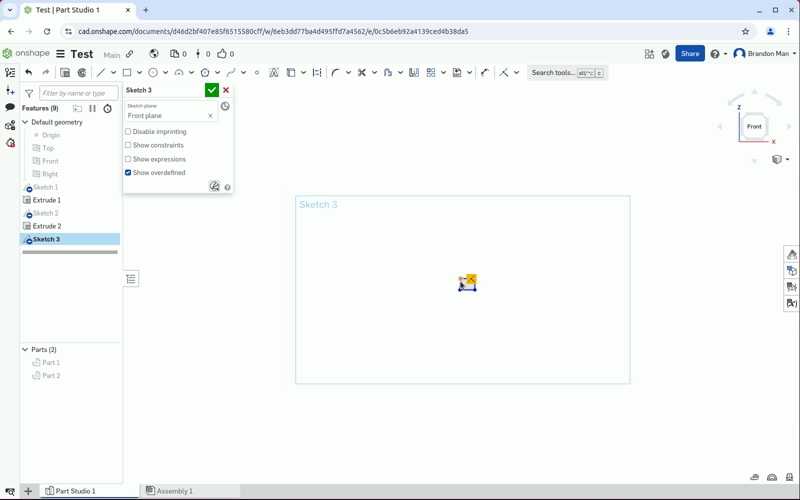
scroll(-6)
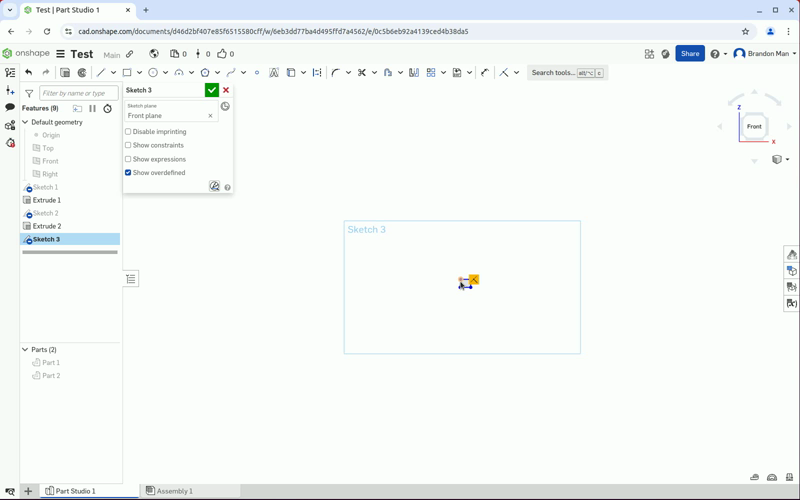
scroll(-6)
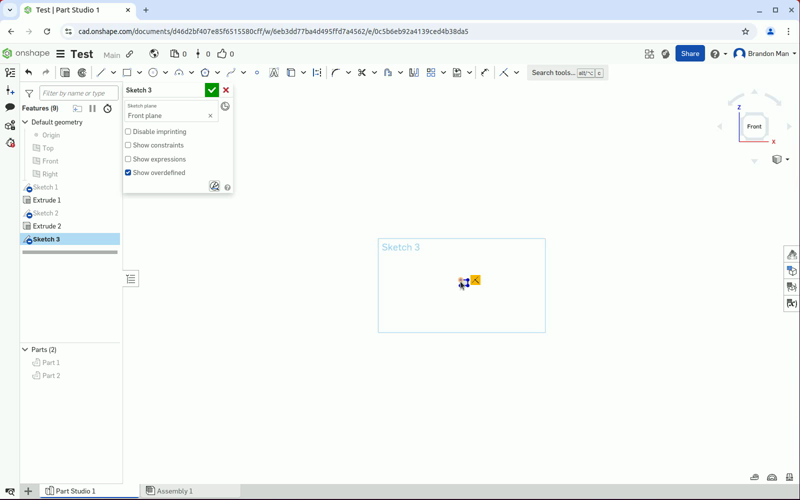
scroll(-6)
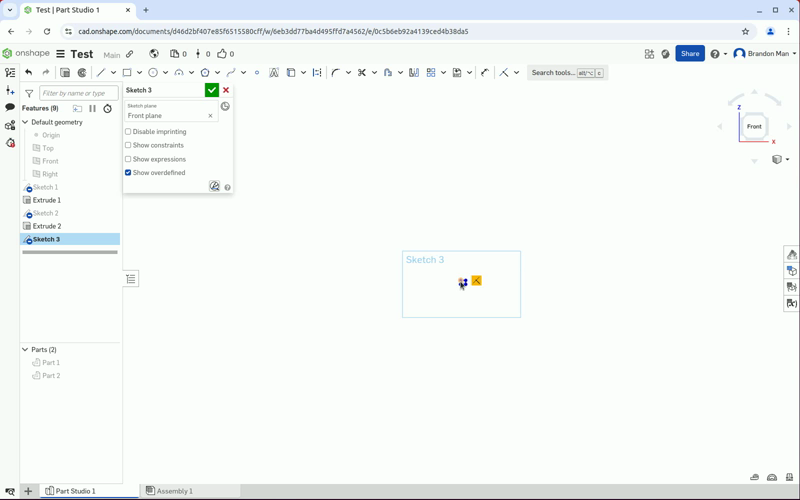
scroll(-6)
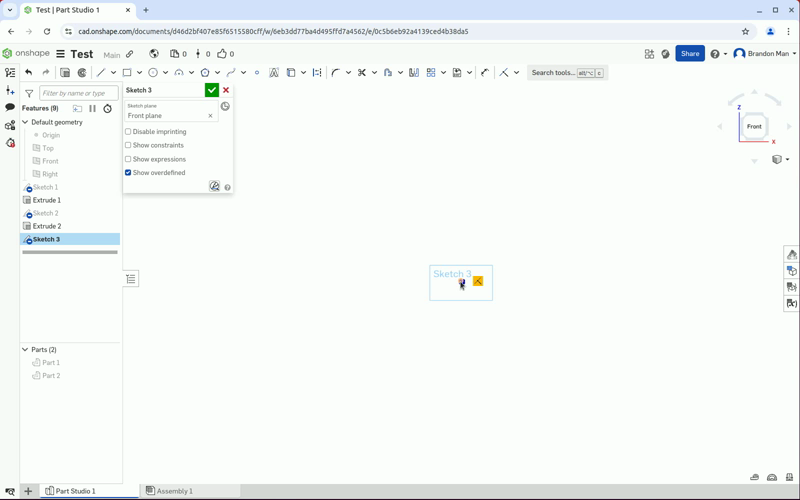
mouse_move(73, 352)
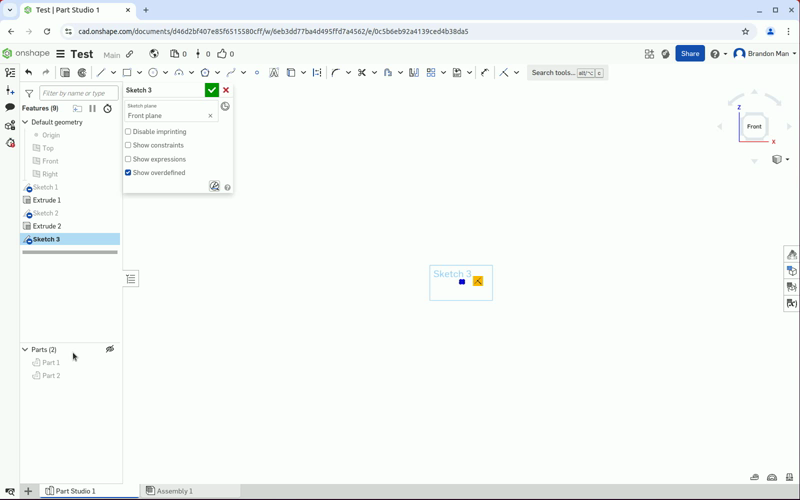
key(shift+y)
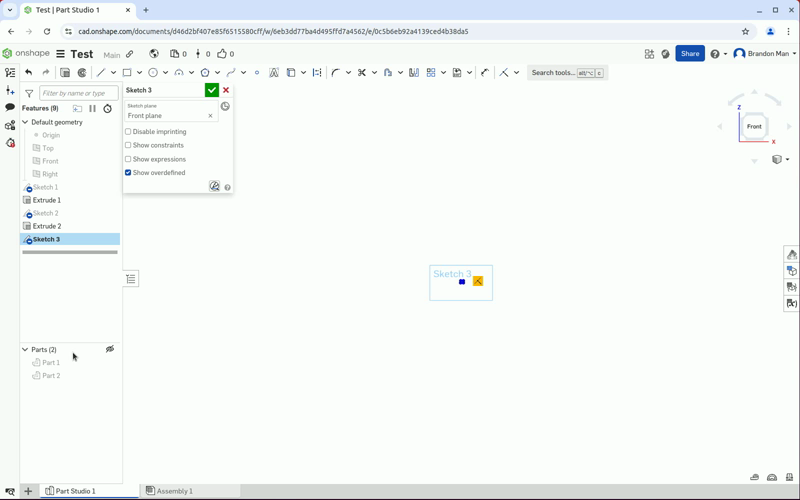
key(shift+e)
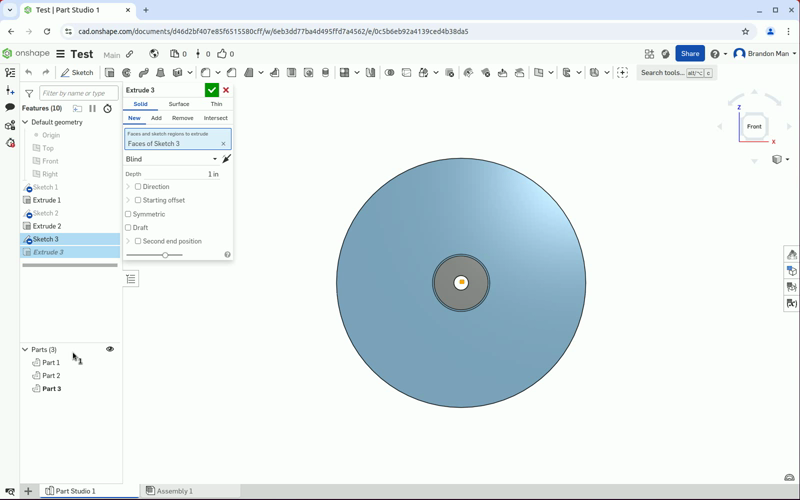
mouse_move(143, 106)
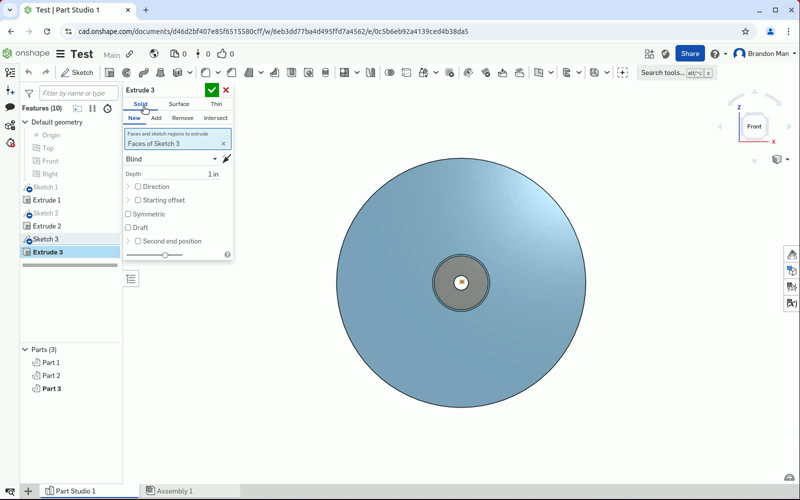
click(143, 106)
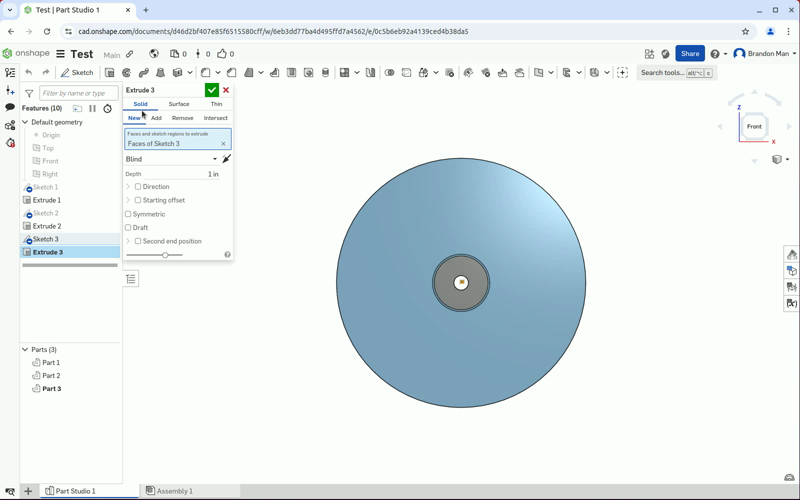
mouse_move(137, 120)
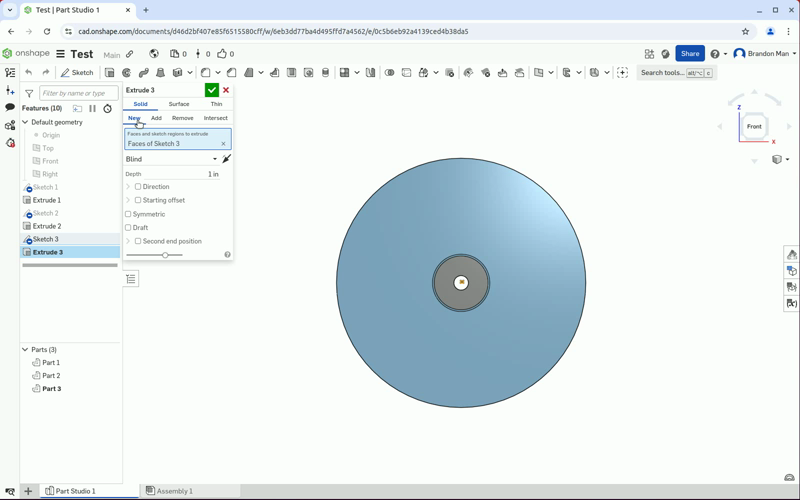
click(137, 120)
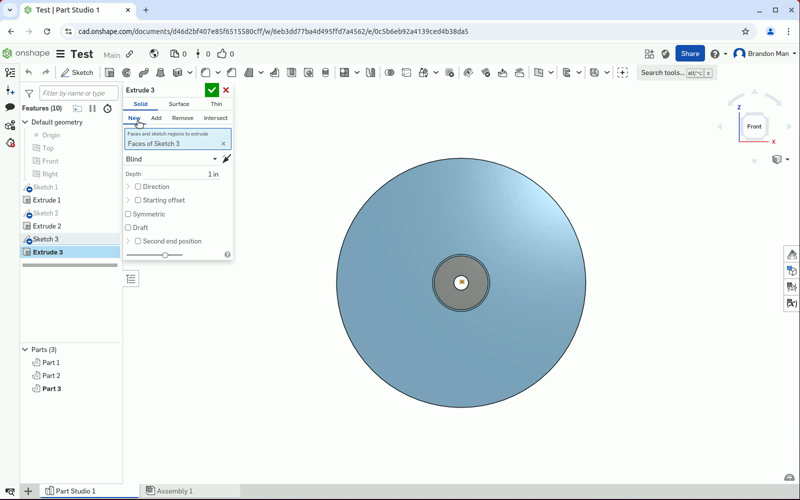
key(tab, 4)
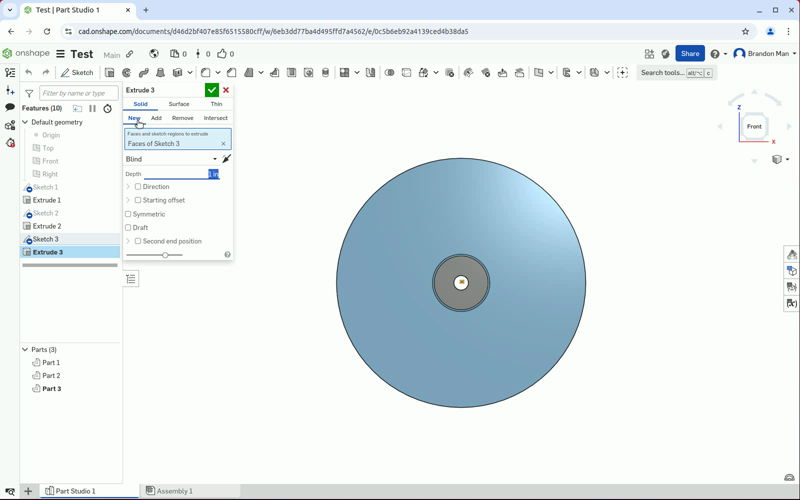
text(-0.241)
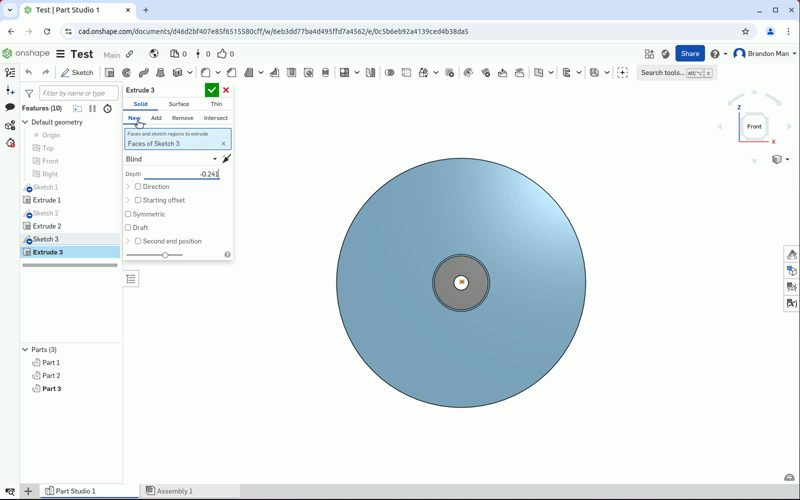
key(enter)
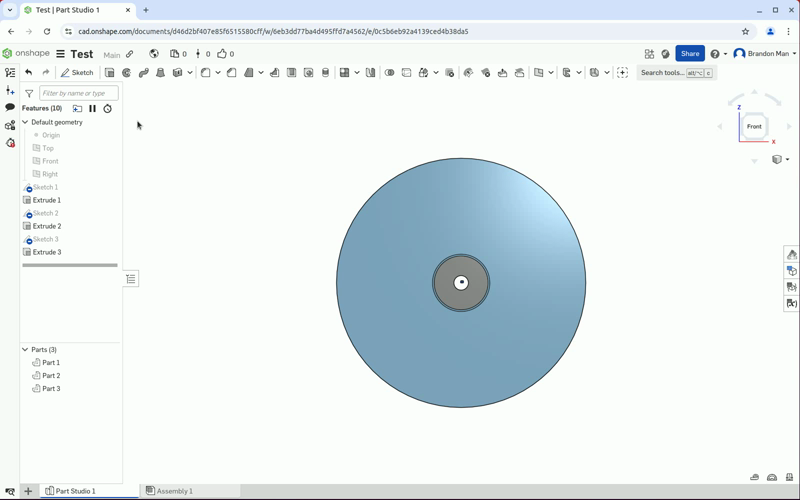
key(shift+h)
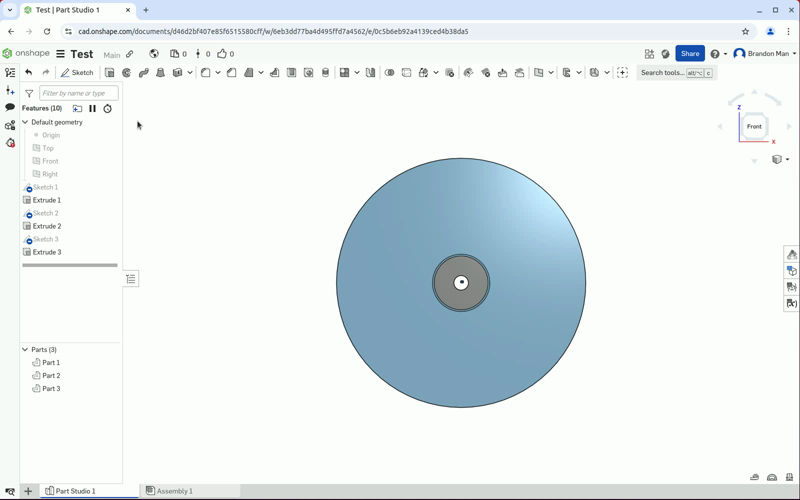
key(shift+h)
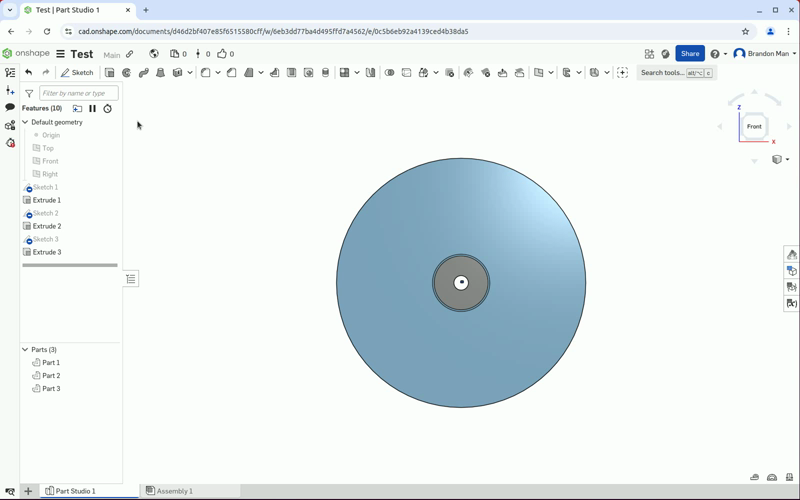
key(shift+7)
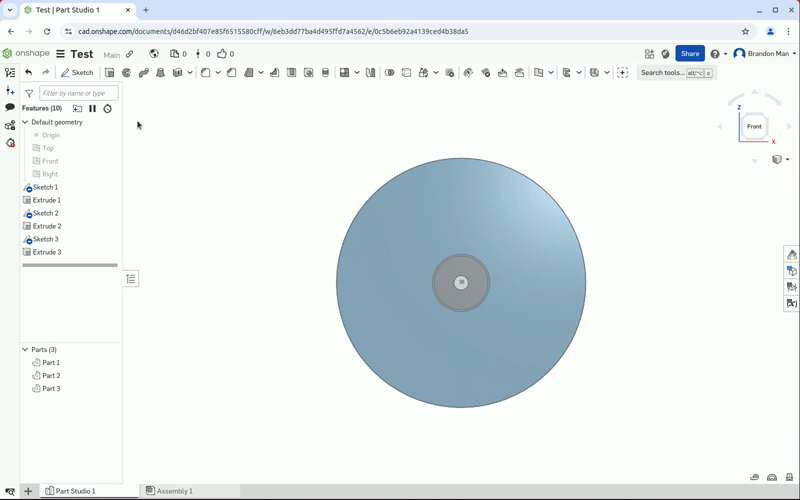
key(left, 2)
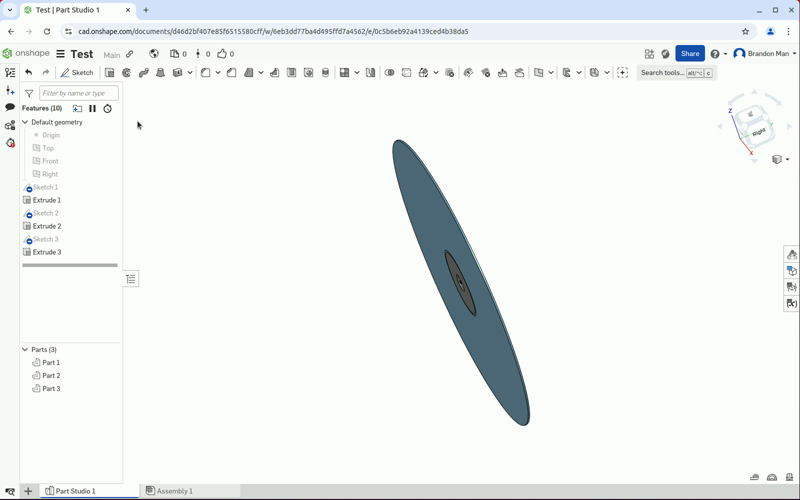
key(down, 2)
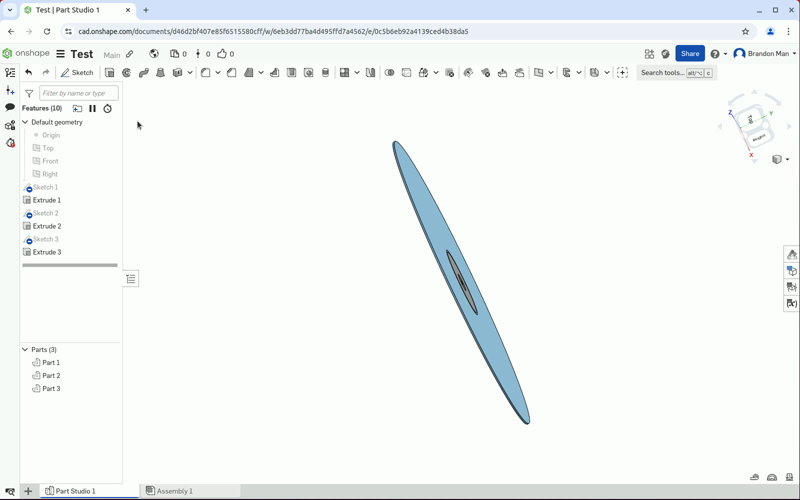
key(up, 2)
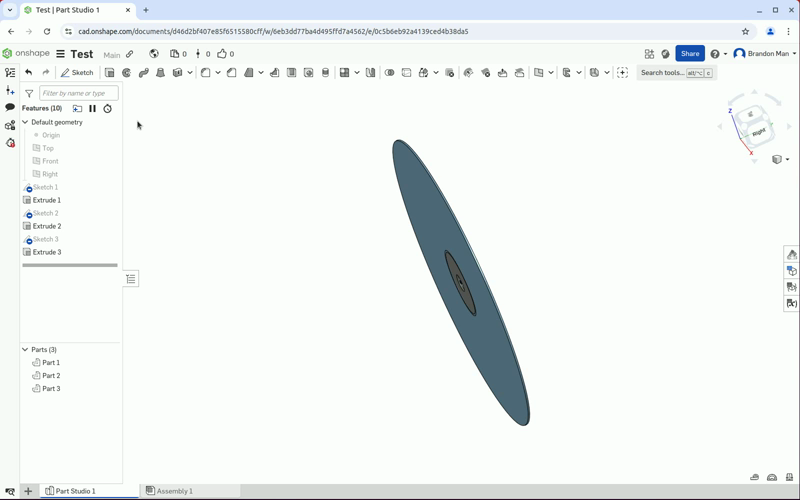
key(right, 2)
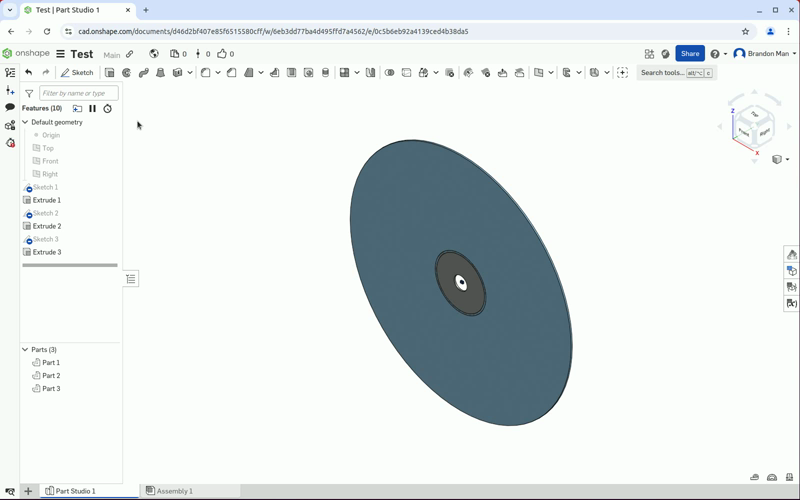
mouse_move(73, 189)
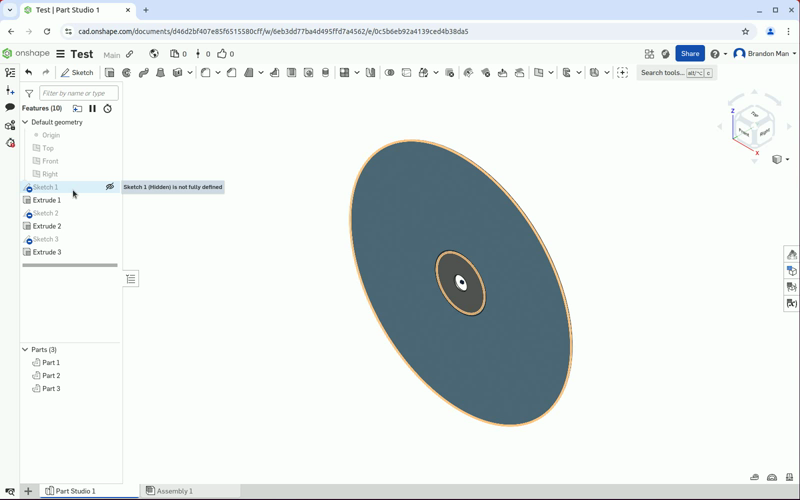
click(73, 189)